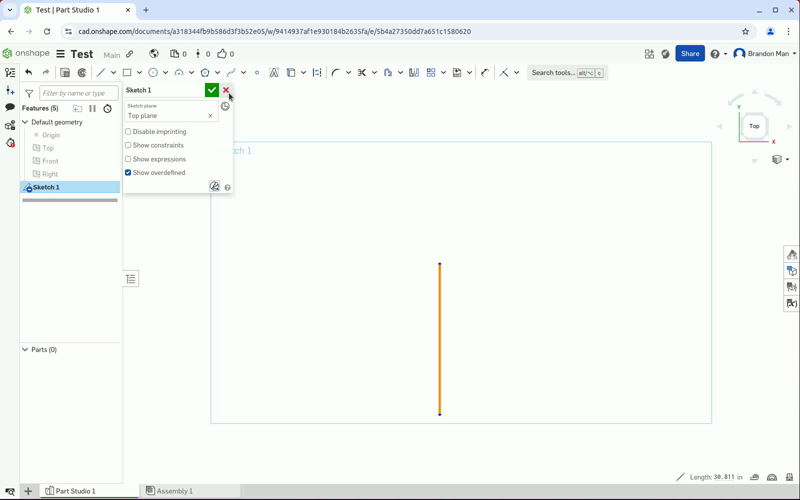
key(shift+h)
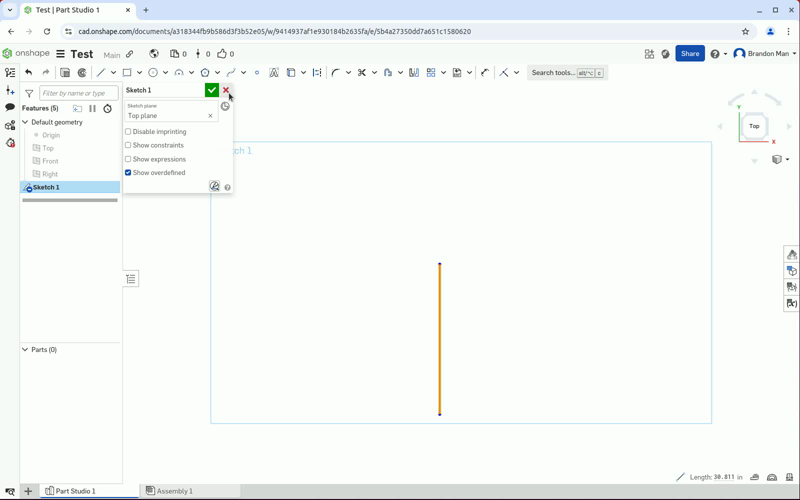
key(shift+s)
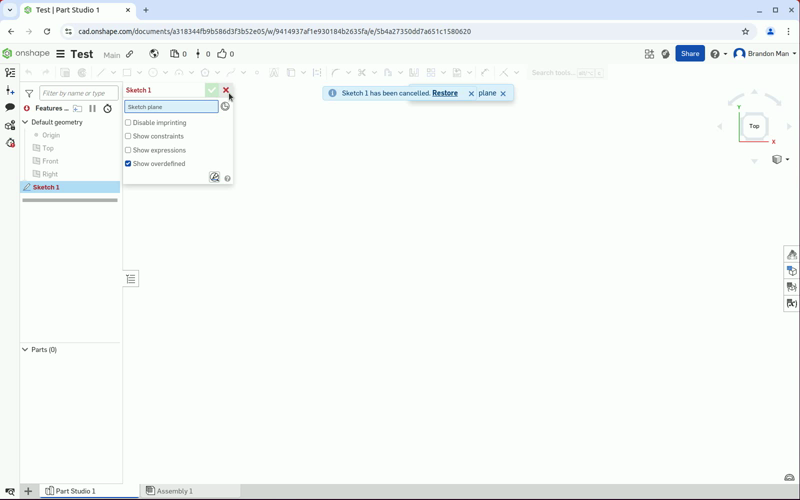
mouse_move(73, 150)
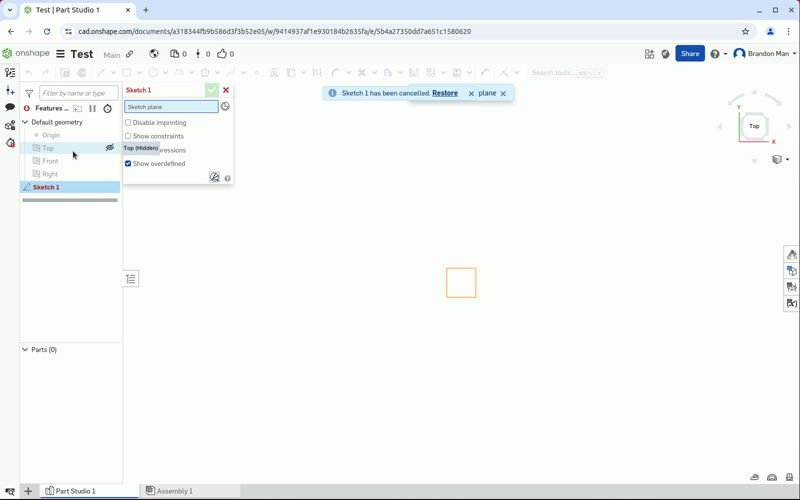
click(73, 150)
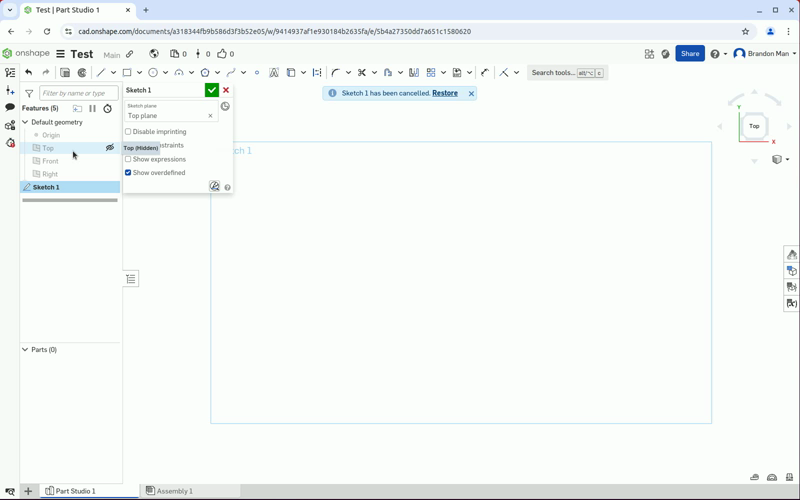
mouse_move(73, 352)
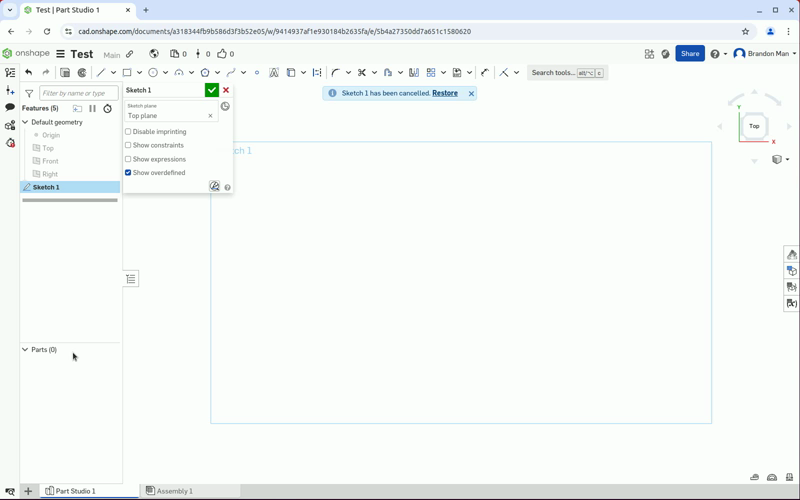
key(y)
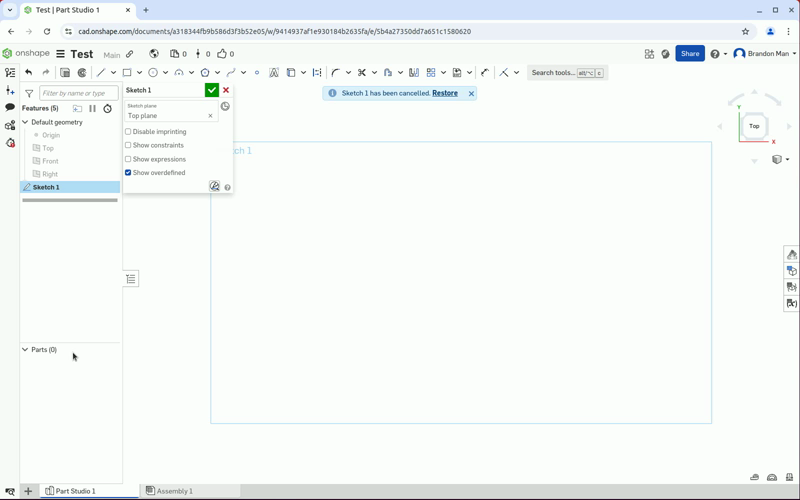
key(l)
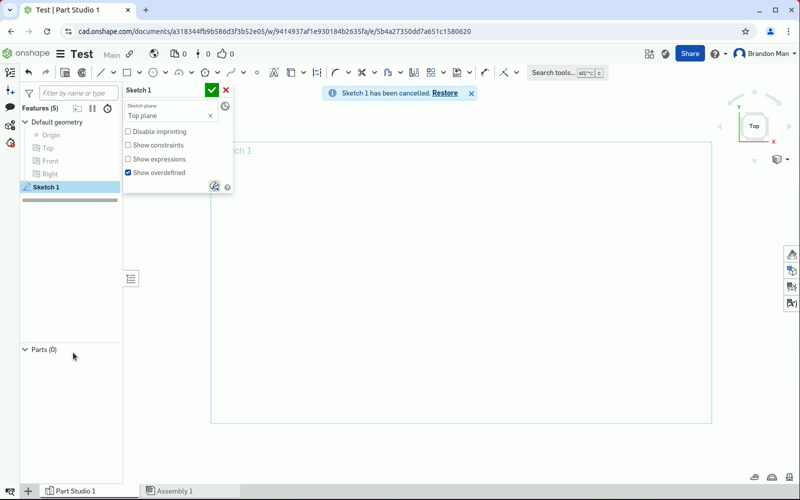
key_down(shift)
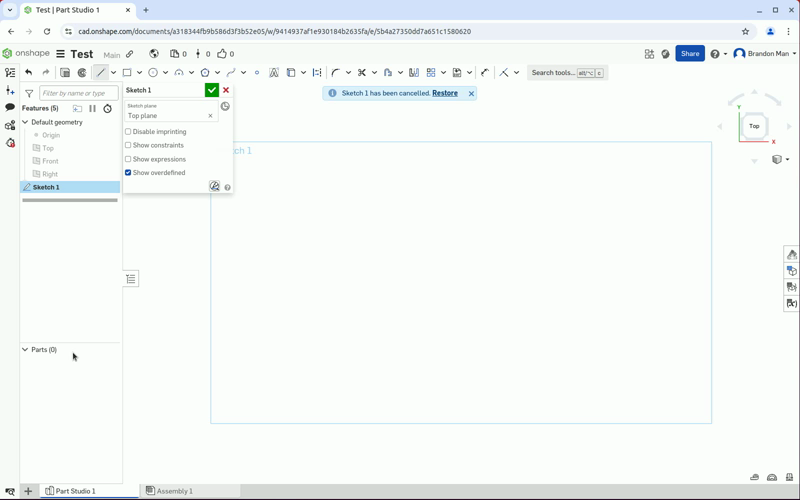
mouse_move(371, 345)
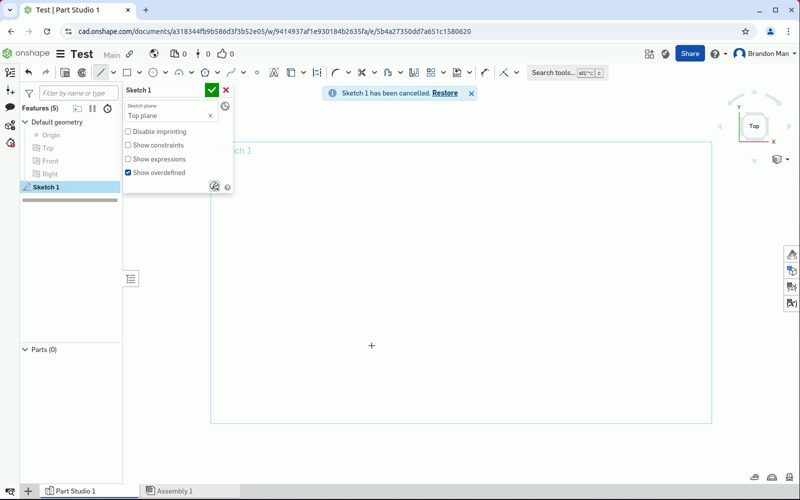
click(371, 345)
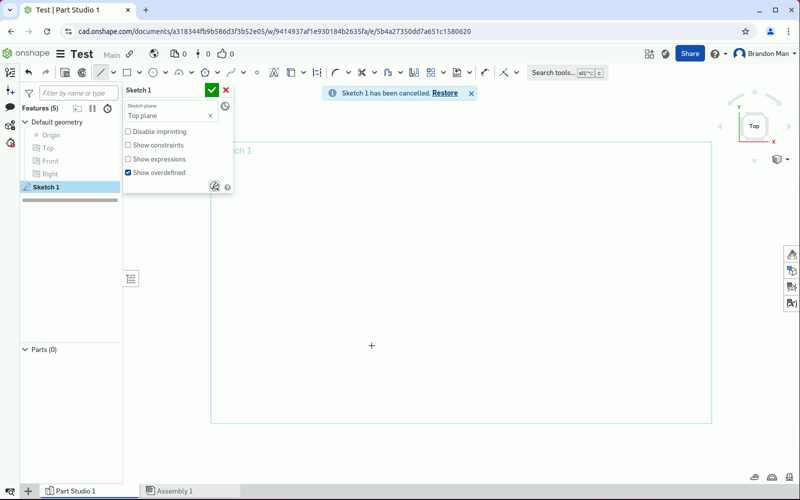
key_up(shift)
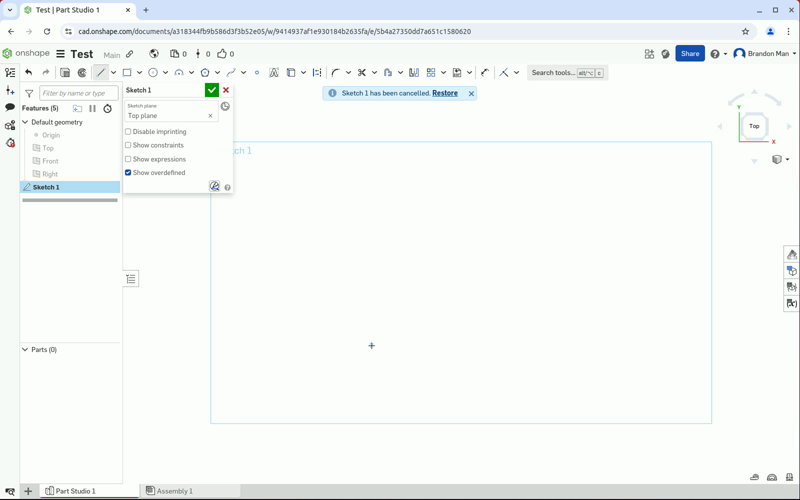
key_down(shift)
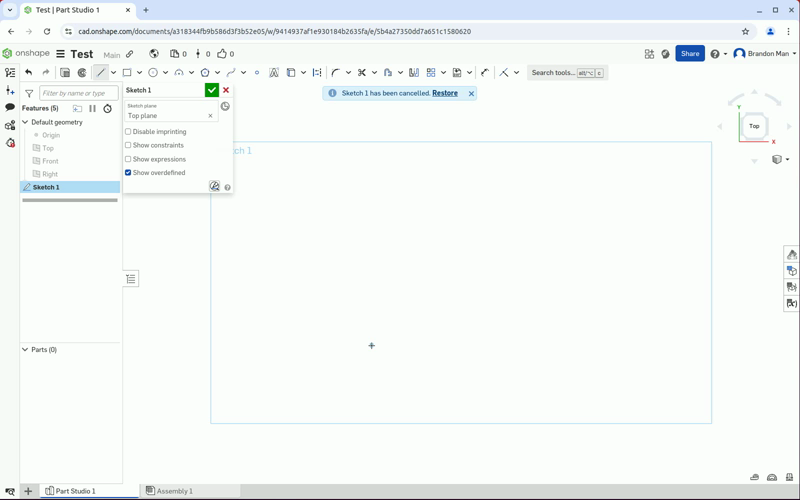
mouse_move(549, 345)
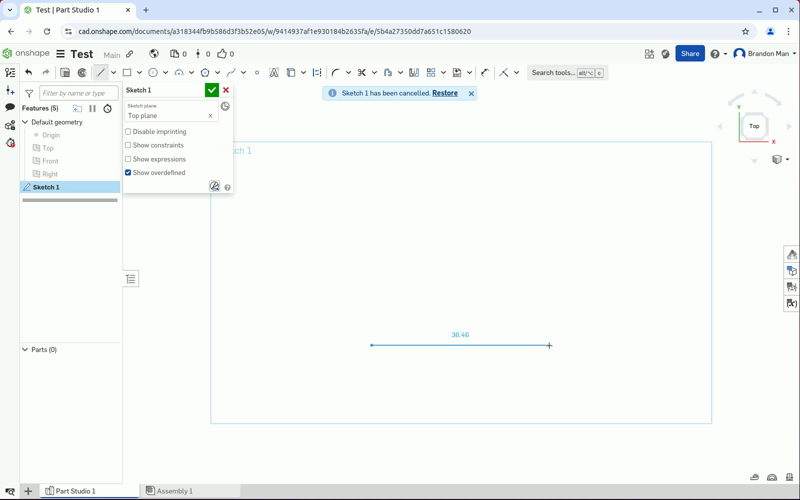
click(549, 345)
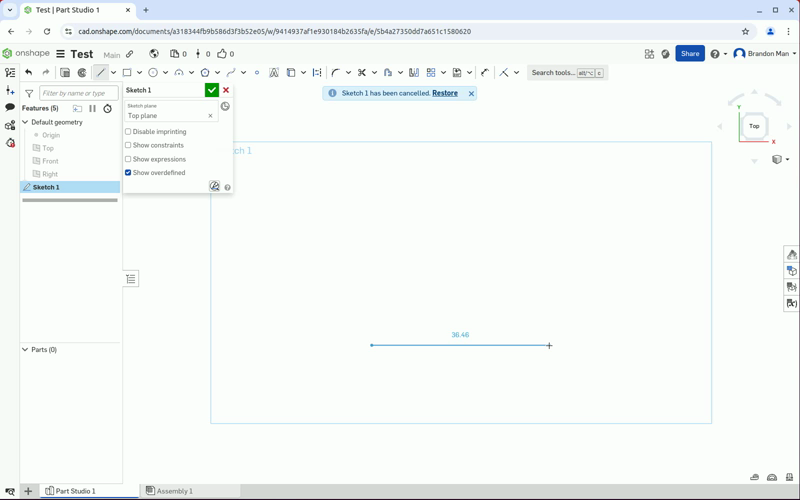
key_up(shift)
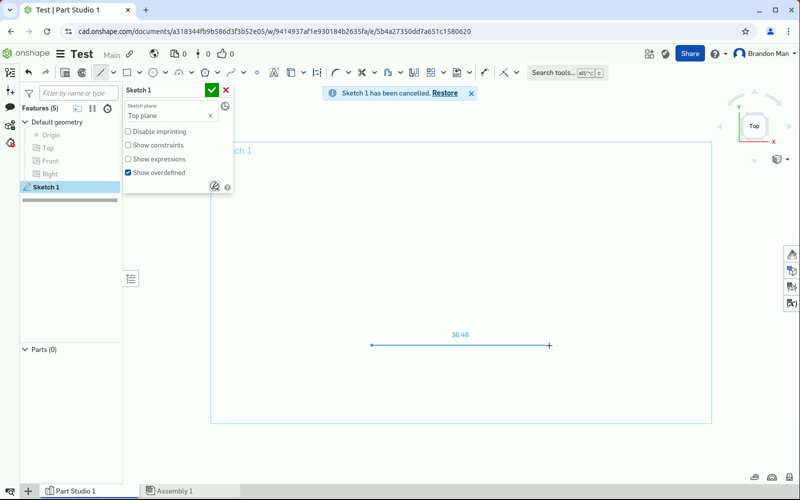
key_down(shift)
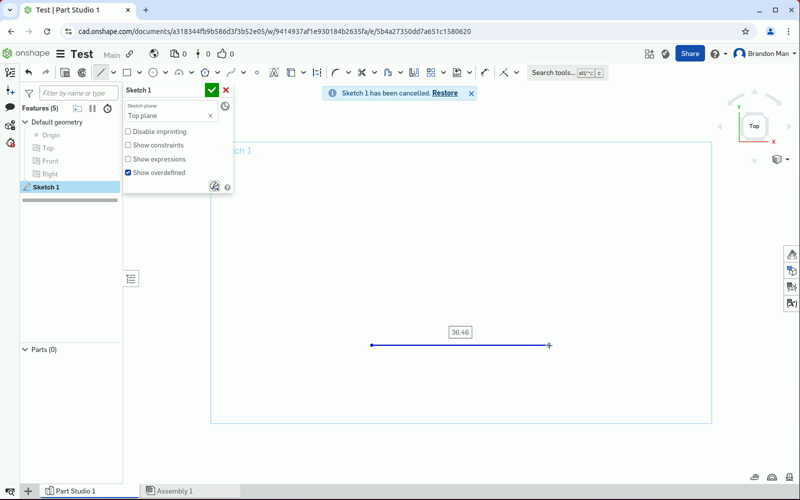
mouse_move(549, 221)
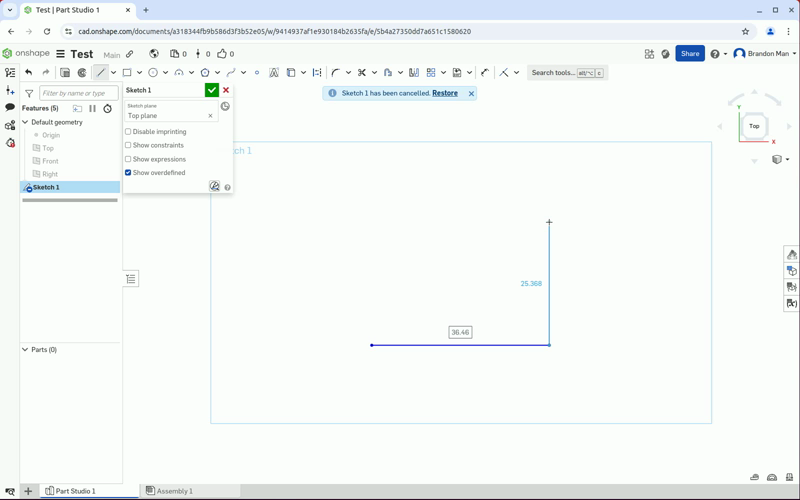
click(549, 221)
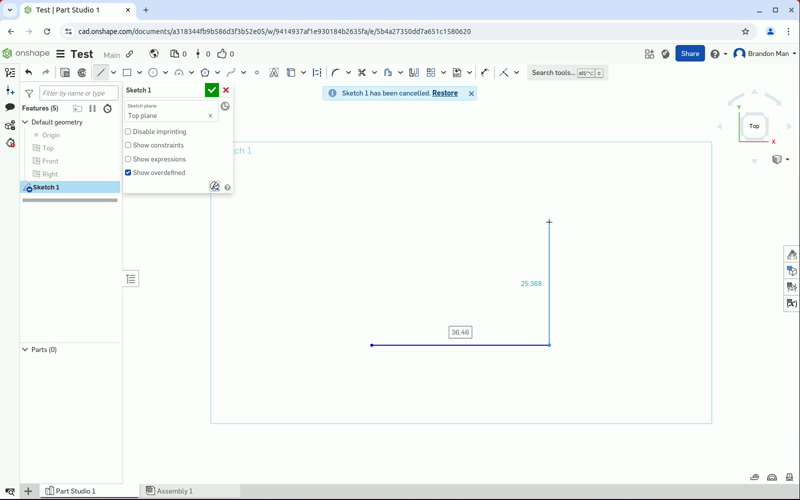
key_up(shift)
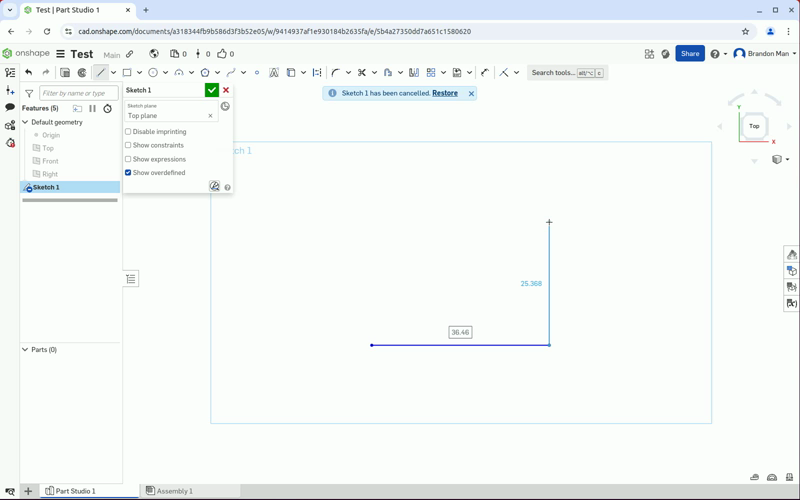
key_down(shift)
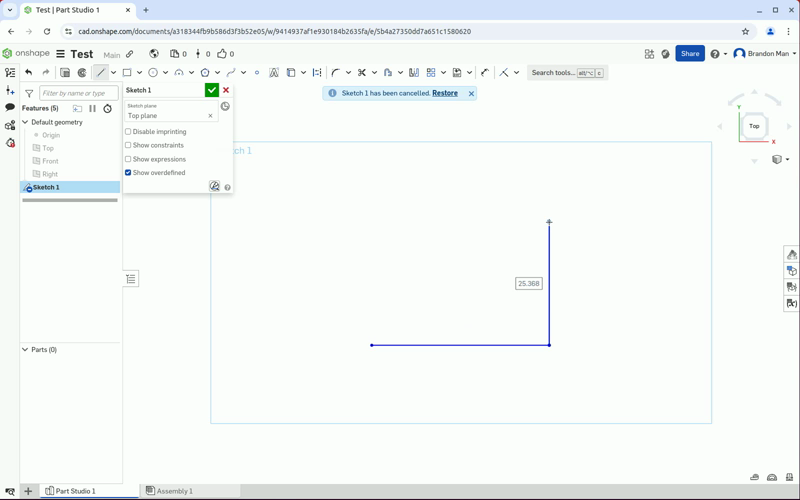
mouse_move(371, 221)
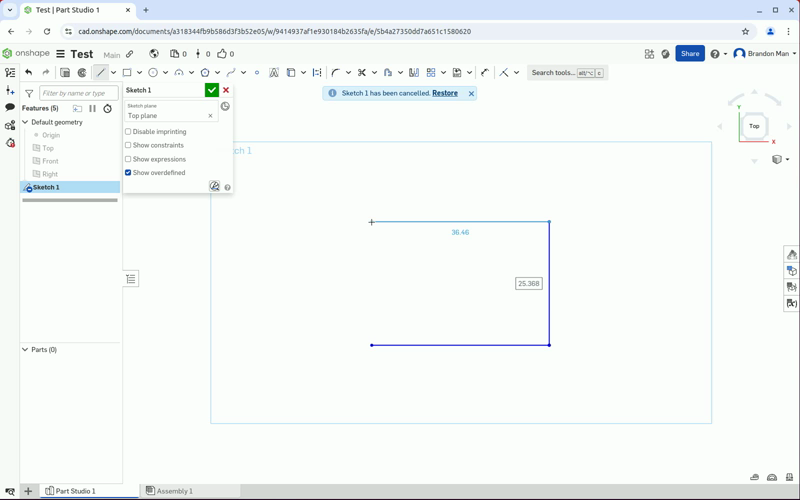
click(371, 221)
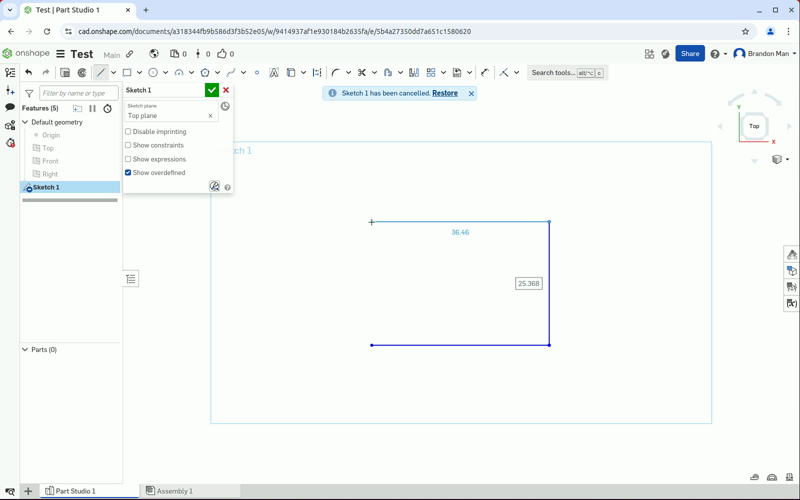
key_up(shift)
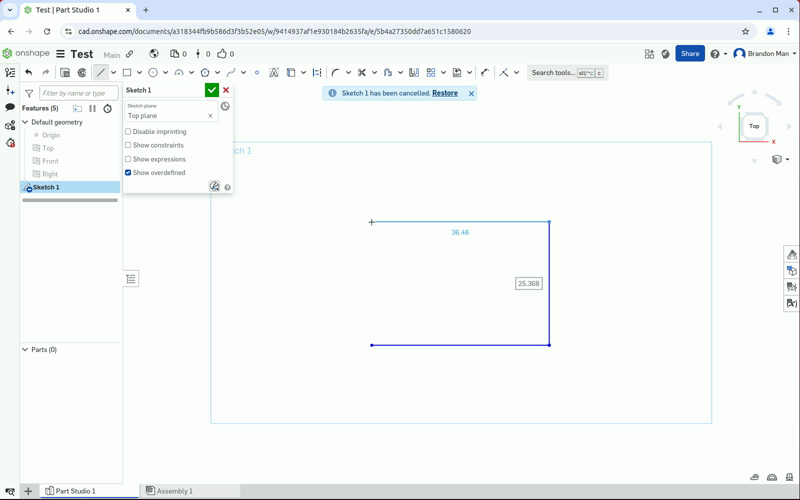
key_down(shift)
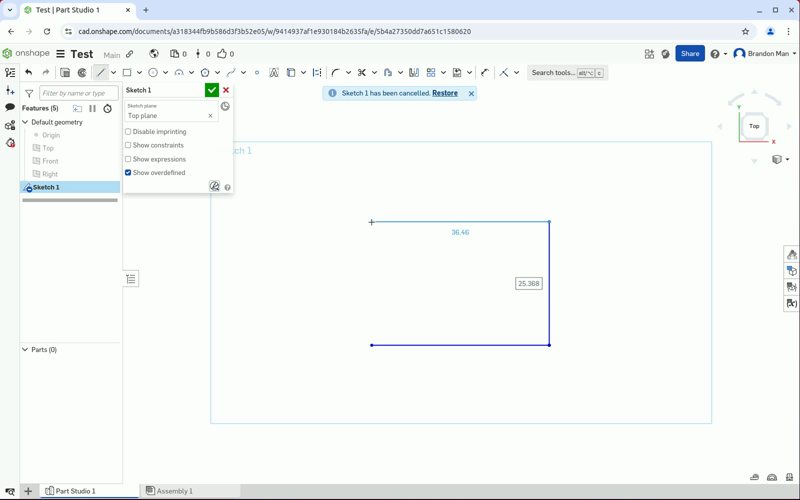
mouse_move(371, 345)
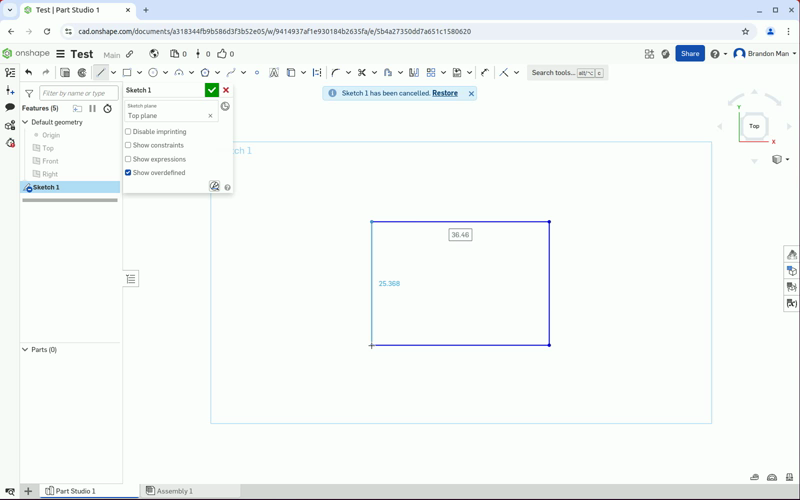
key_up(shift)
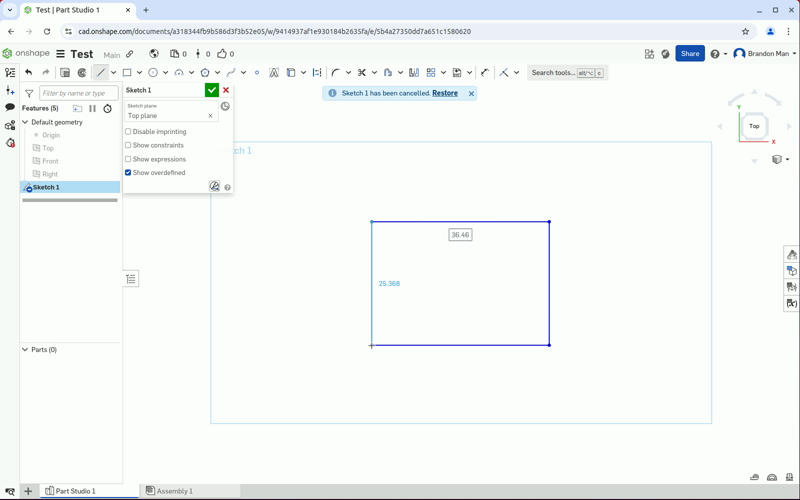
click(371, 345)
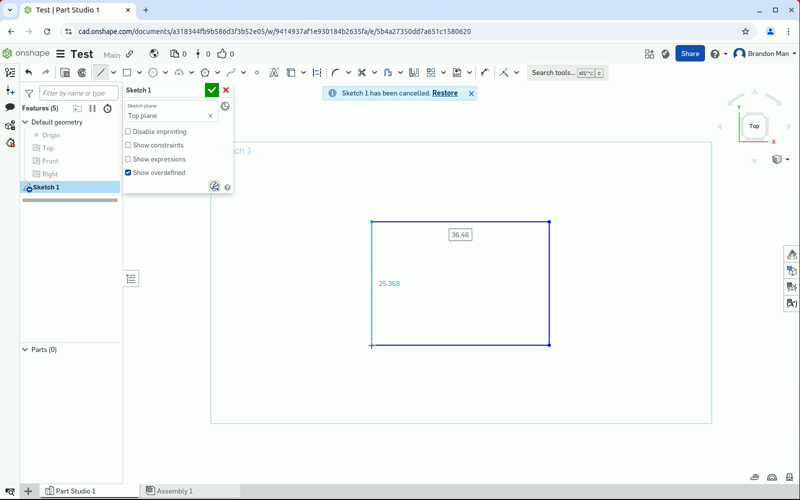
key(esc)
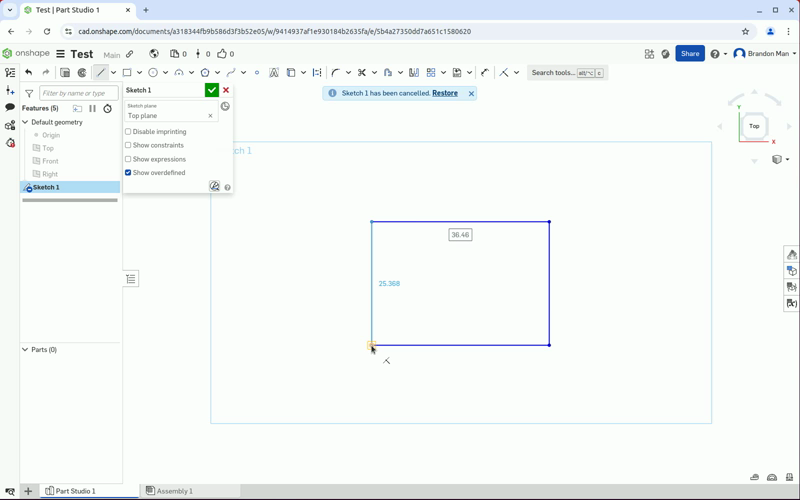
key(c)
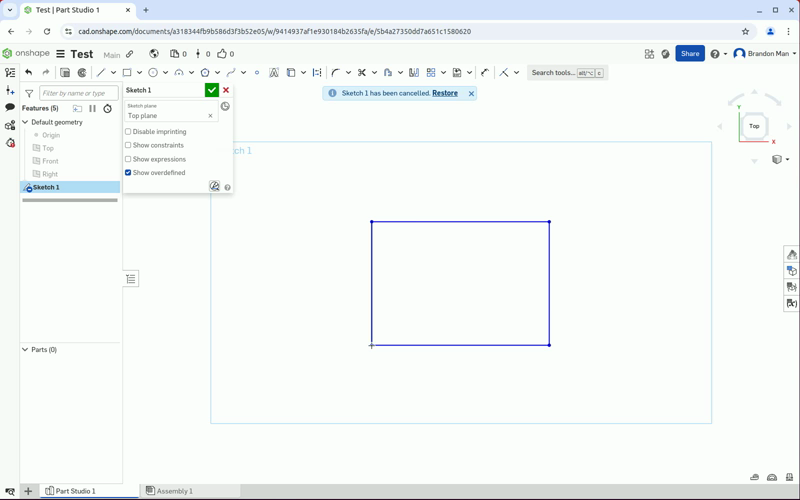
key_down(shift)
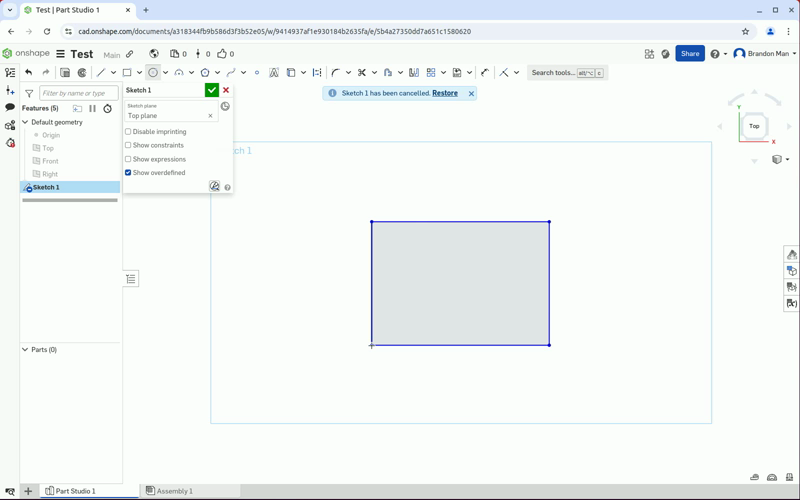
mouse_move(390, 283)
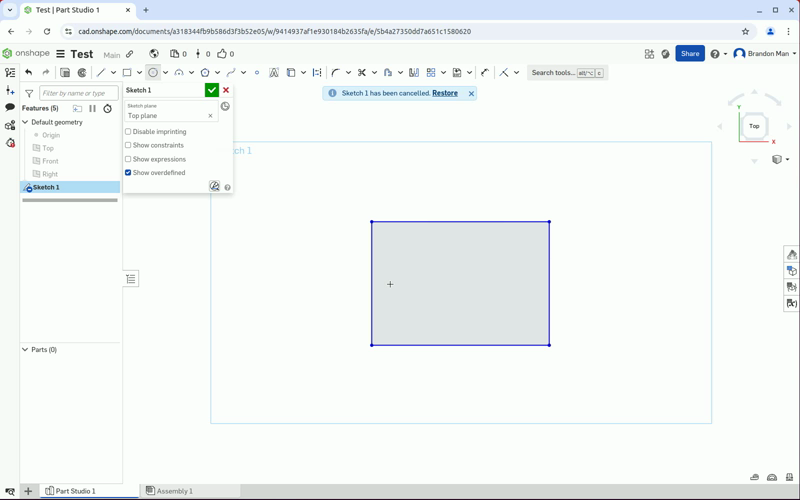
click(390, 283)
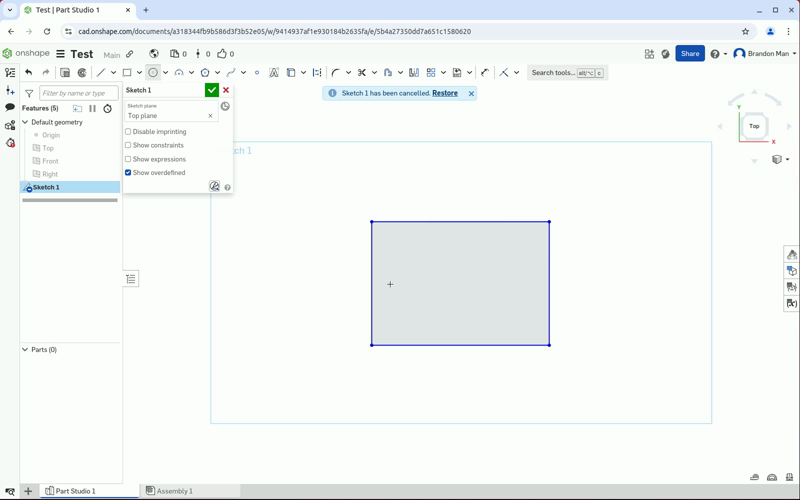
key_up(shift)
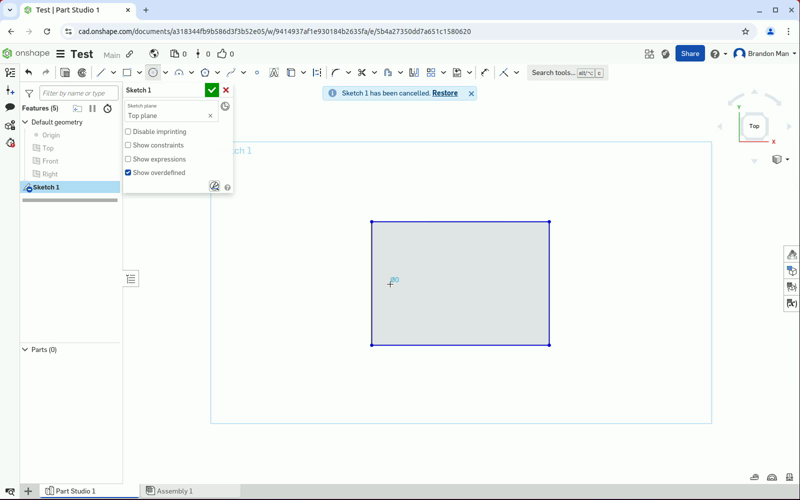
mouse_move(399, 283)
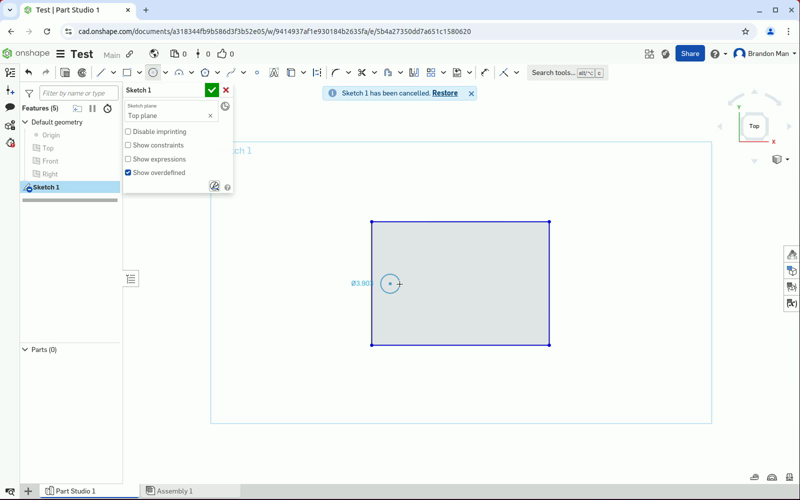
click(399, 283)
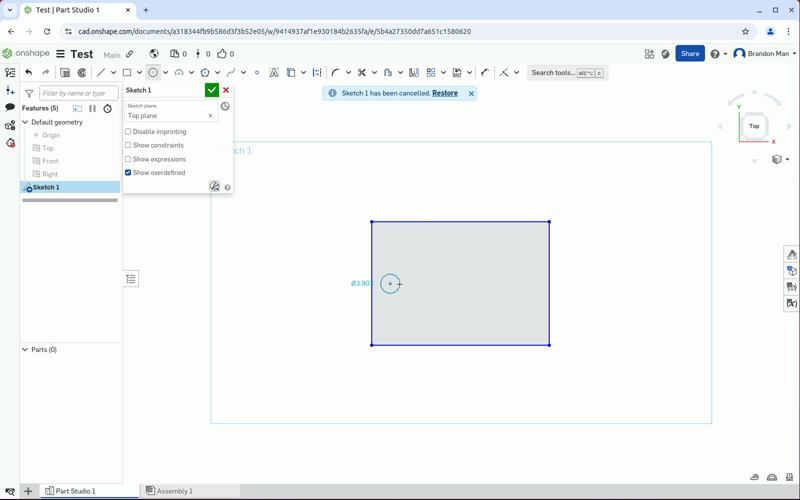
key(esc)
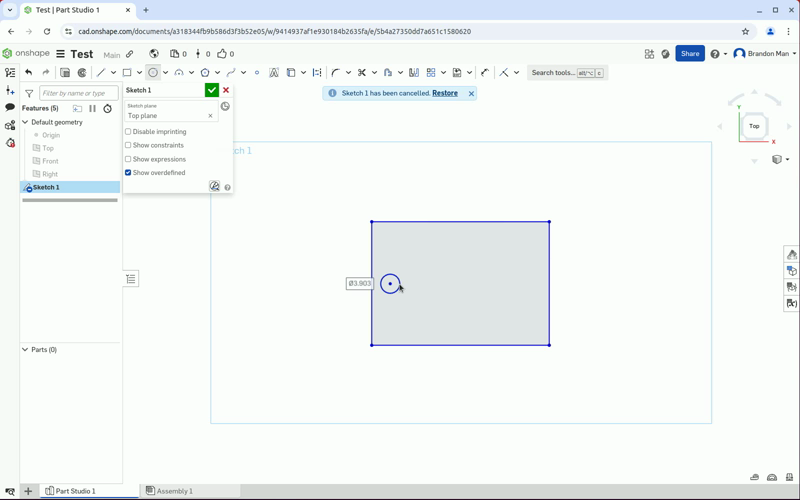
key(c)
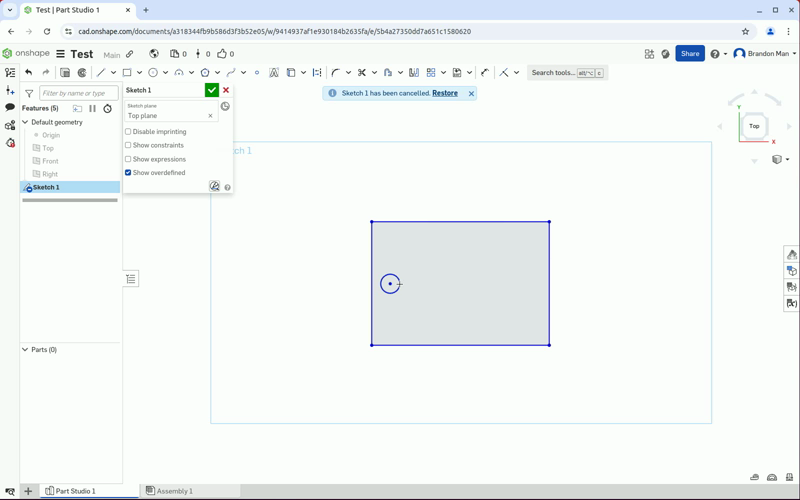
key_down(shift)
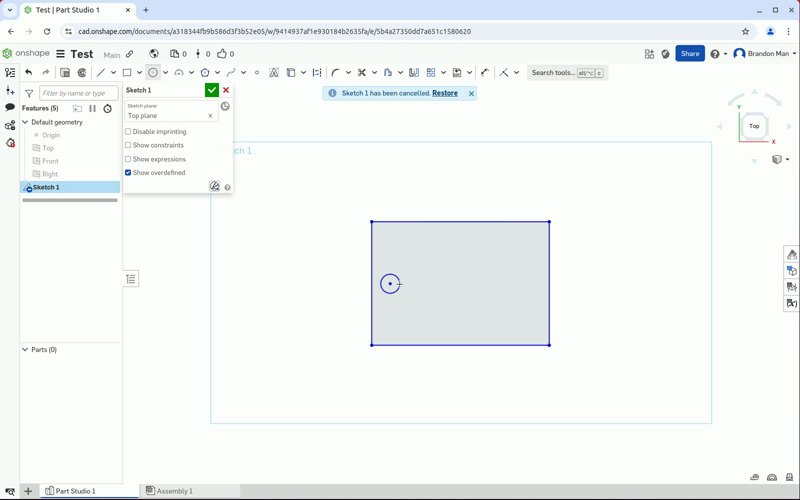
mouse_move(532, 283)
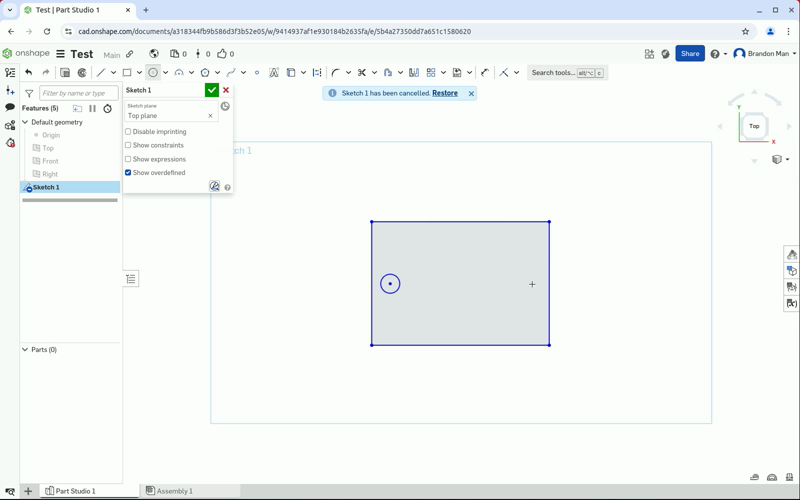
click(532, 283)
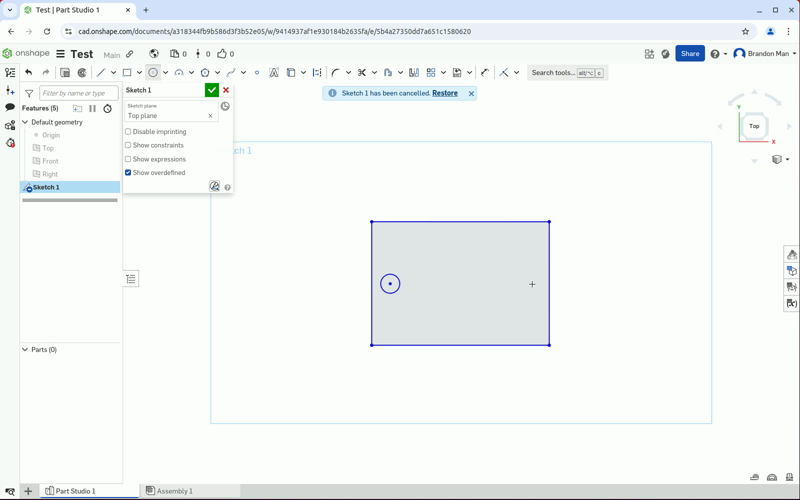
key_up(shift)
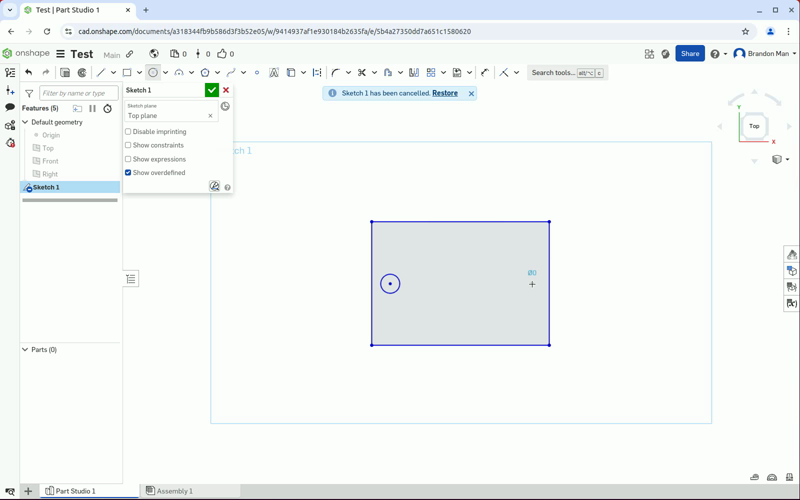
mouse_move(541, 283)
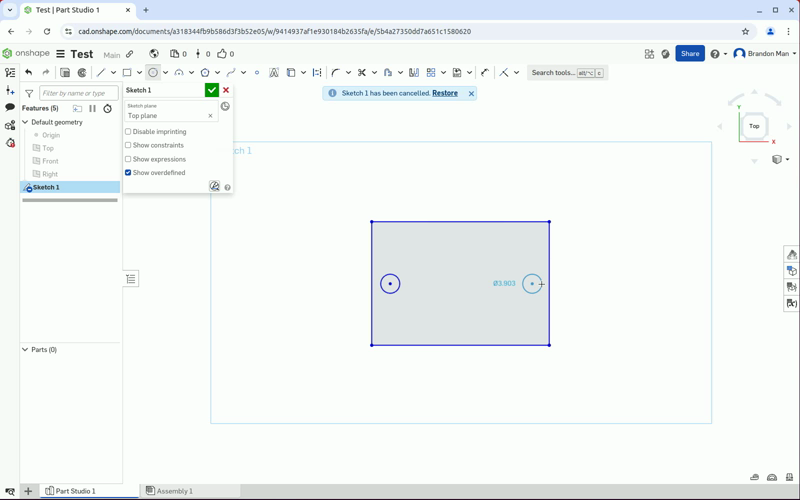
click(541, 283)
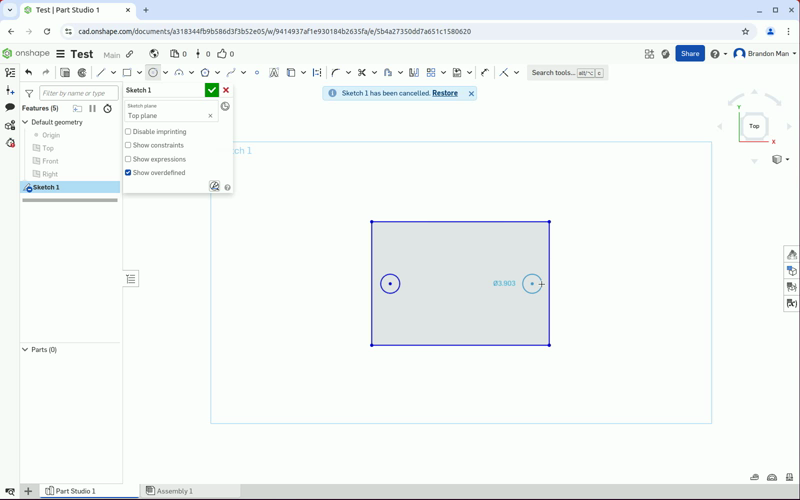
key(esc)
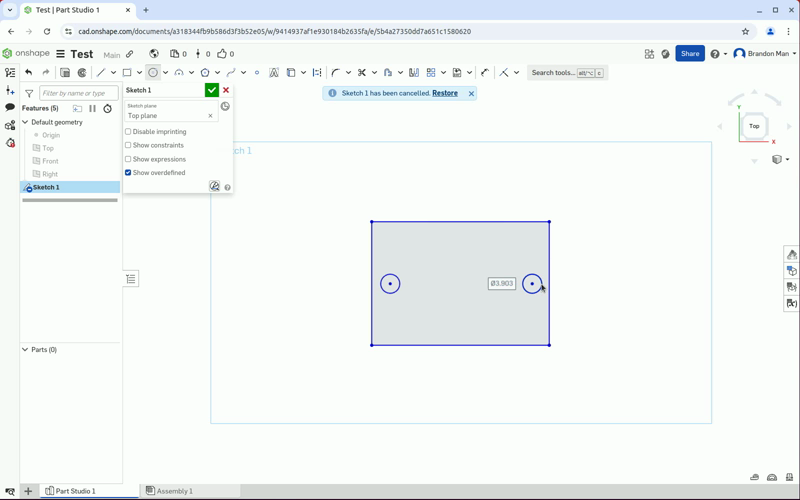
mouse_move(503, 262)
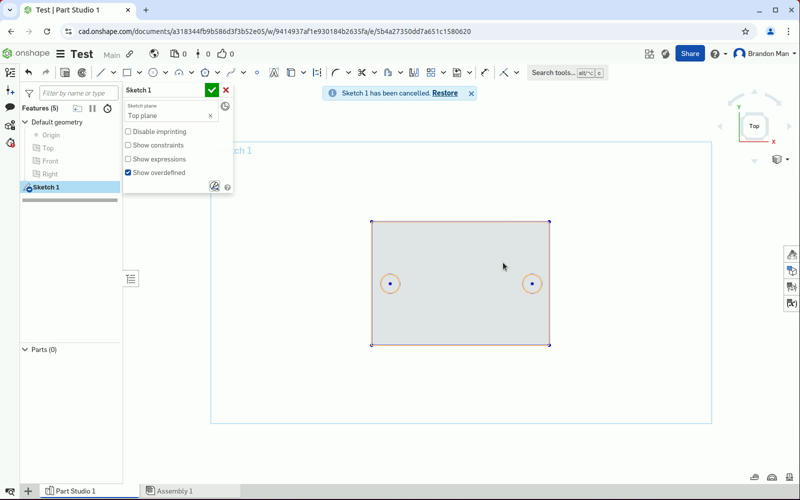
click(503, 262)
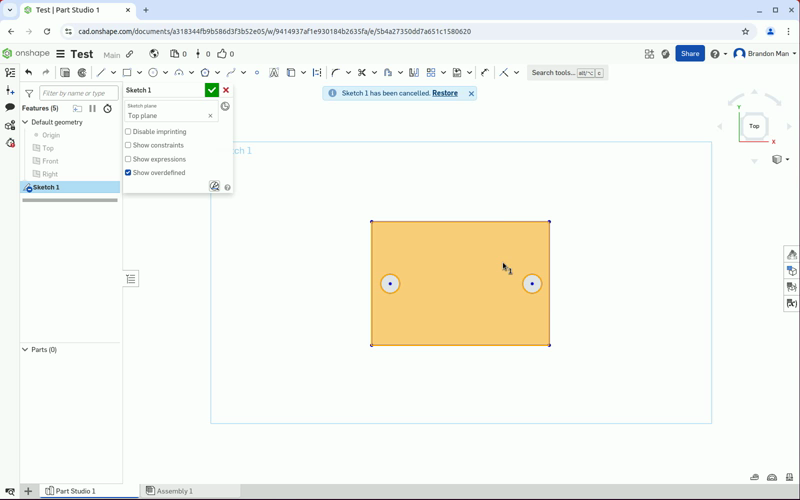
mouse_move(73, 352)
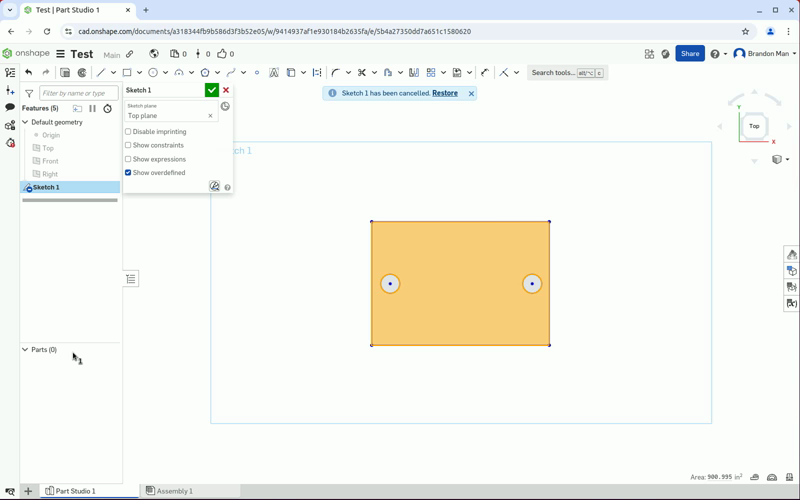
key(shift+y)
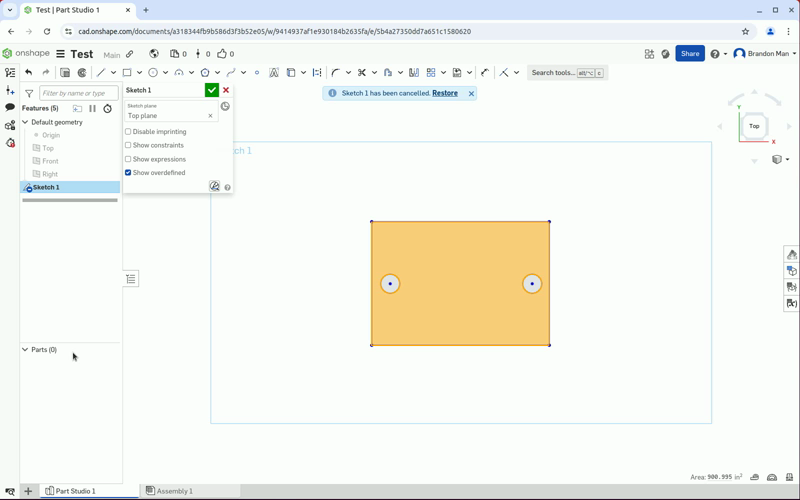
key(shift+e)
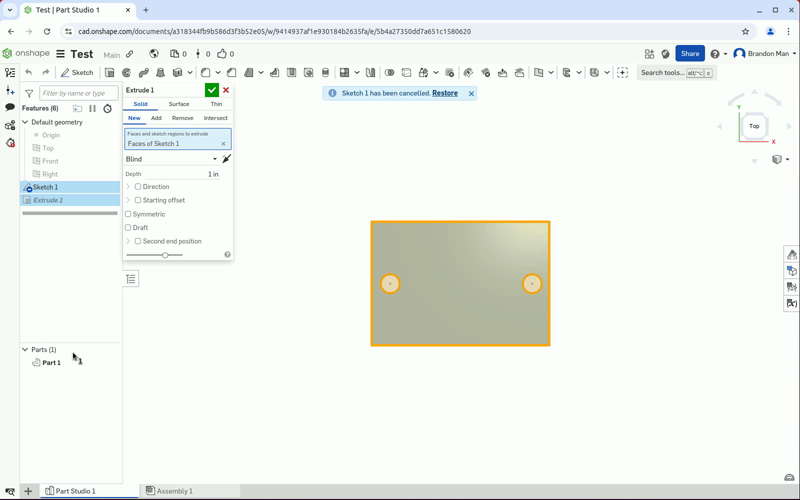
mouse_move(143, 106)
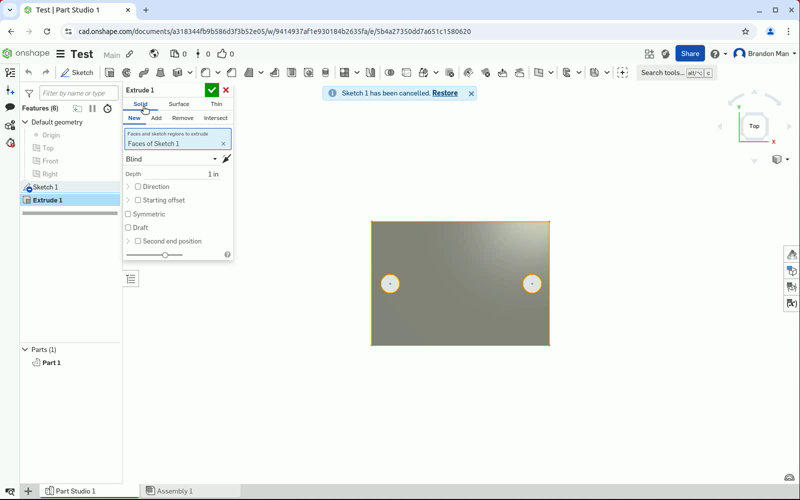
click(143, 106)
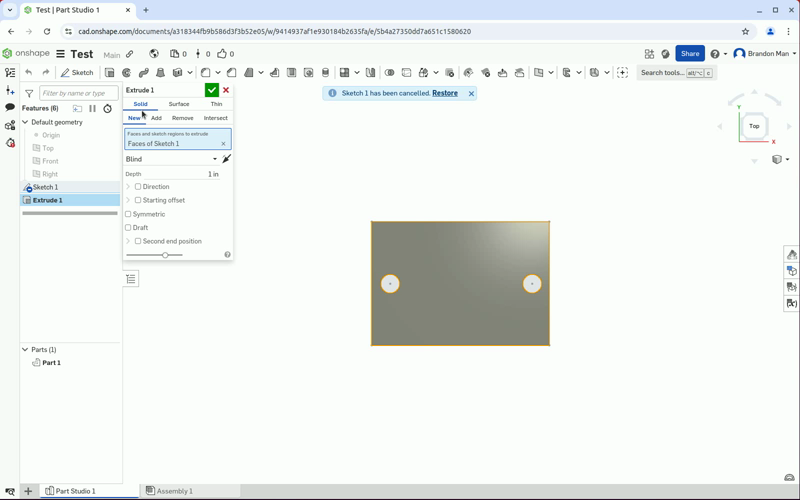
mouse_move(137, 120)
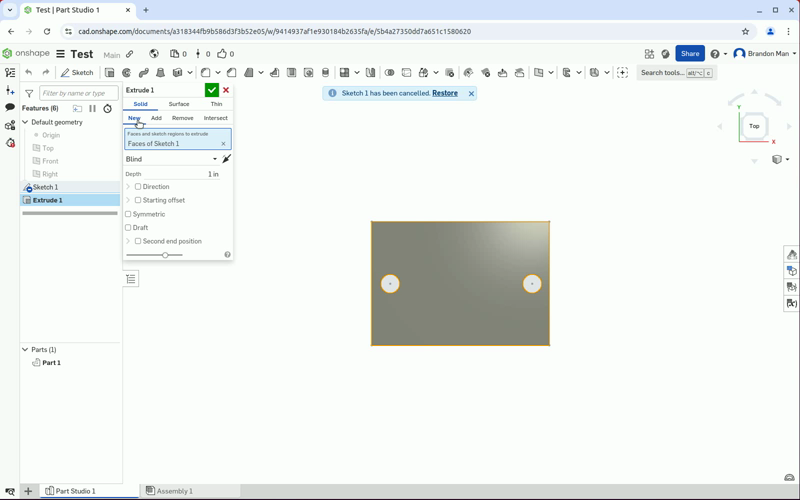
click(137, 120)
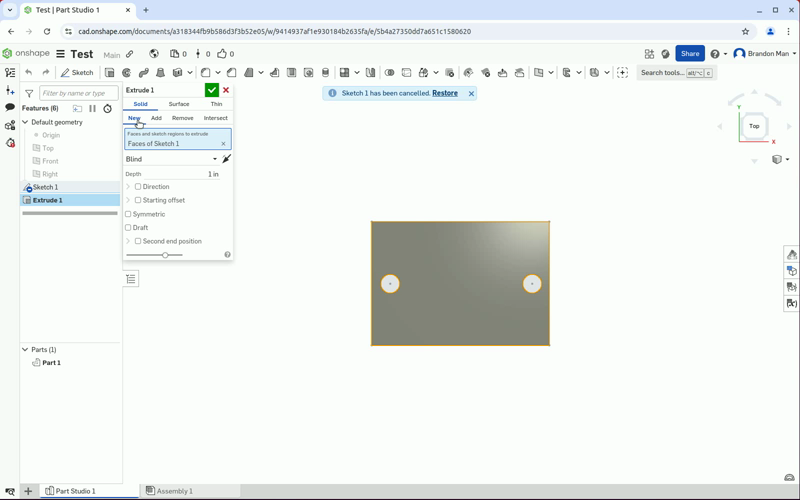
key(tab, 4)
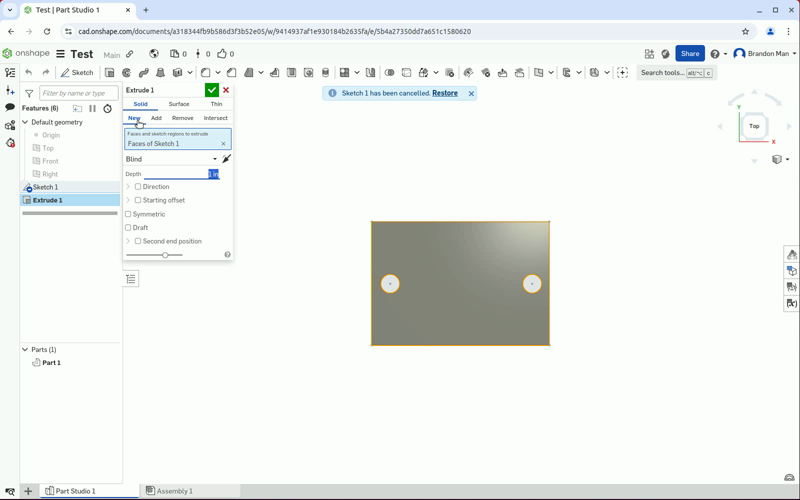
text(23.108)
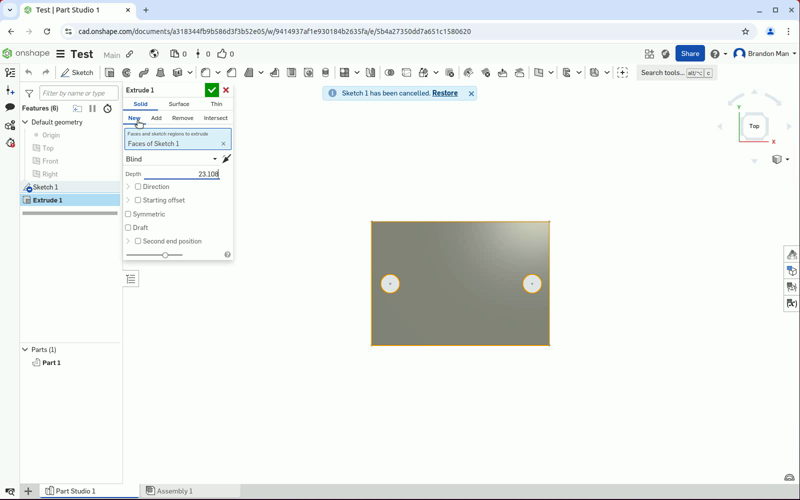
key(enter)
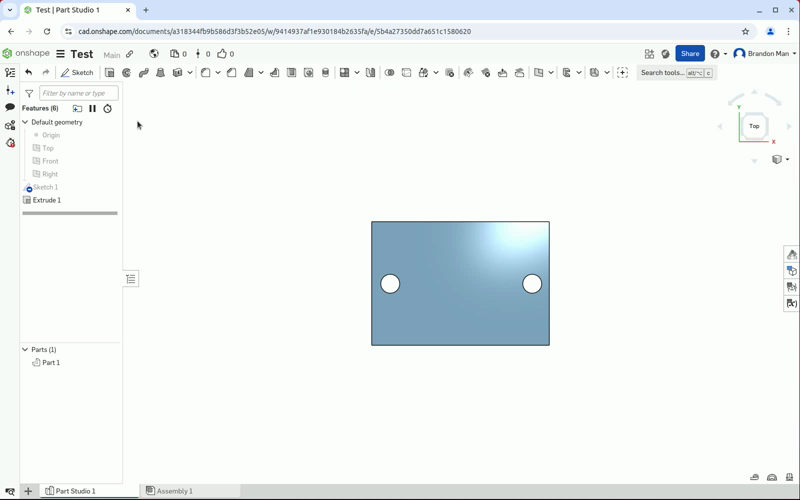
key(shift+h)
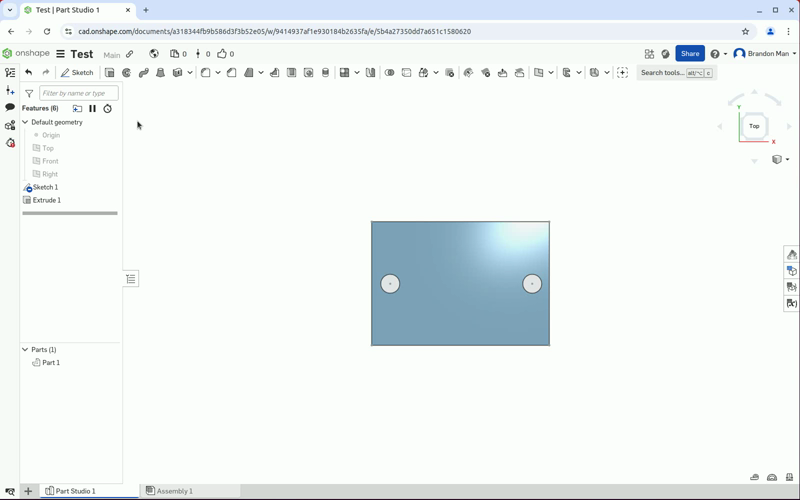
key(shift+h)
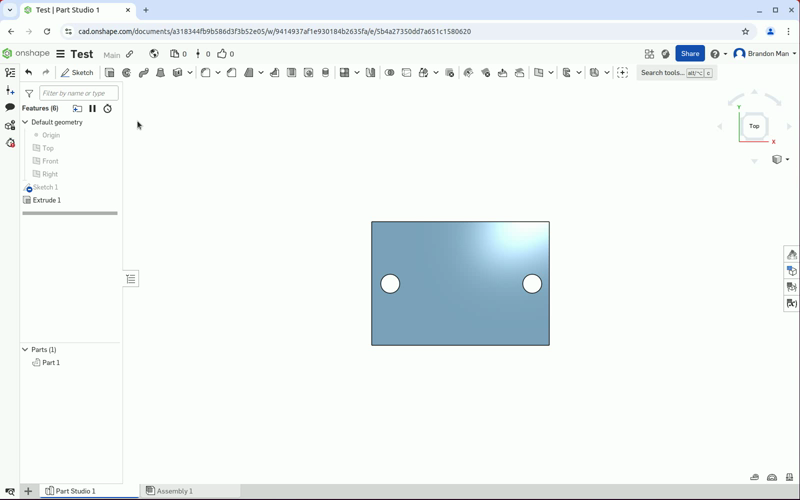
mouse_move(73, 189)
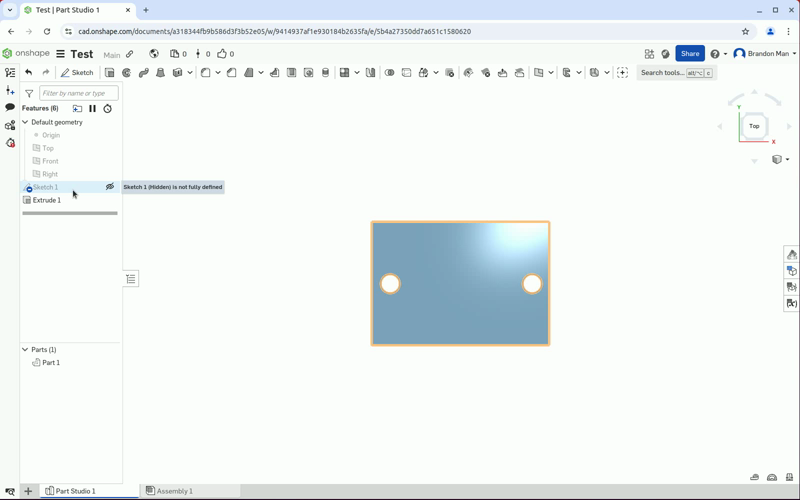
click(73, 189)
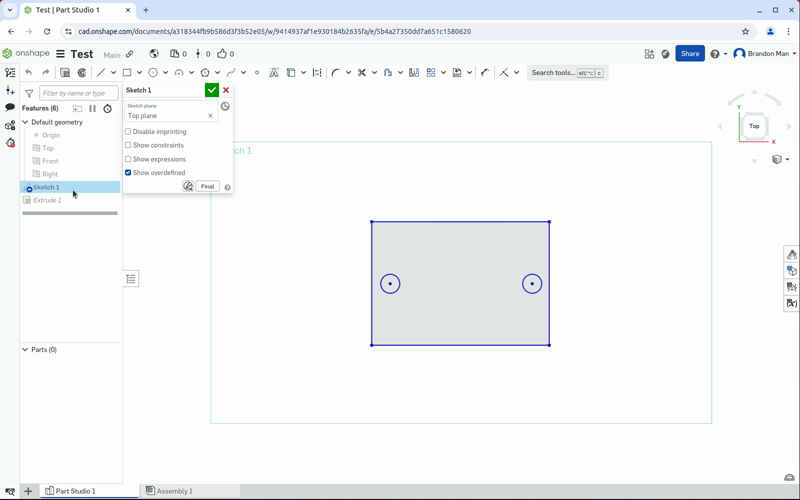
mouse_move(229, 92)
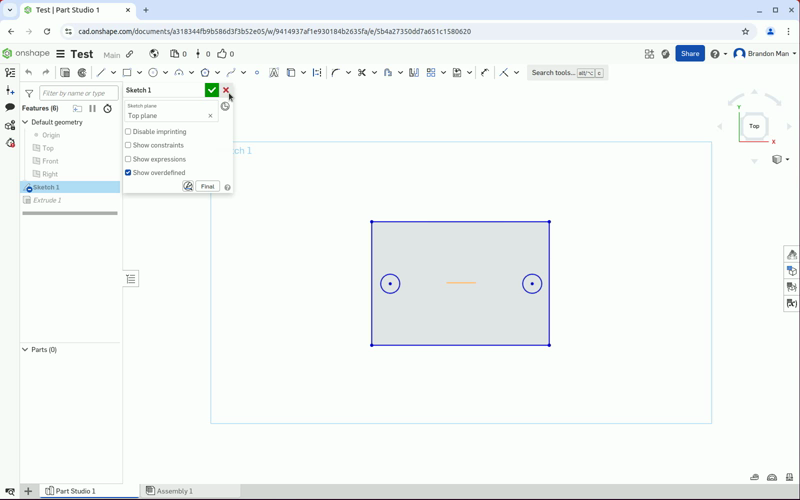
click(229, 92)
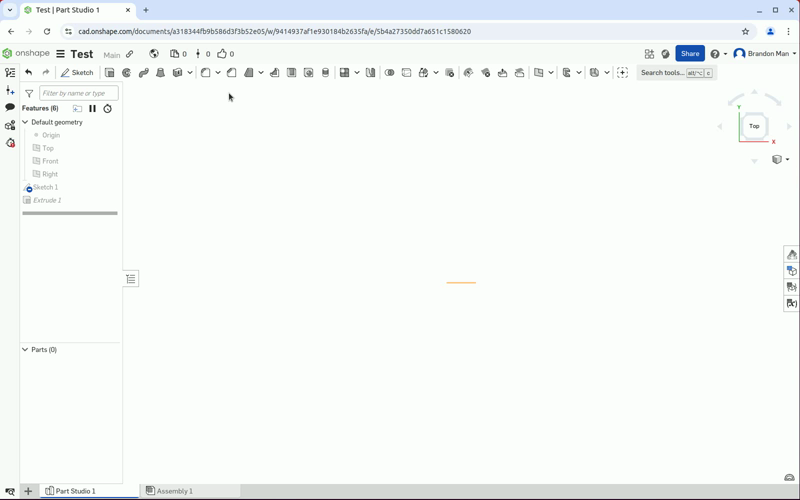
mouse_move(73, 352)
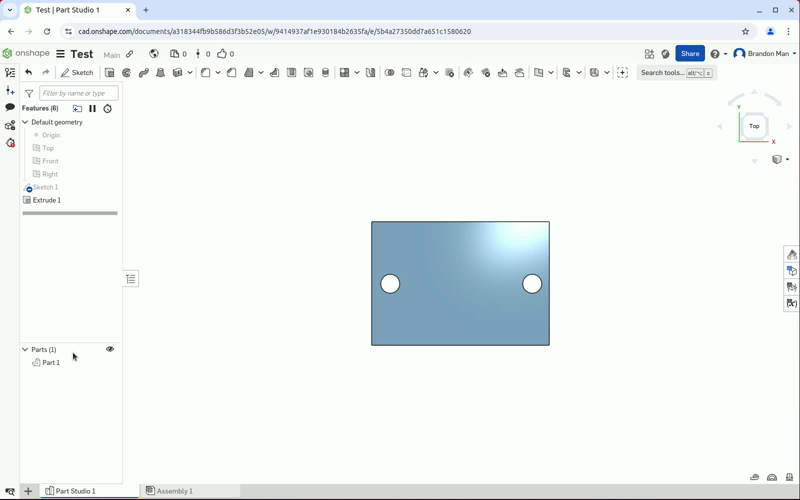
key(y)
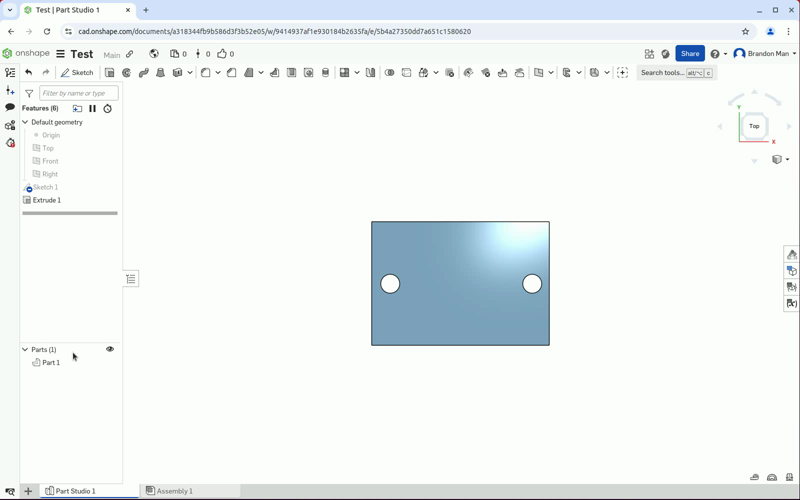
key(shift+p)
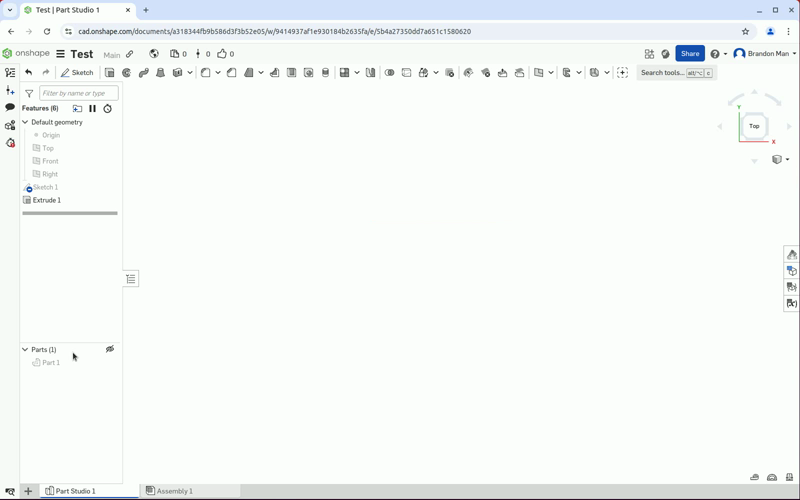
key(space)
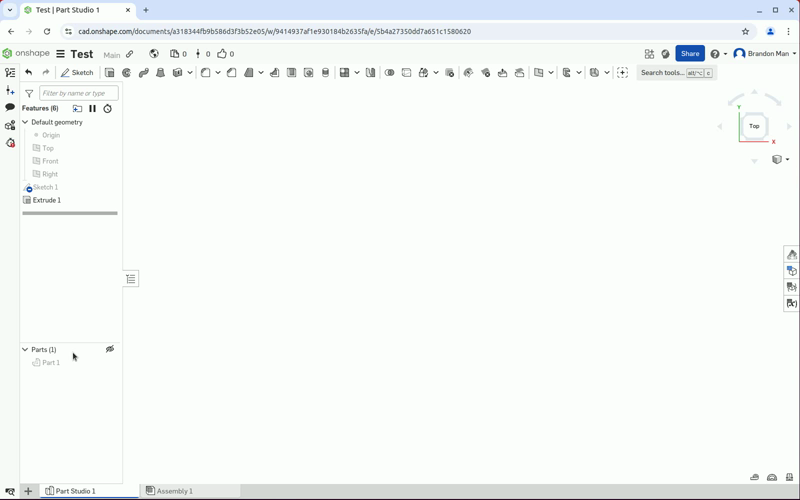
key_down(shift)
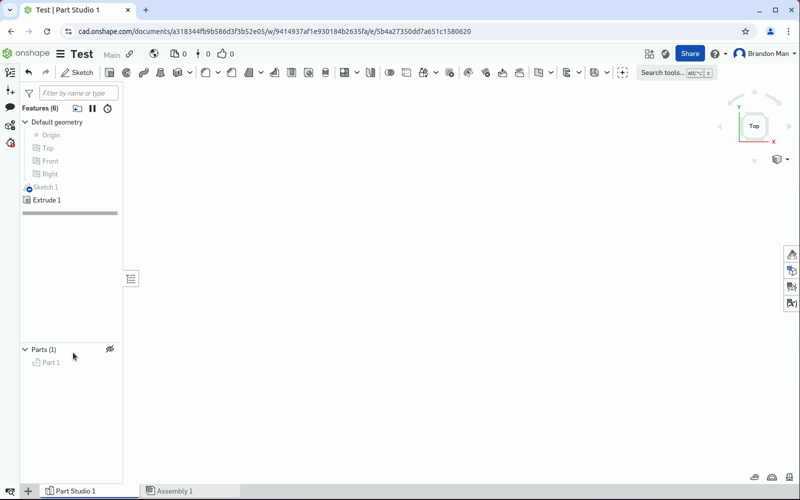
key(up)
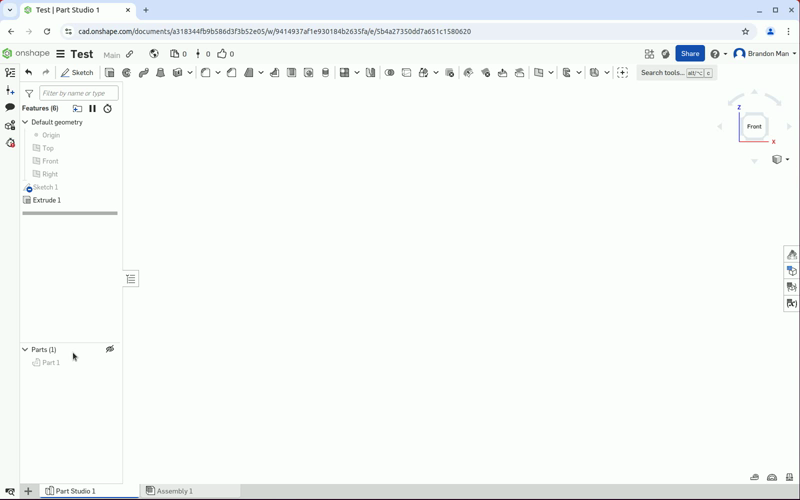
key_up(shift)
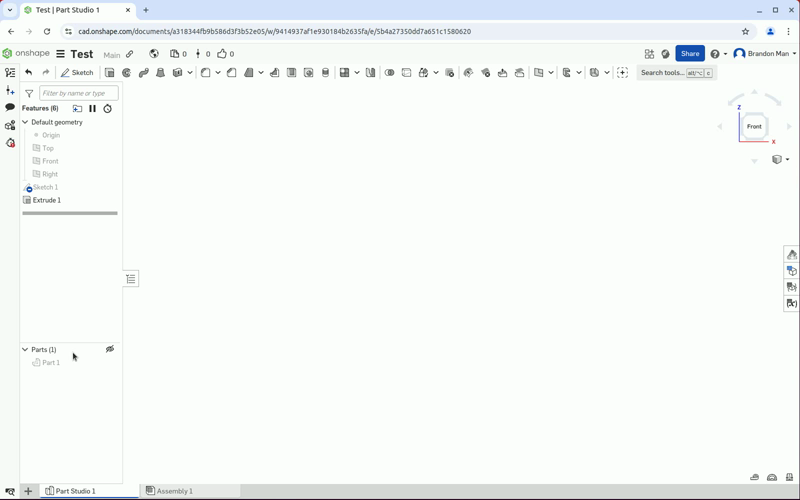
mouse_move(73, 352)
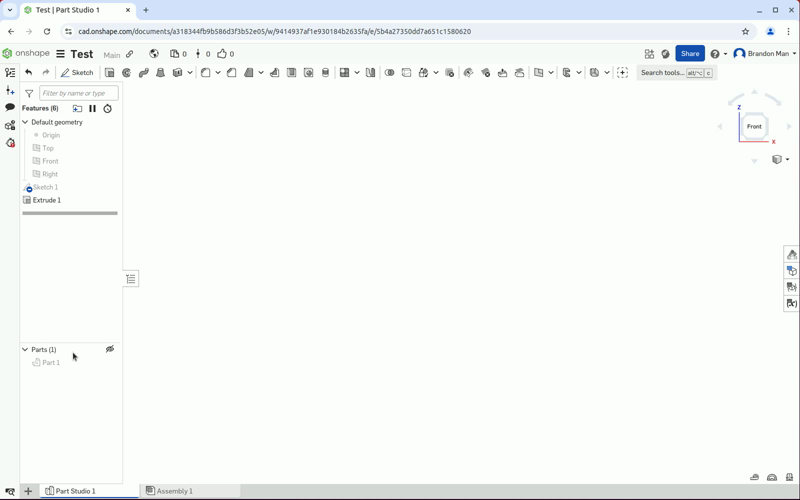
key(shift+y)
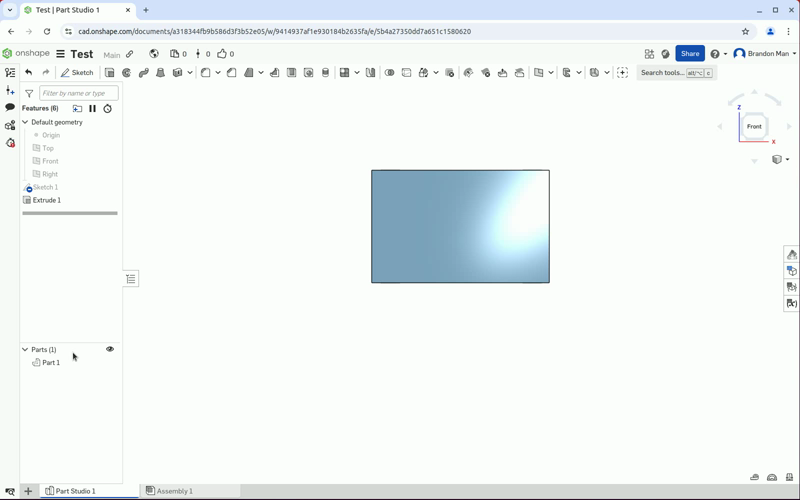
mouse_move(541, 75)
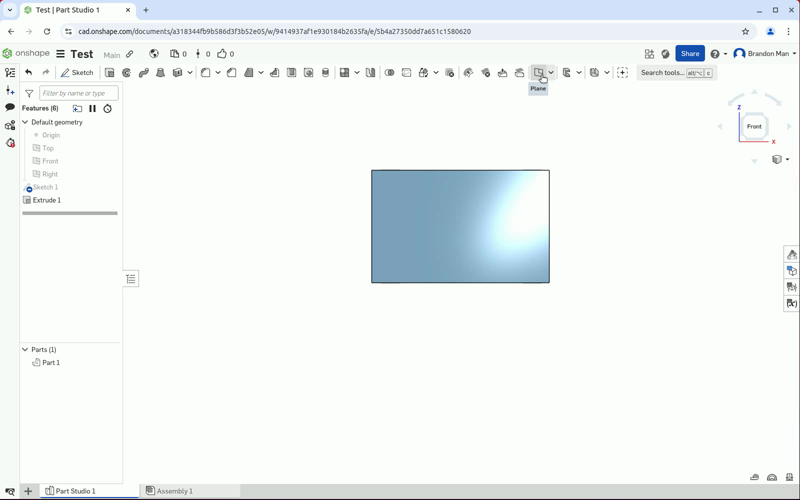
click(541, 75)
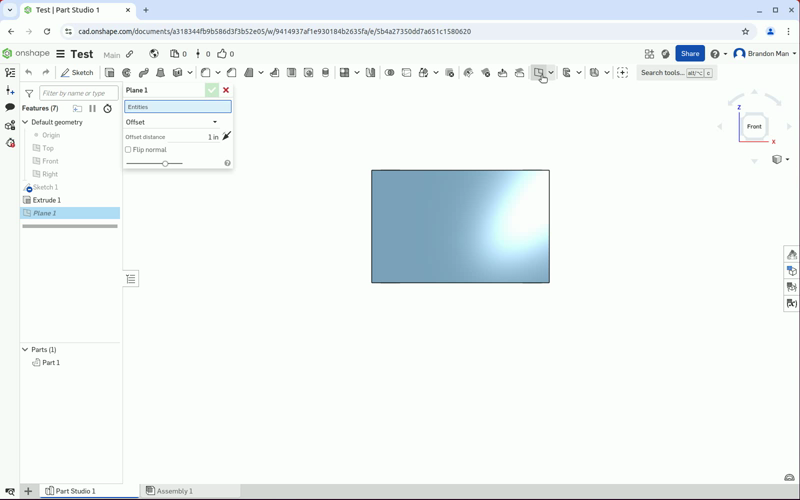
mouse_move(73, 163)
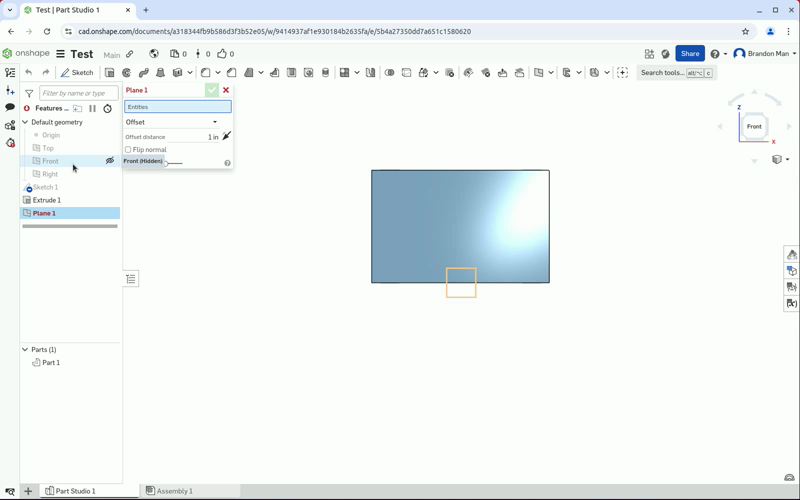
click(73, 163)
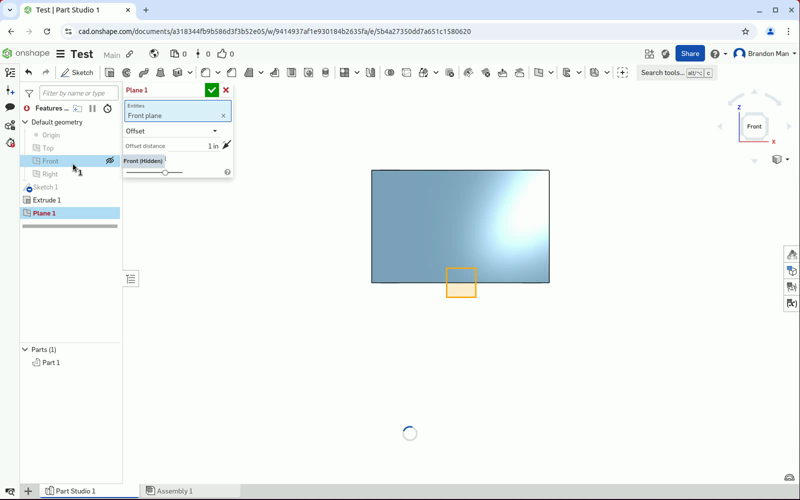
key(tab, 2)
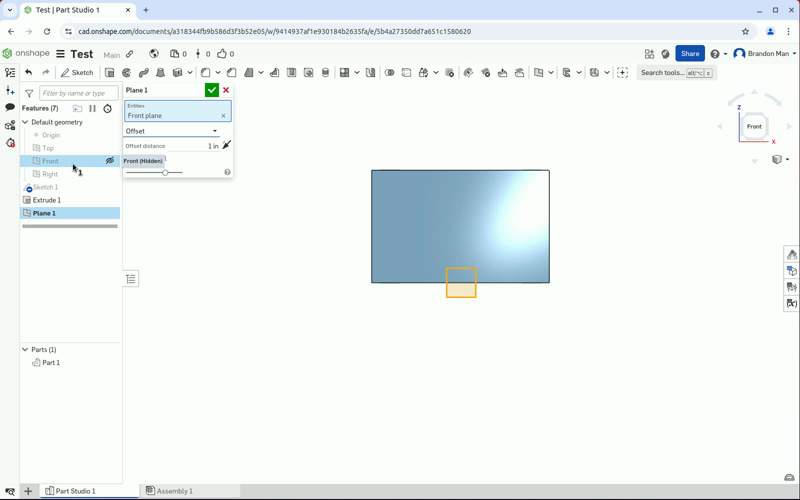
text(12.756)
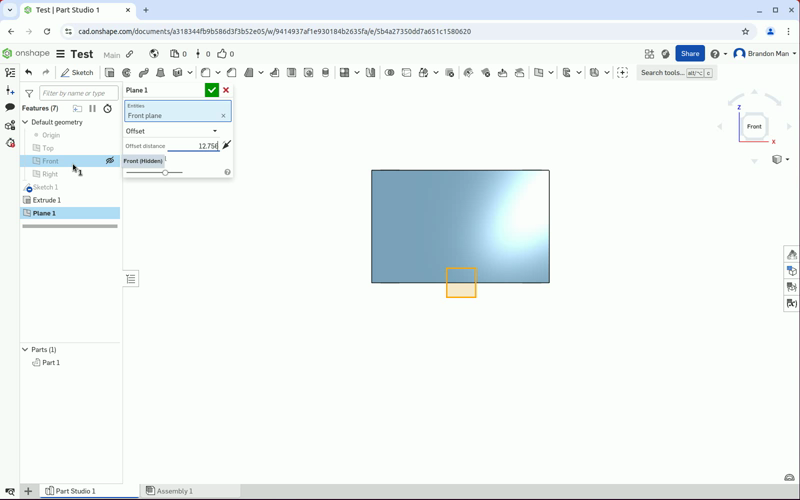
key(enter, 2)
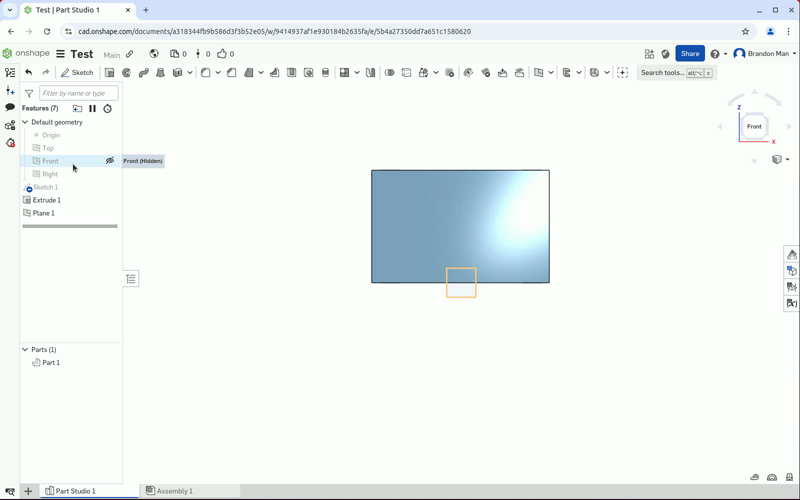
key(shift+s)
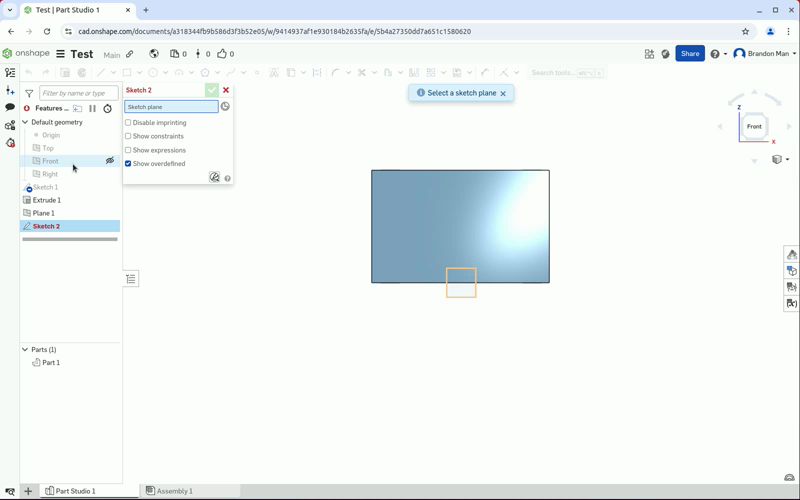
mouse_move(73, 215)
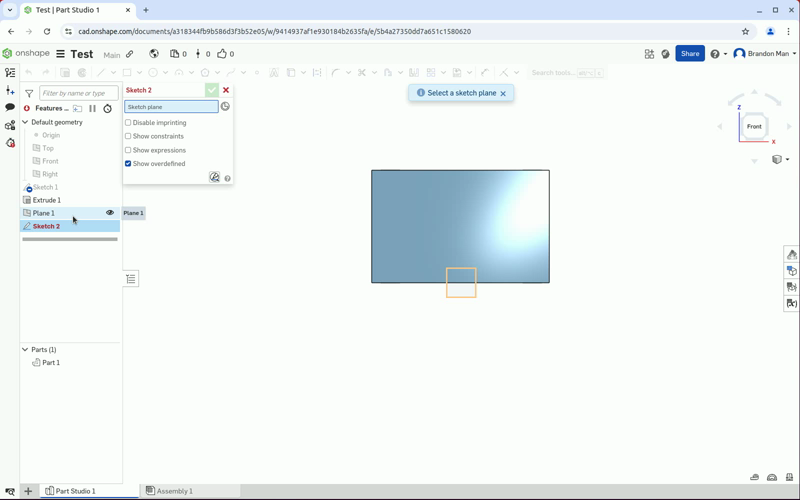
click(73, 215)
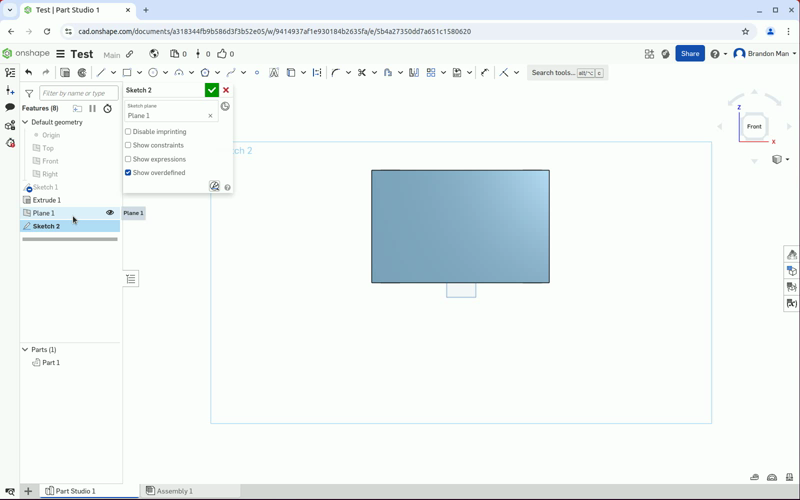
mouse_move(73, 352)
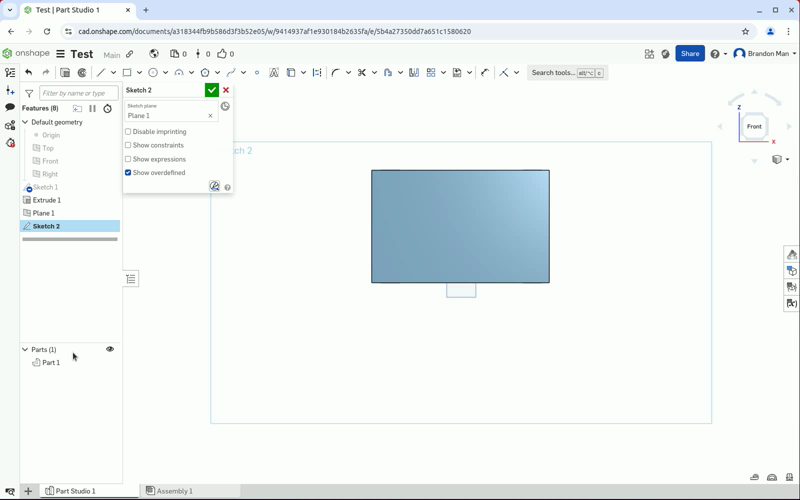
key(y)
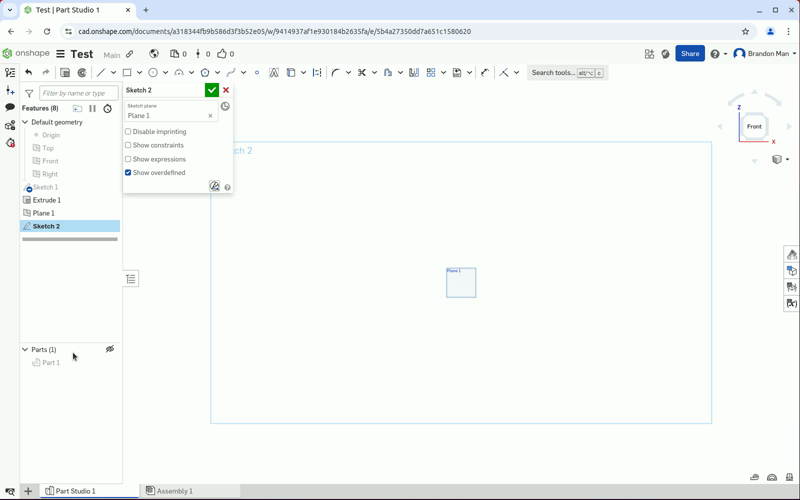
key(l)
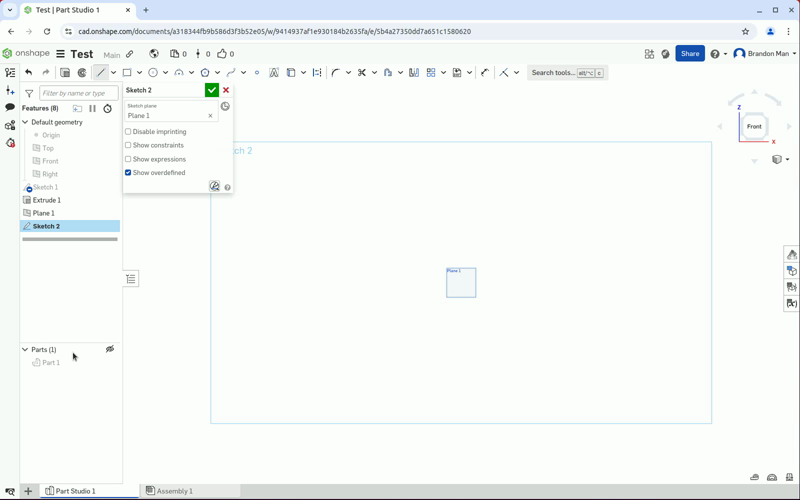
key_down(shift)
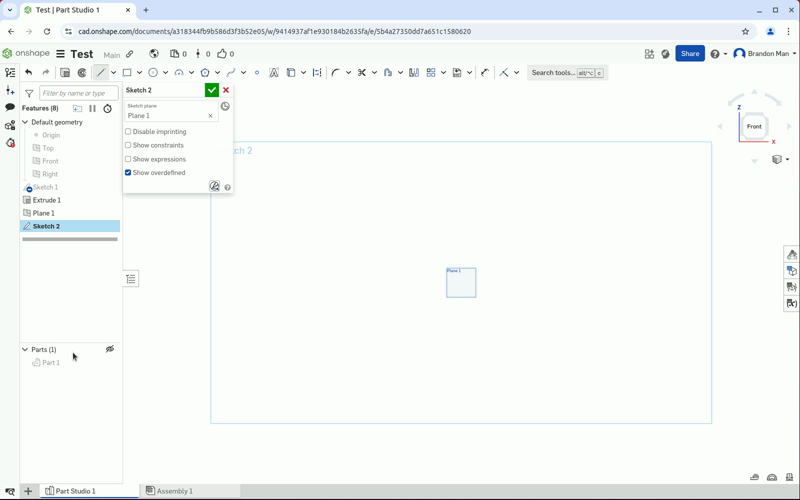
mouse_move(420, 170)
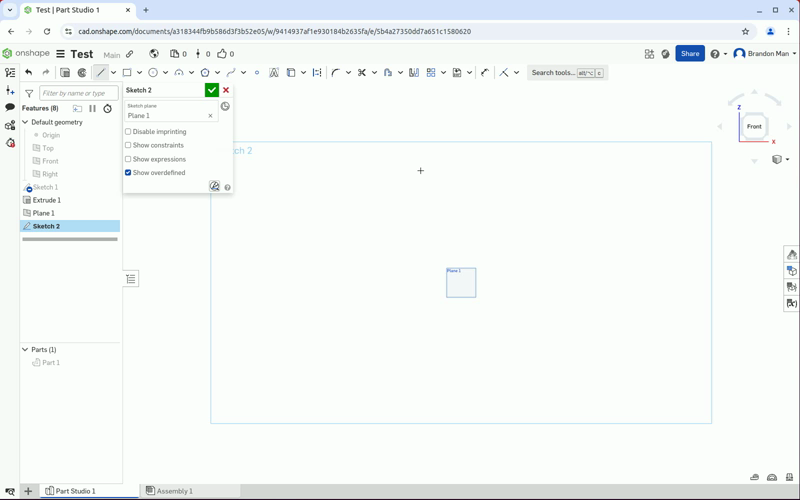
click(420, 170)
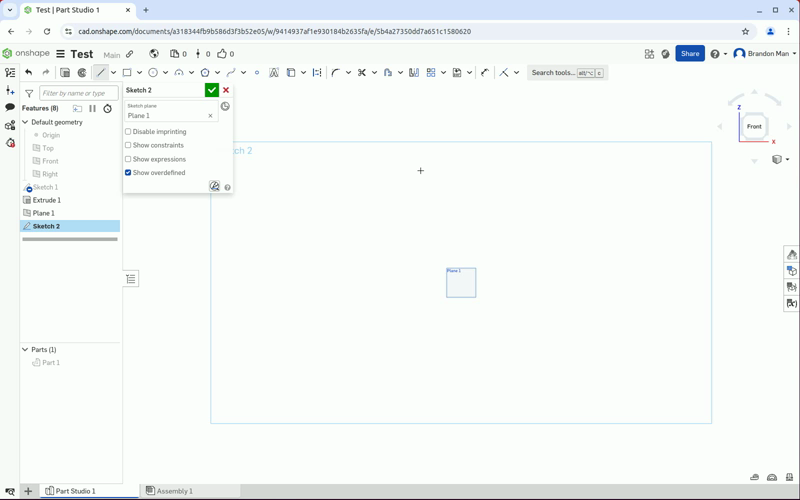
key_up(shift)
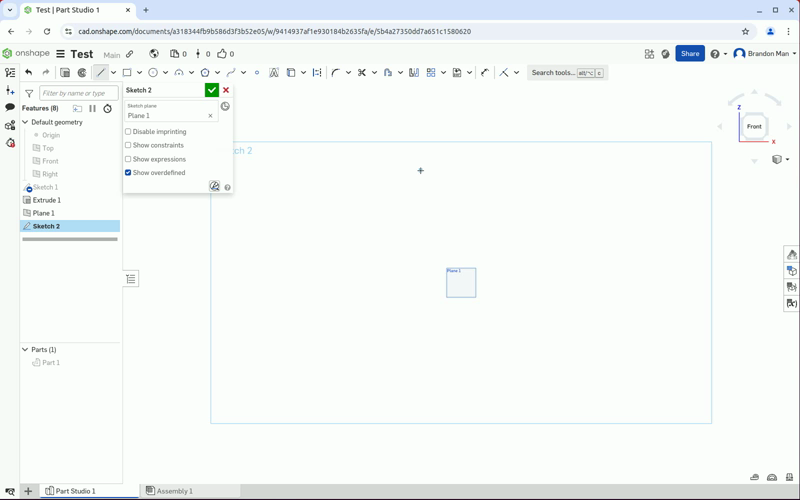
key_down(shift)
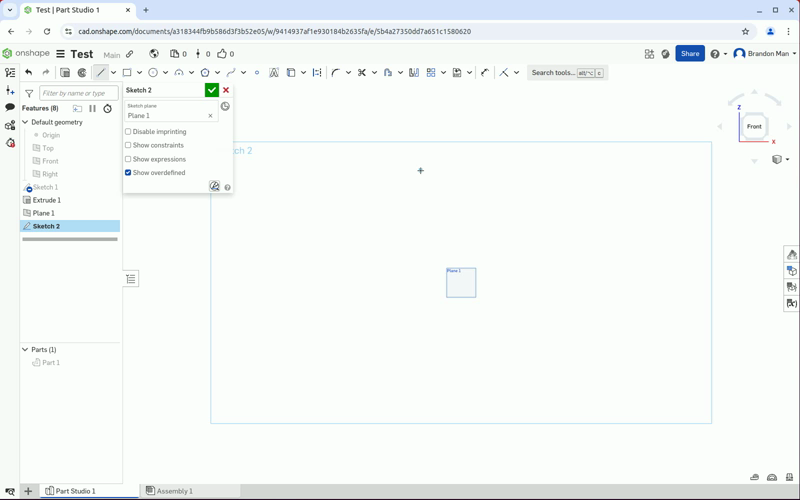
mouse_move(501, 170)
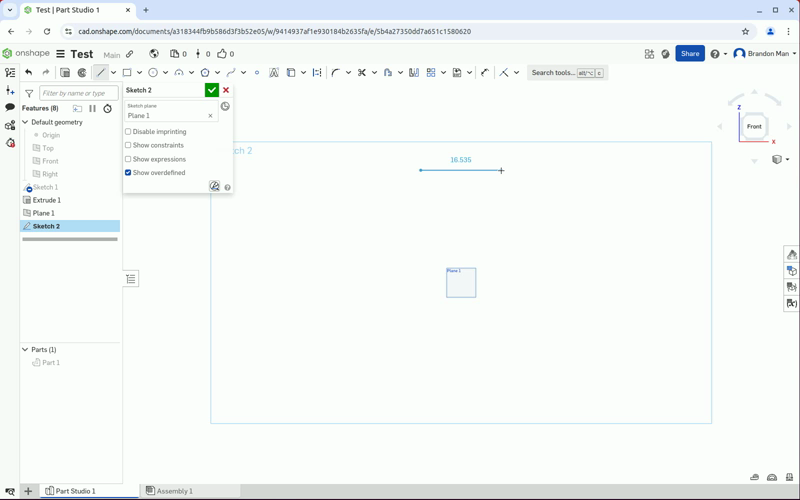
click(501, 170)
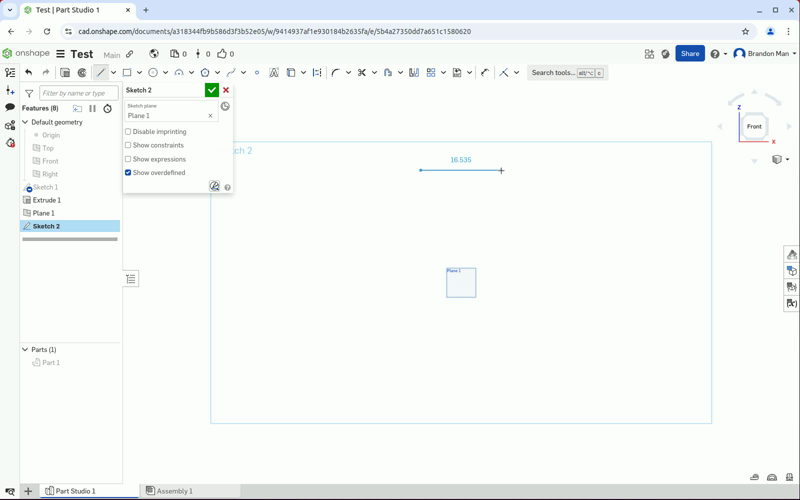
key_up(shift)
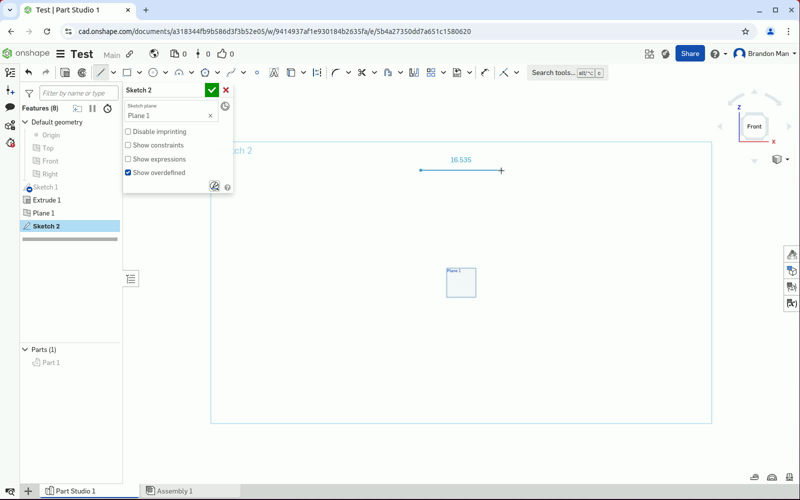
key(esc)
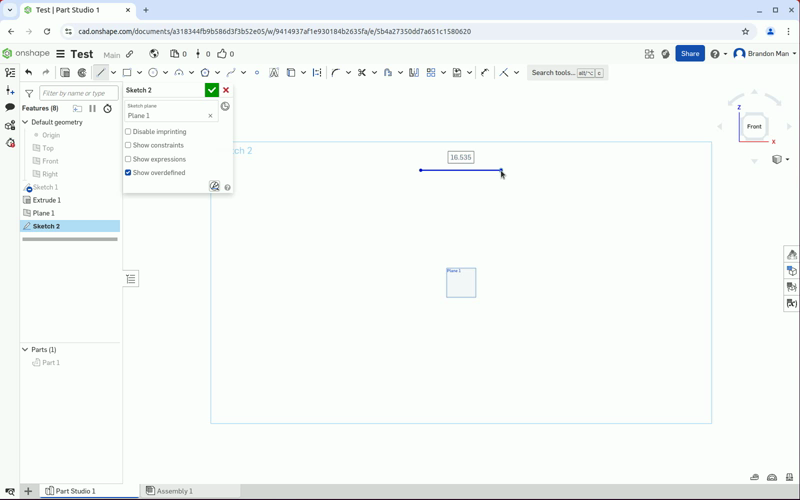
key(a)
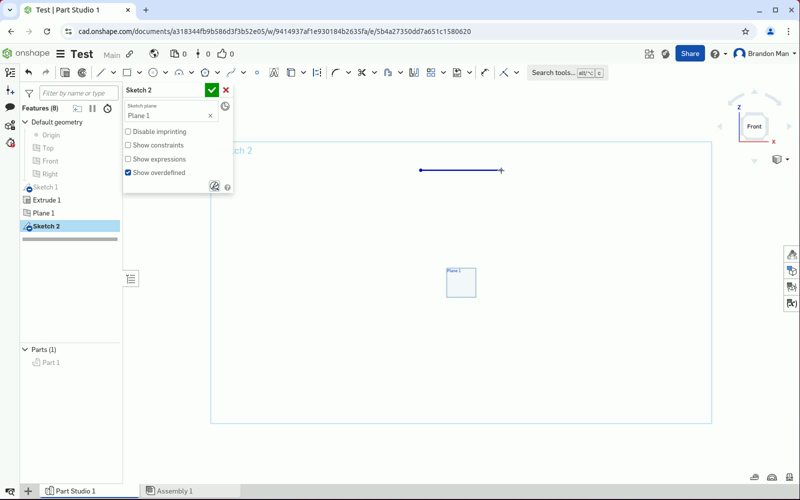
mouse_move(501, 170)
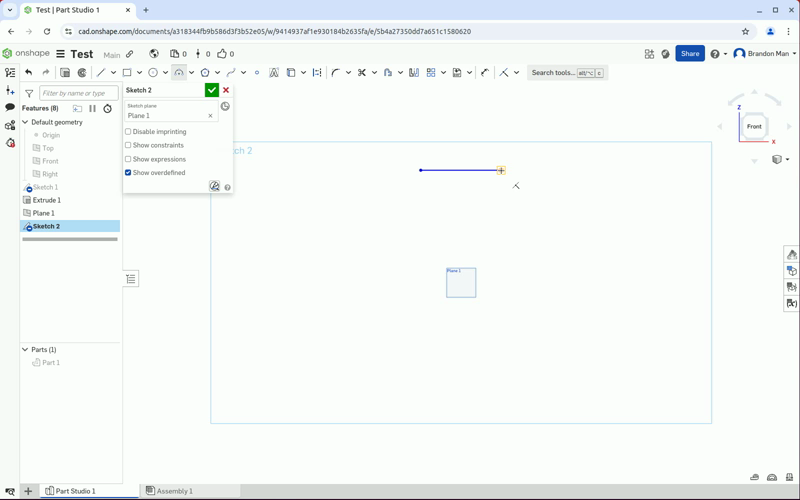
click(501, 170)
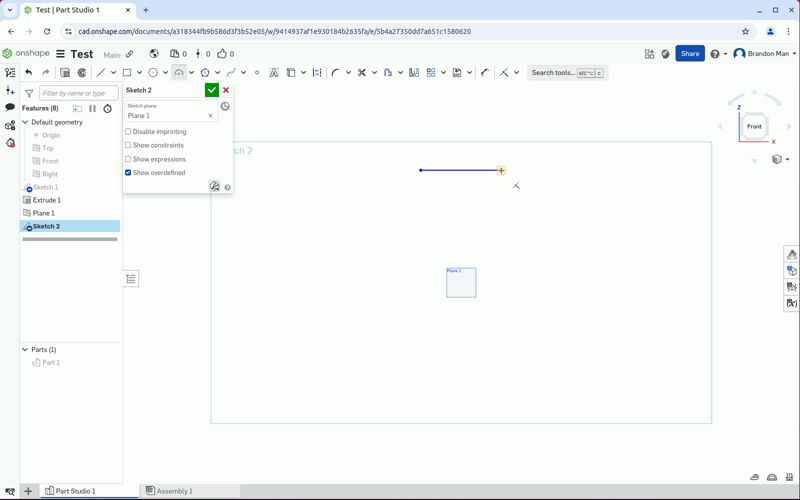
mouse_move(420, 170)
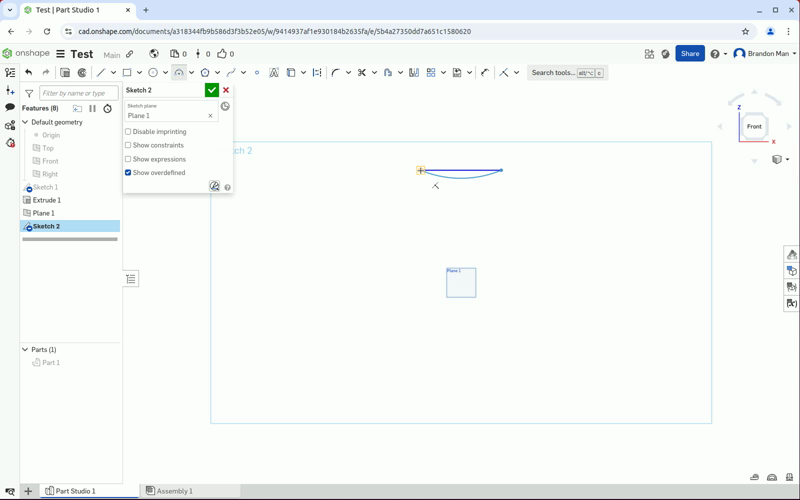
click(420, 170)
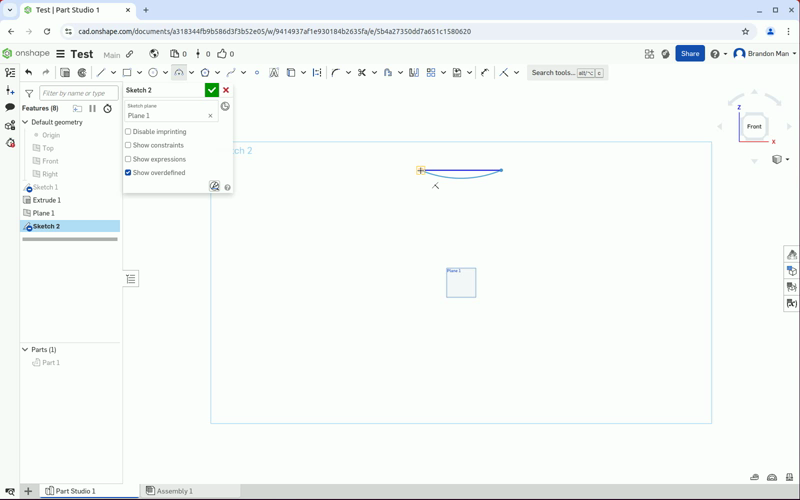
key_down(shift)
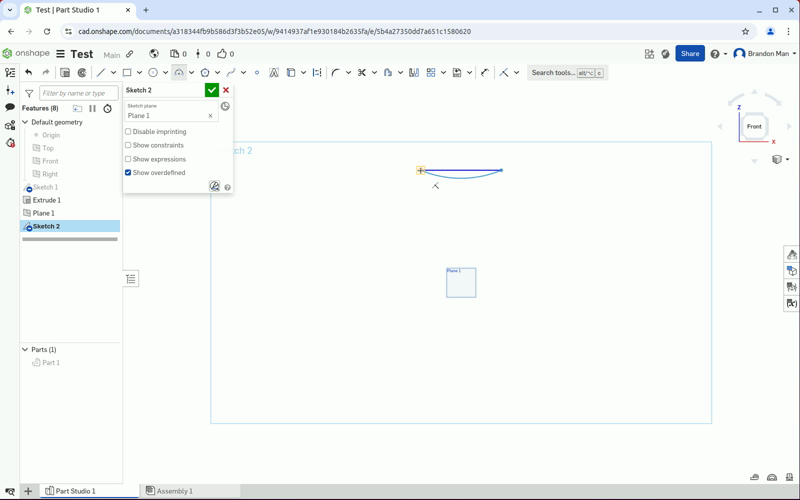
mouse_move(460, 130)
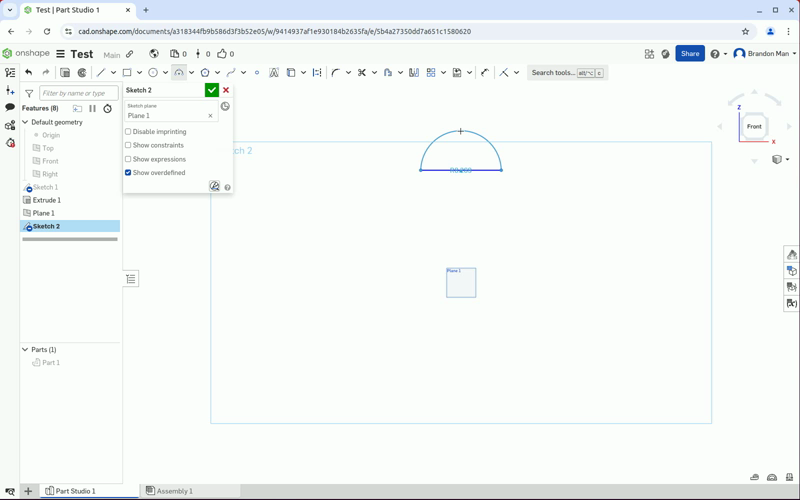
click(460, 130)
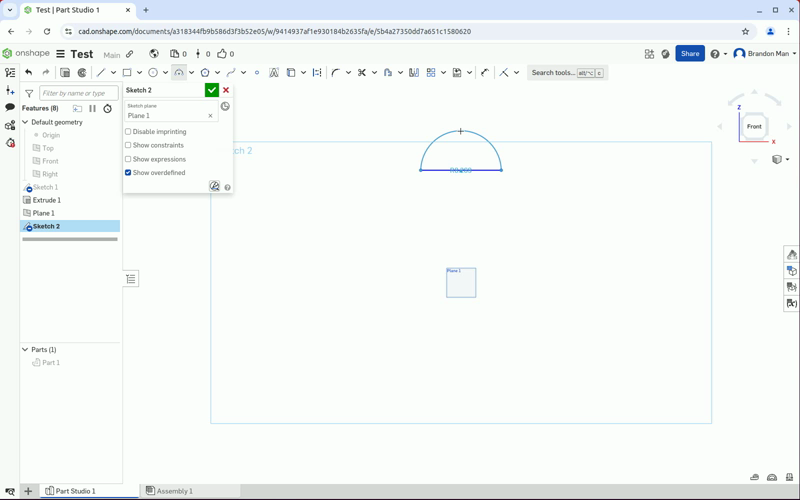
key_up(shift)
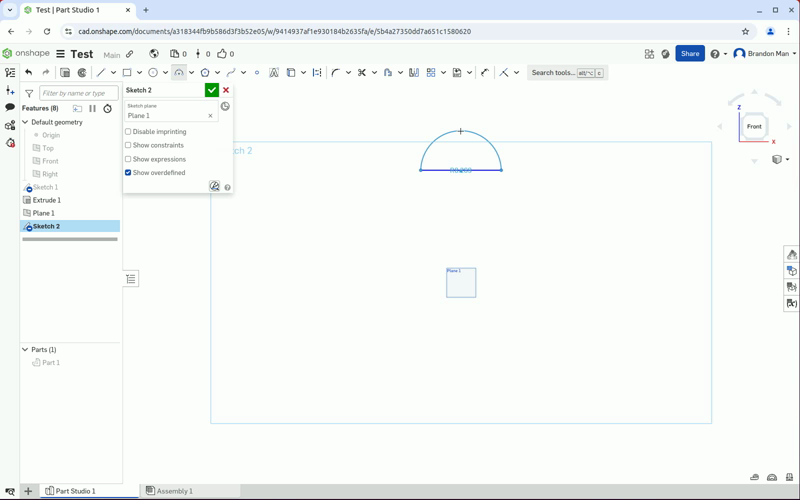
key(esc)
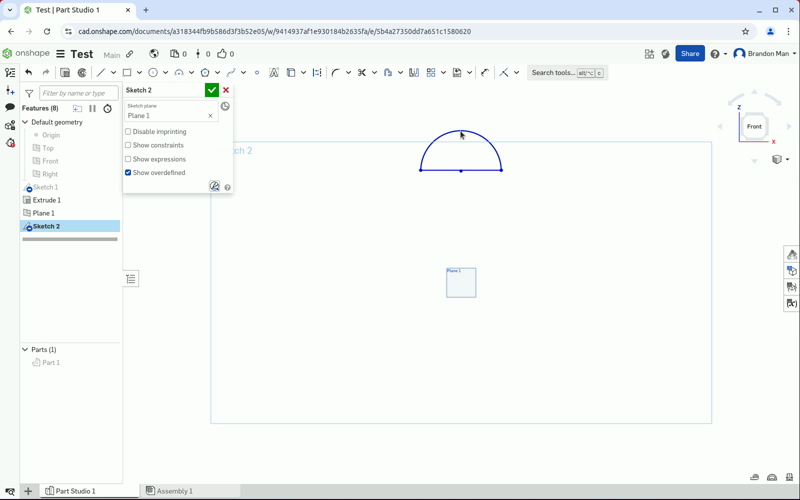
mouse_move(468, 153)
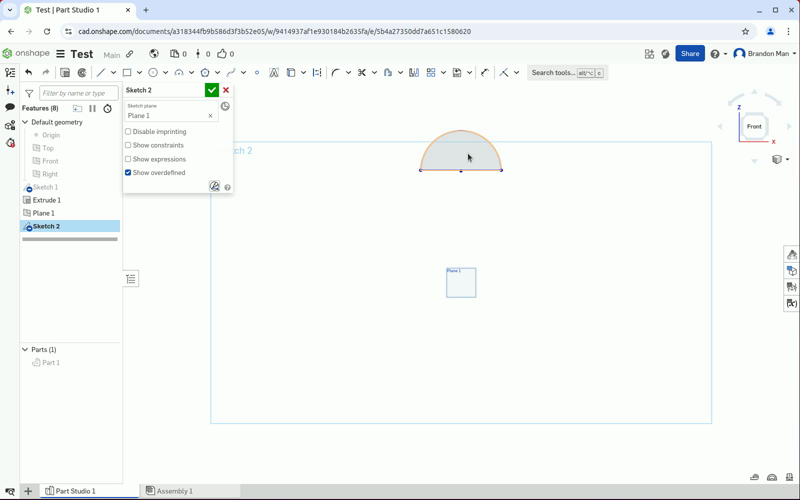
scroll(6)
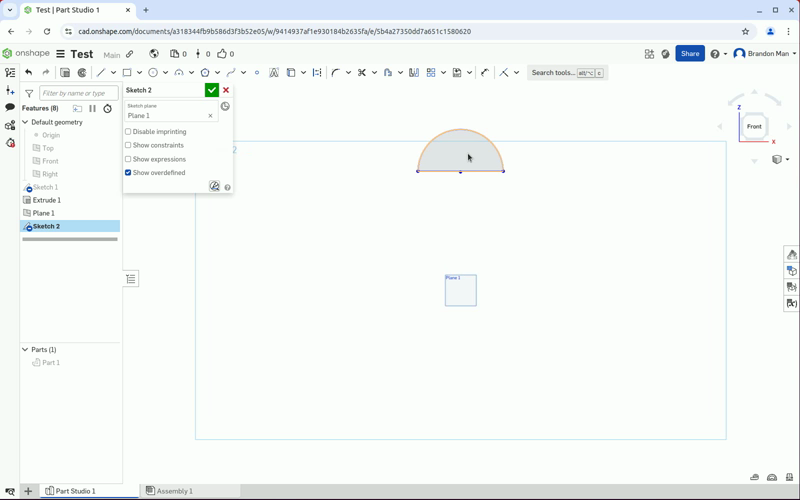
scroll(6)
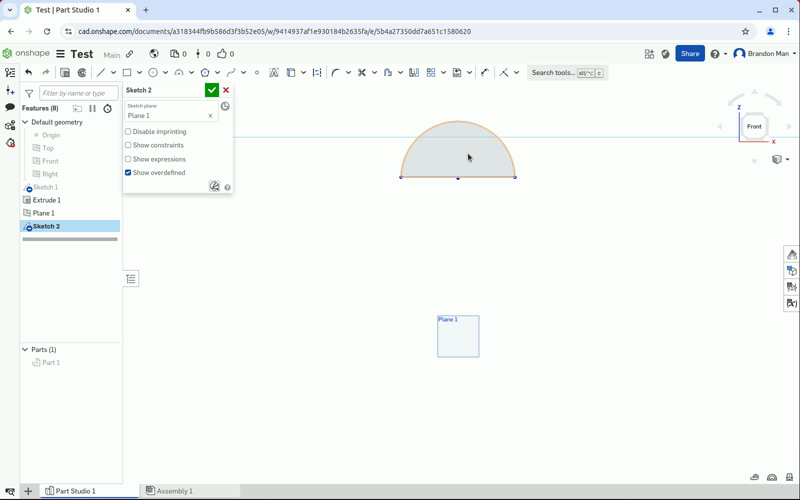
scroll(6)
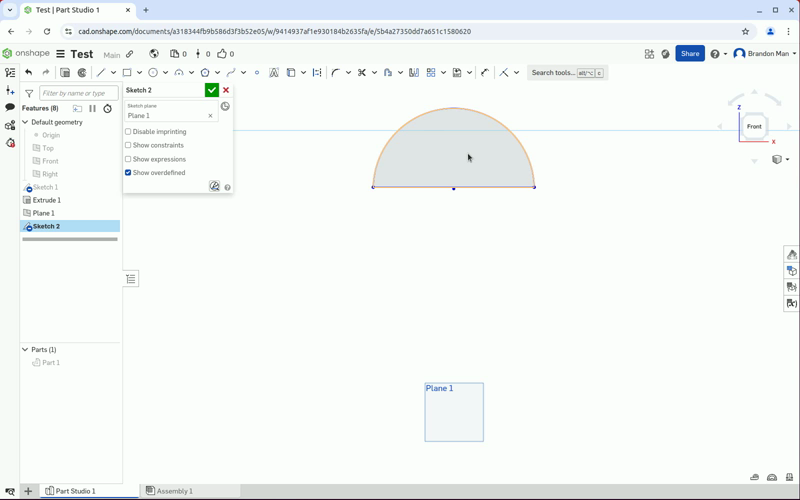
scroll(6)
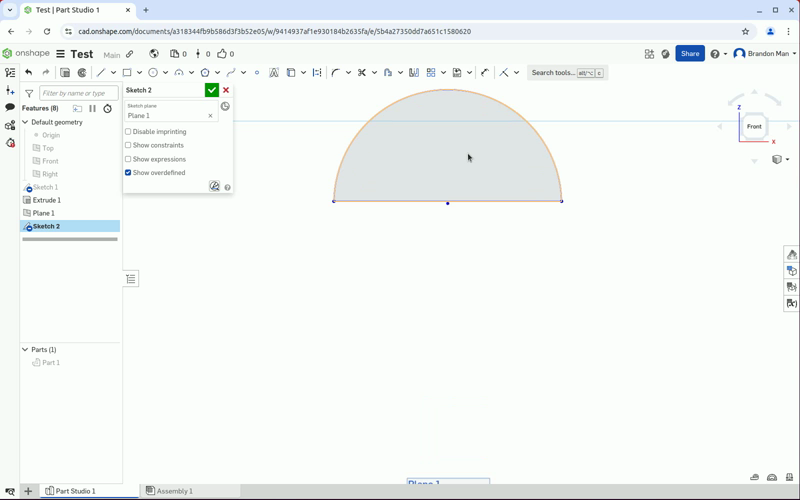
scroll(6)
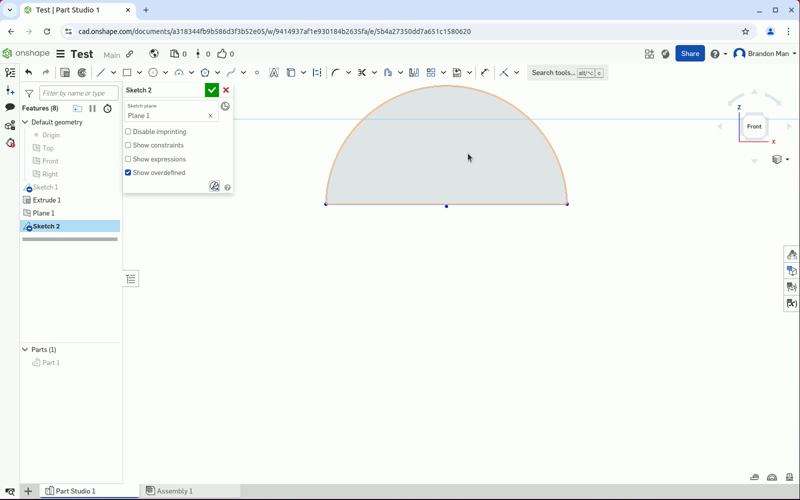
scroll(6)
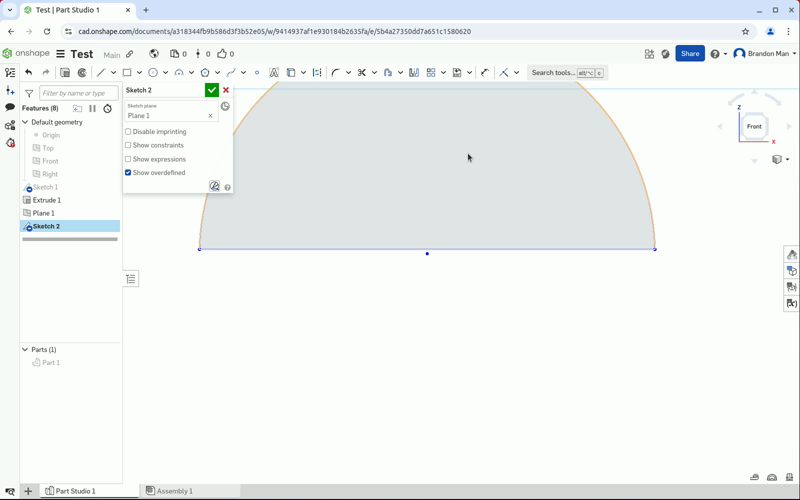
scroll(6)
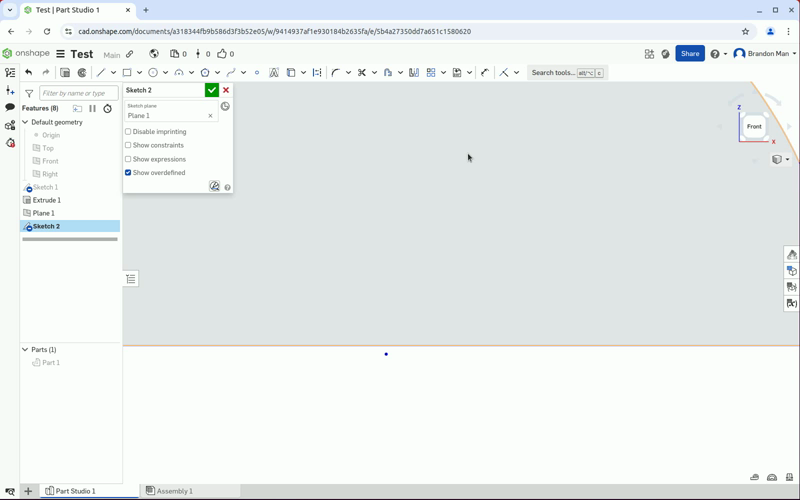
click(468, 153)
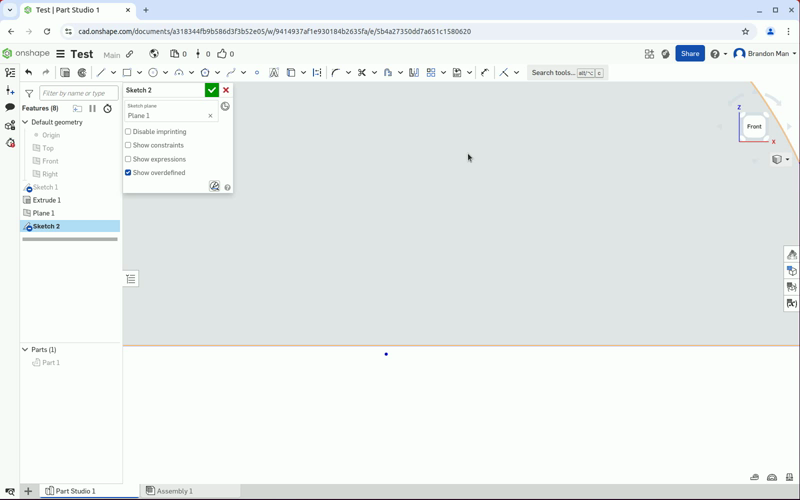
scroll(-6)
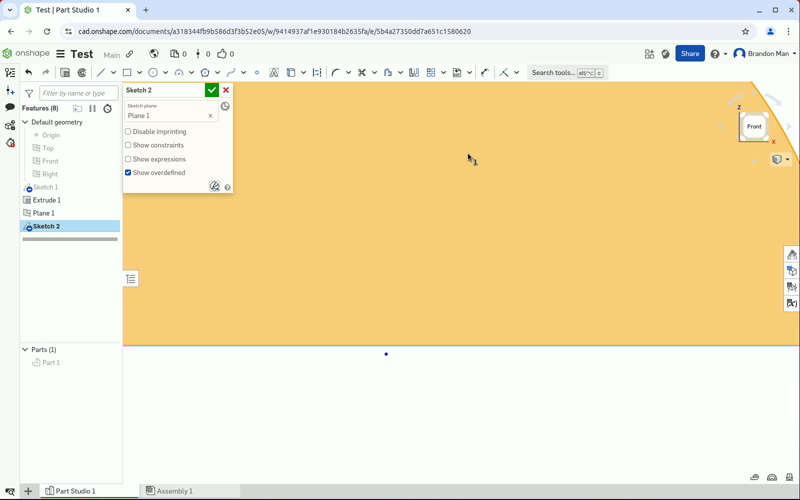
scroll(-6)
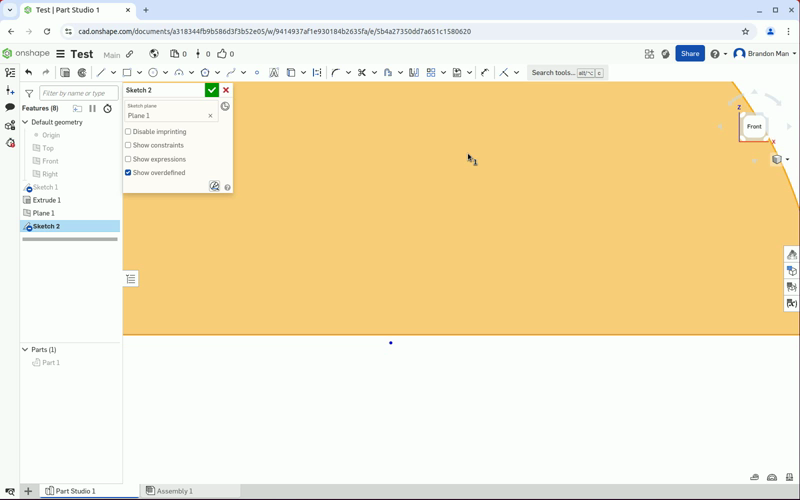
scroll(-6)
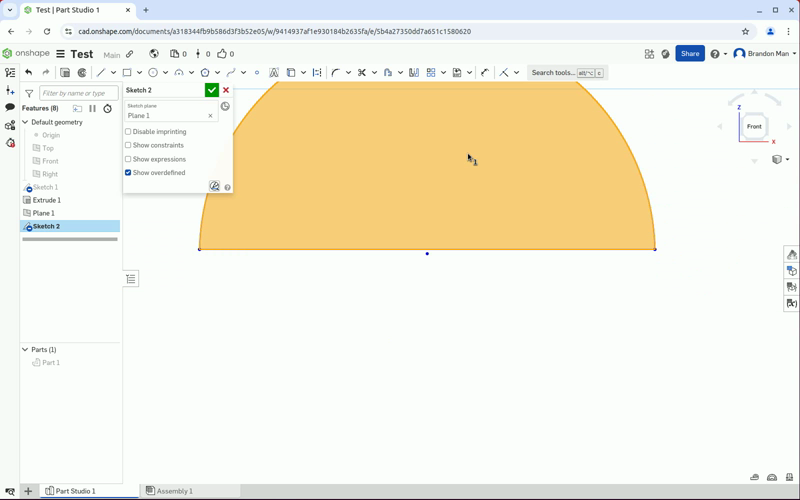
scroll(-6)
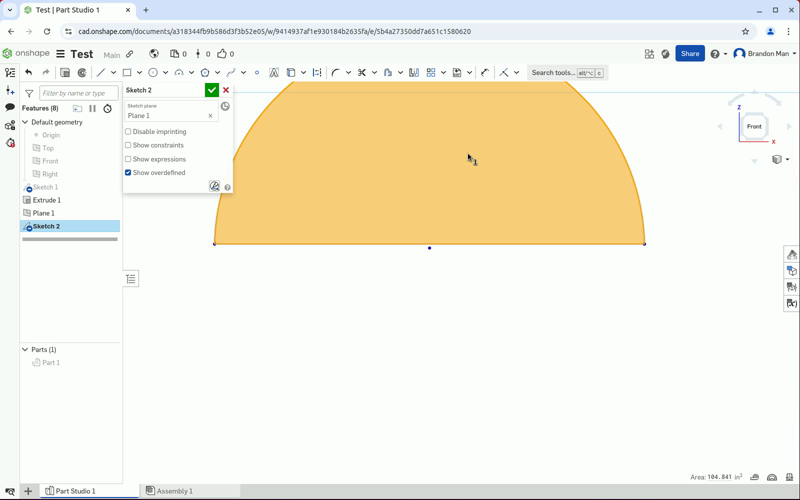
scroll(-6)
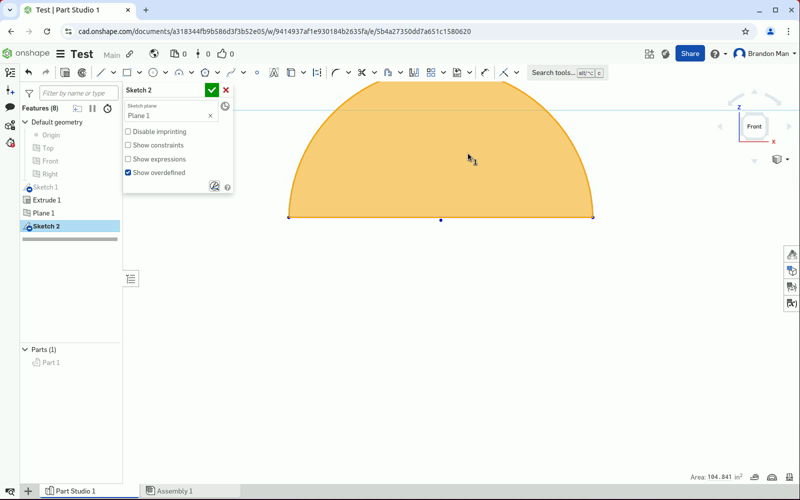
scroll(-6)
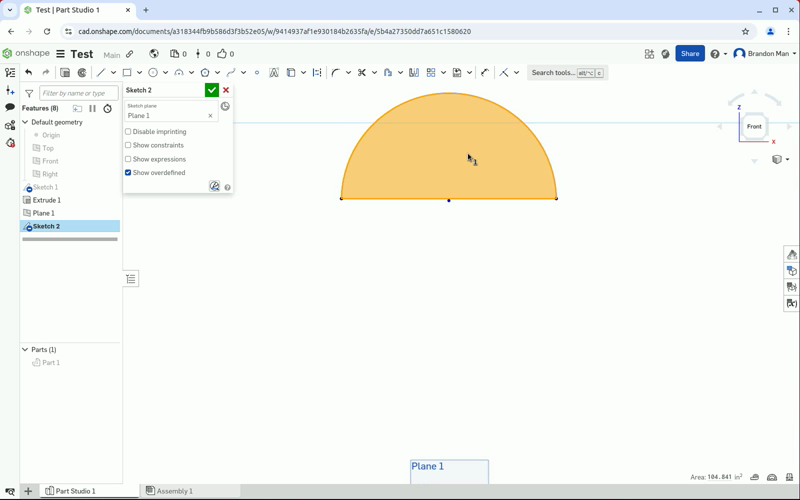
scroll(-6)
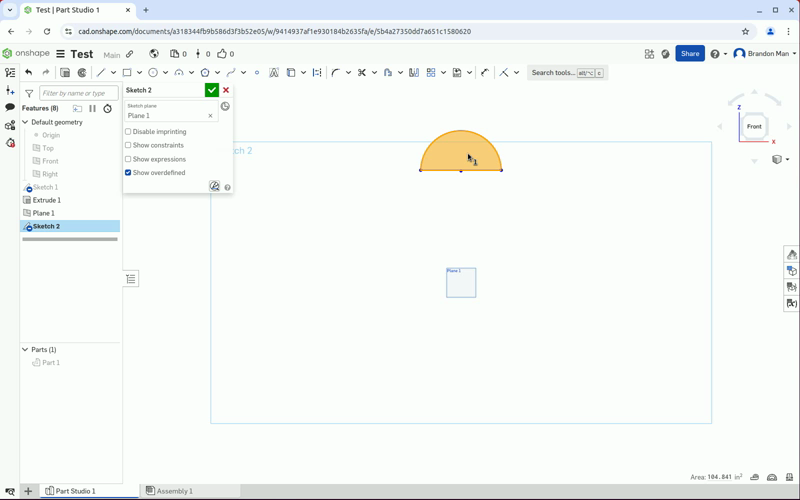
mouse_move(73, 352)
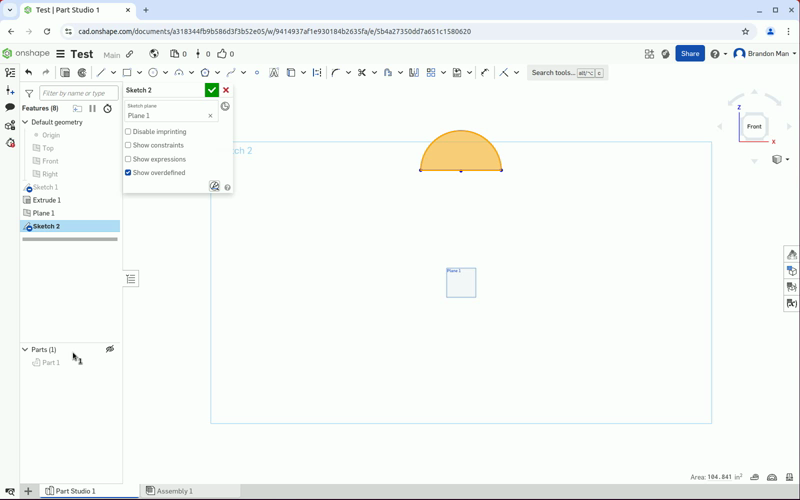
key(shift+y)
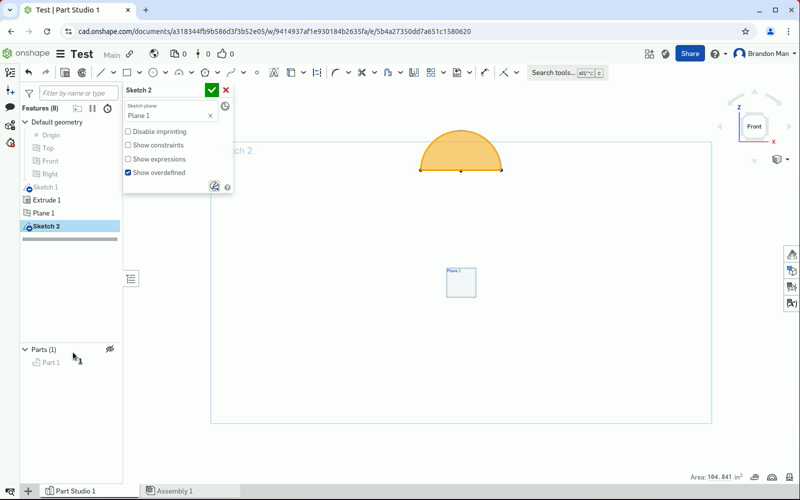
key(shift+e)
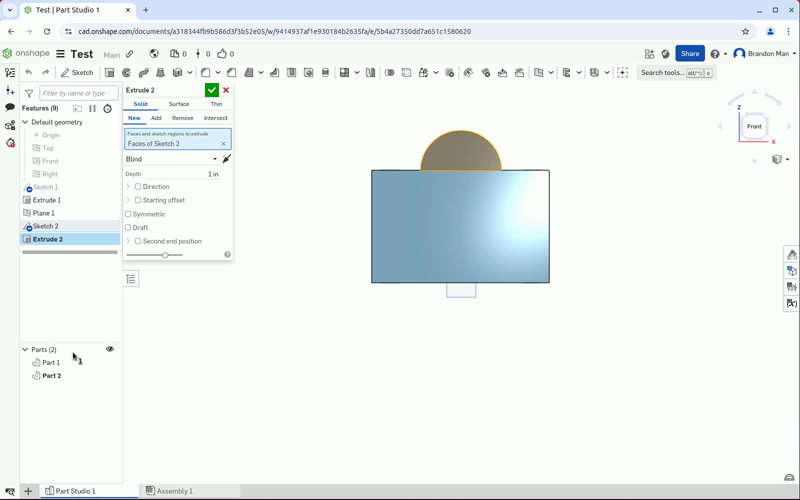
mouse_move(143, 106)
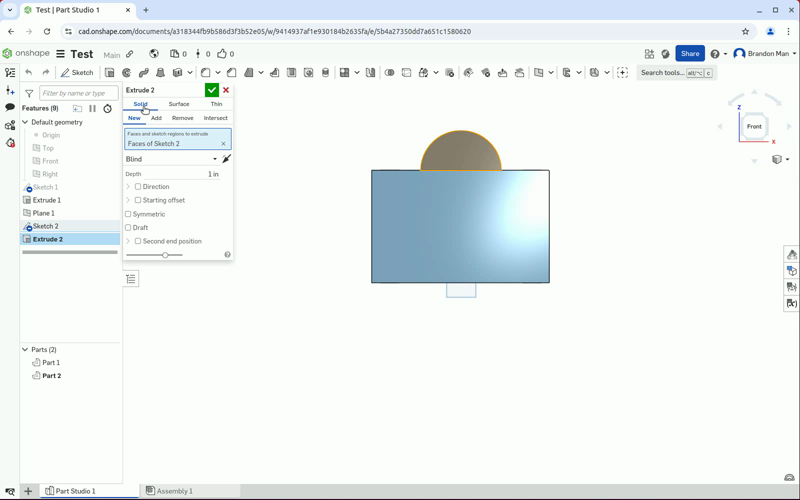
click(143, 106)
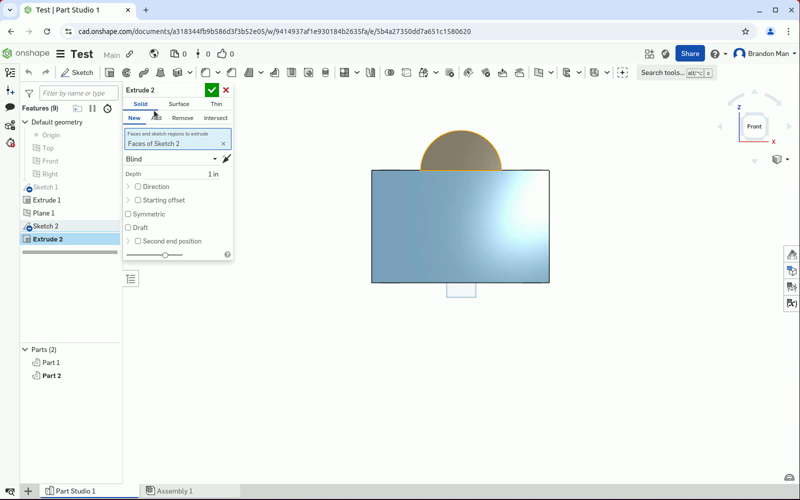
mouse_move(186, 120)
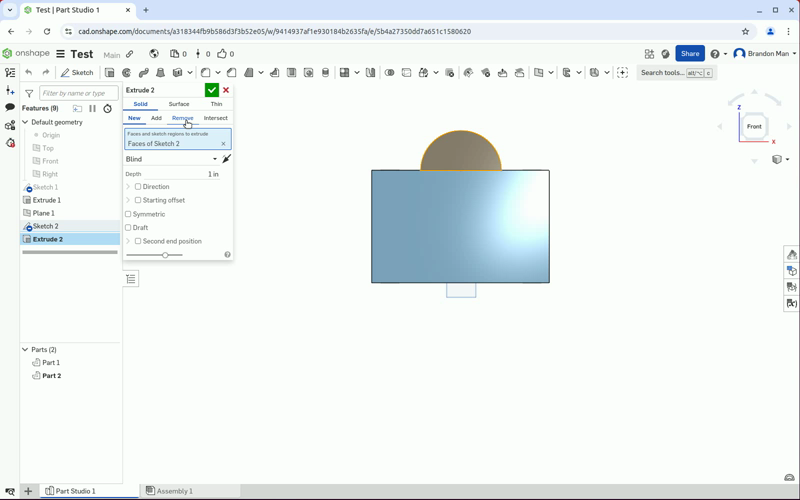
click(186, 120)
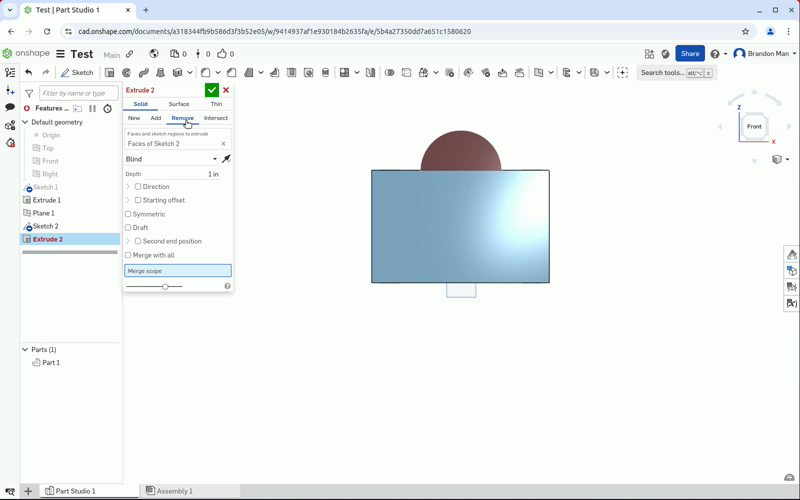
key(tab, 4)
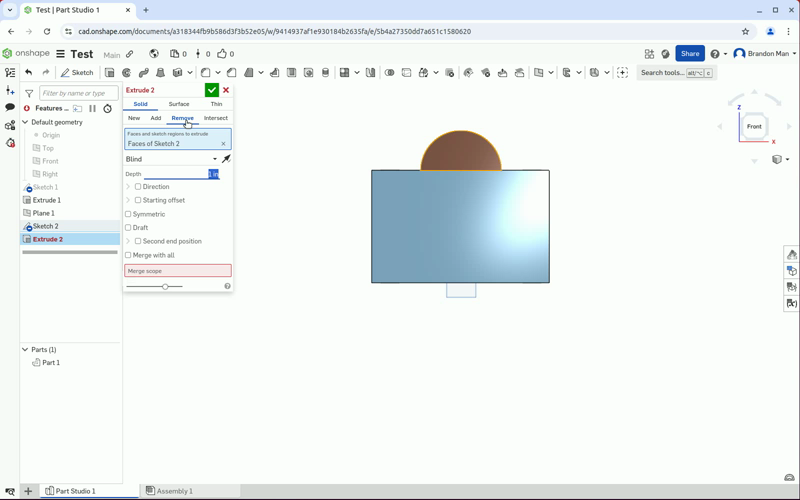
text(30.811)
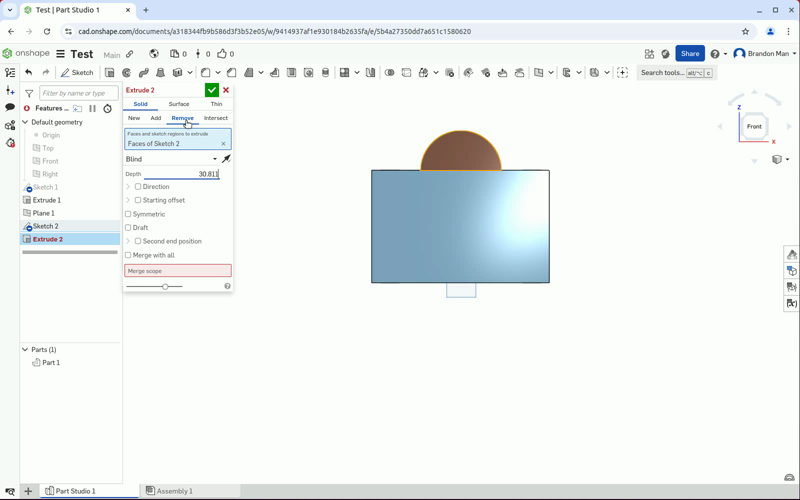
key(tab, 6)
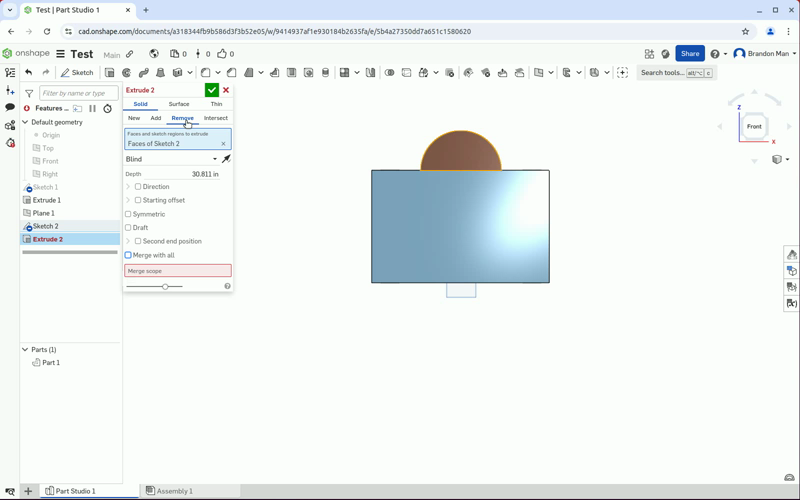
key(space)
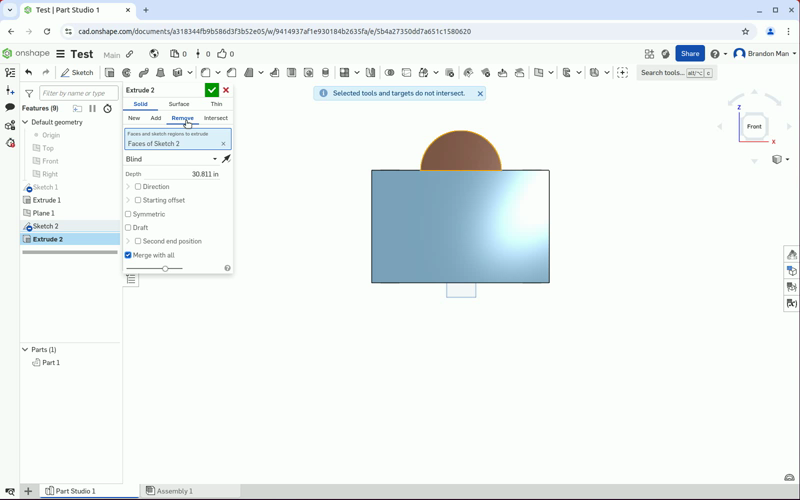
key(enter)
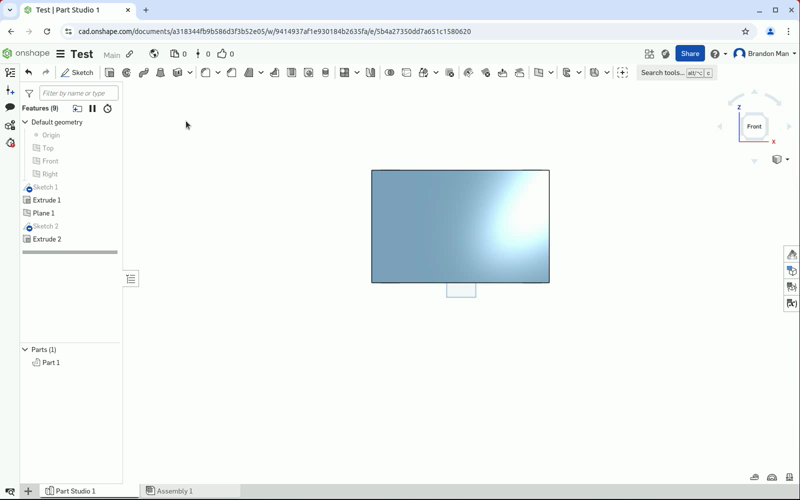
key(shift+h)
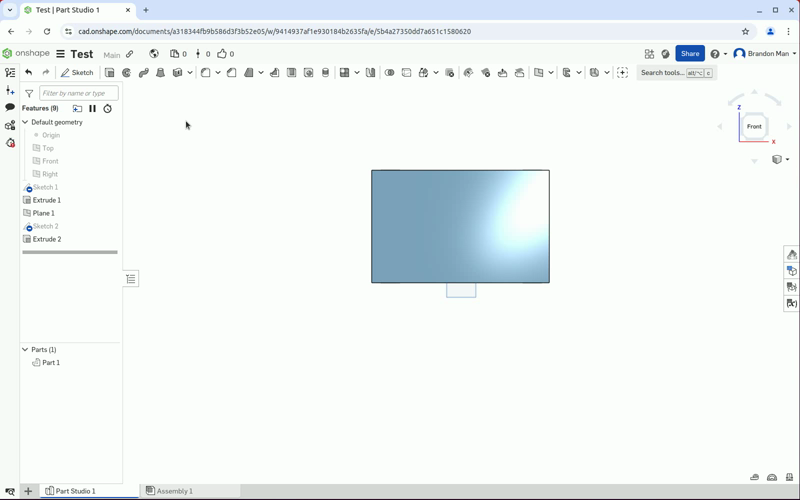
key(shift+h)
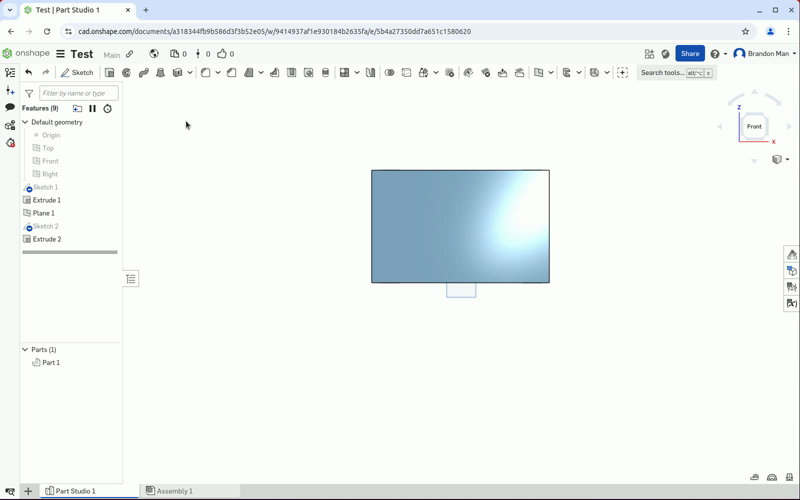
mouse_move(73, 189)
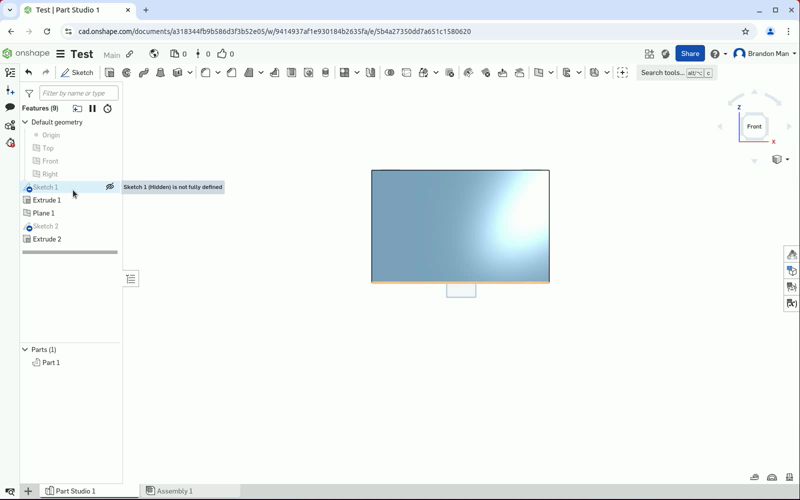
click(73, 189)
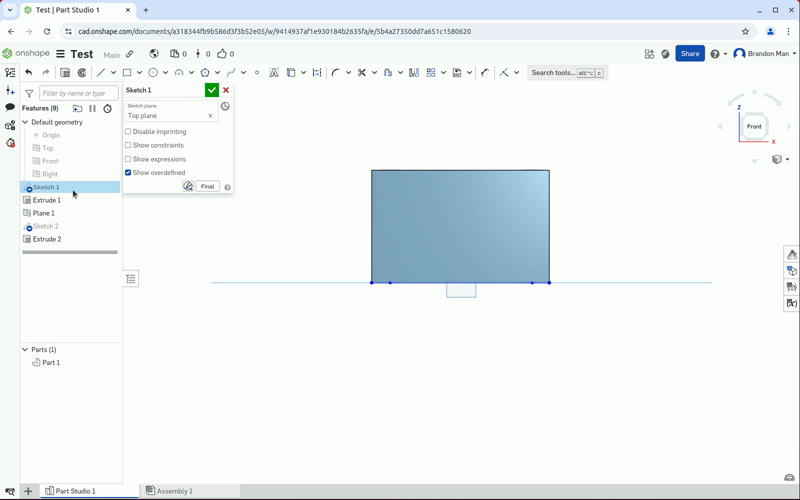
mouse_move(229, 92)
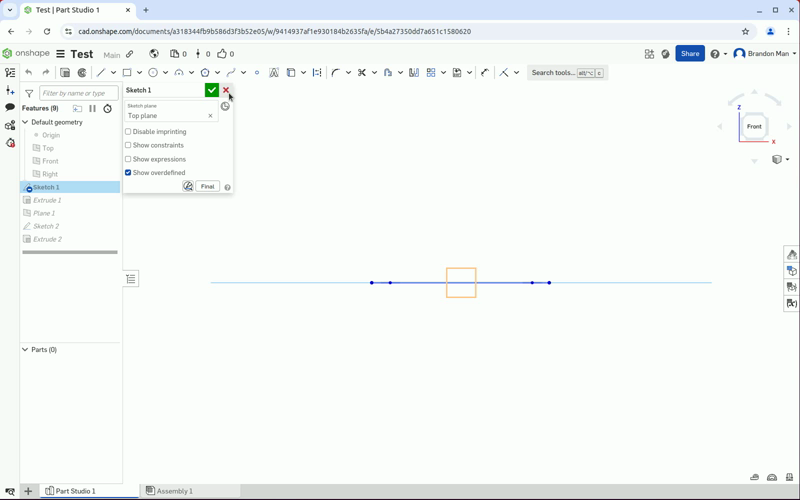
click(229, 92)
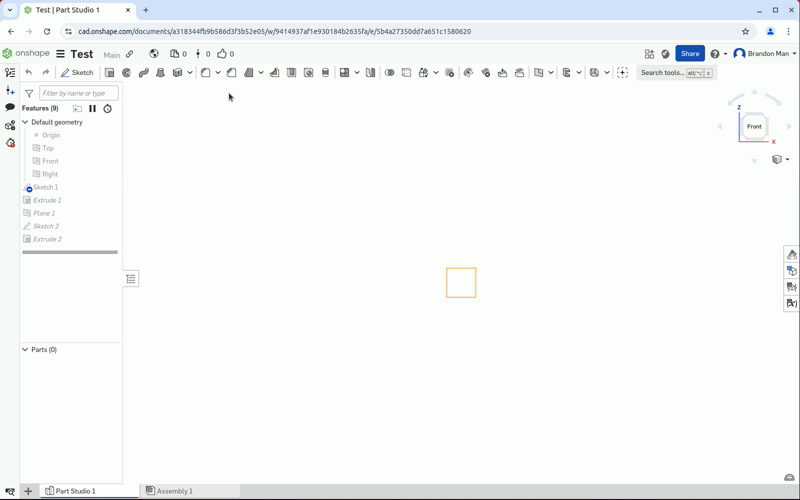
key(shift+s)
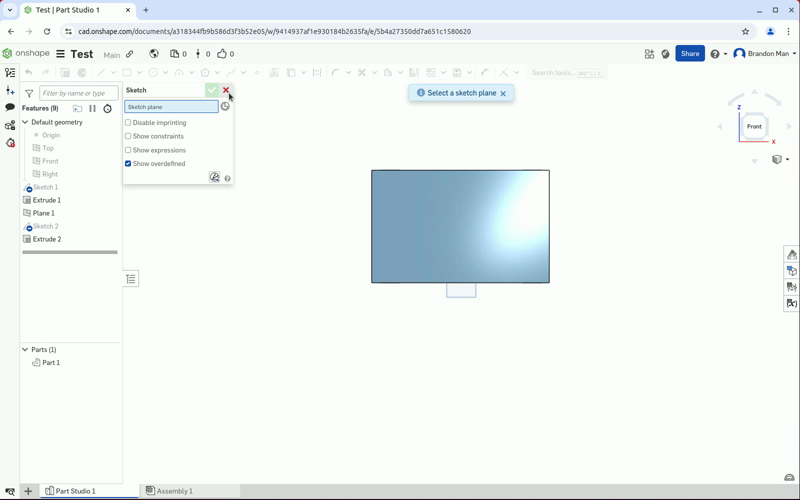
mouse_move(73, 215)
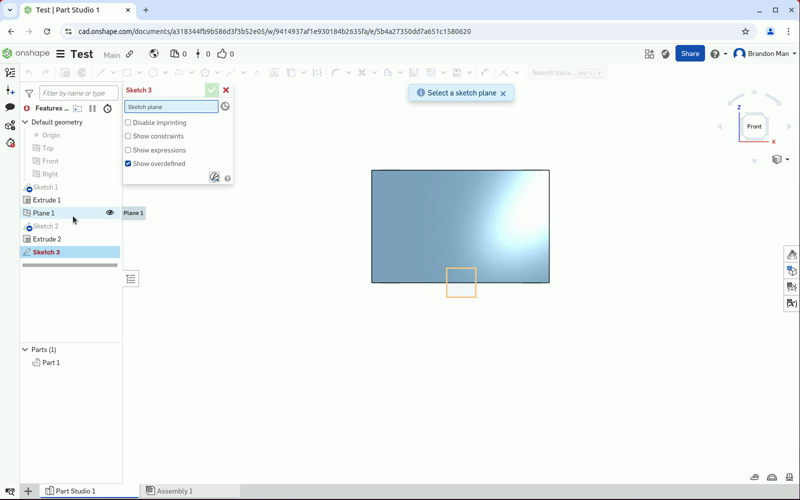
click(73, 215)
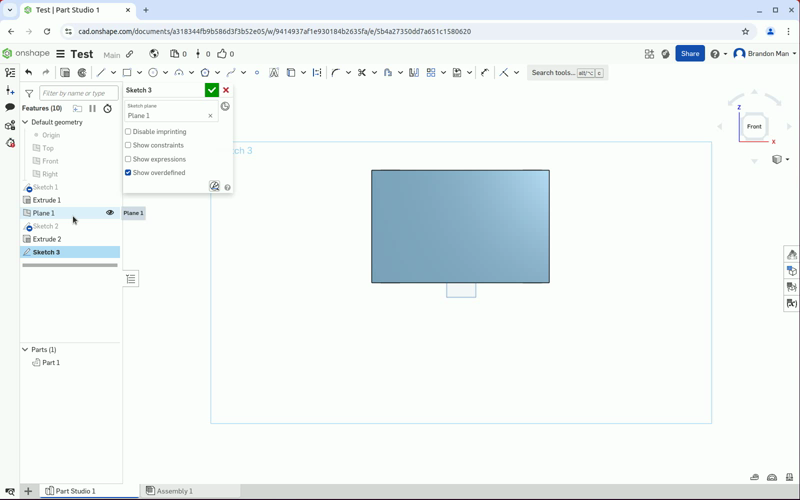
mouse_move(73, 352)
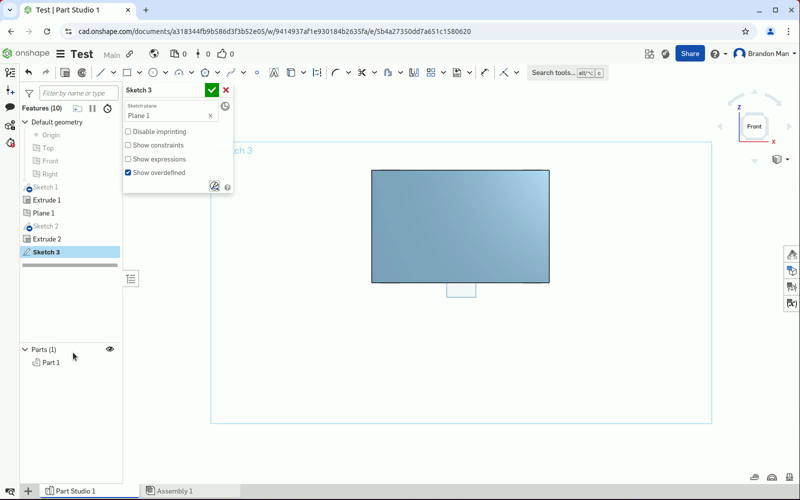
key(y)
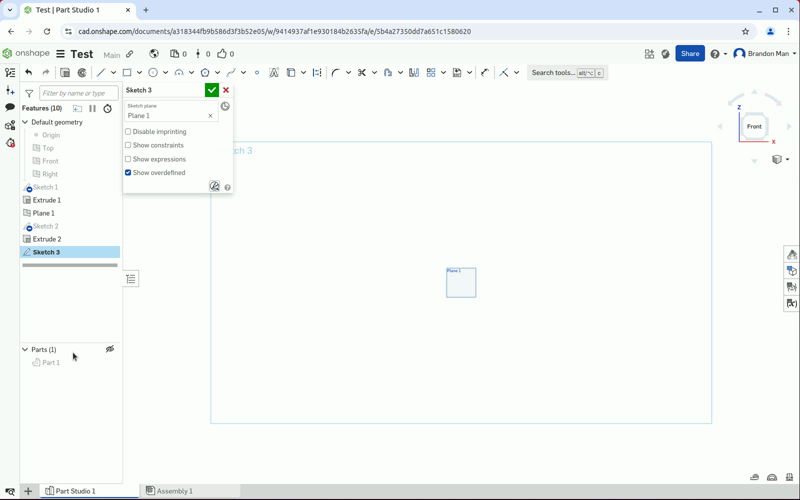
key(a)
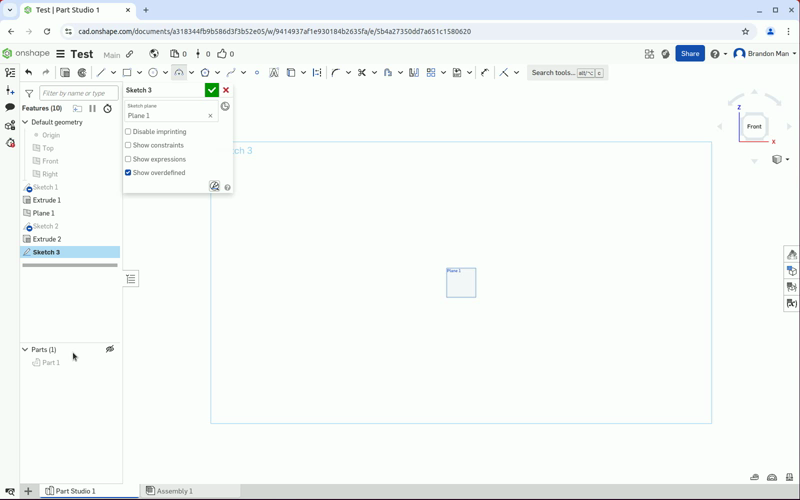
key_down(shift)
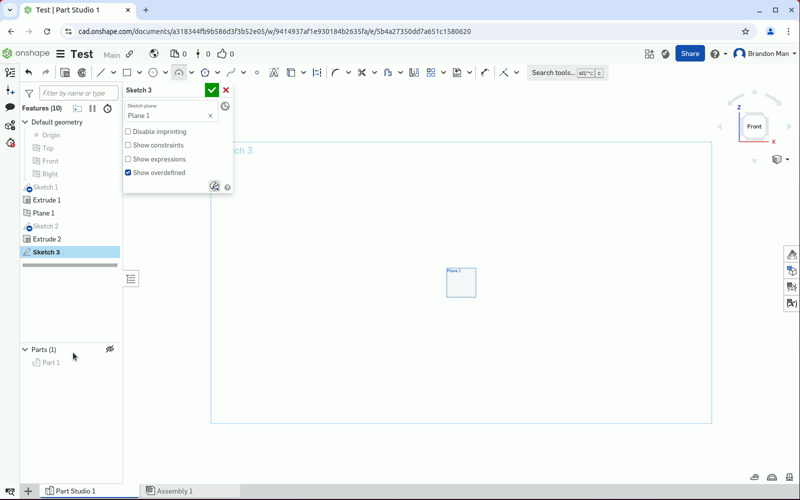
mouse_move(420, 170)
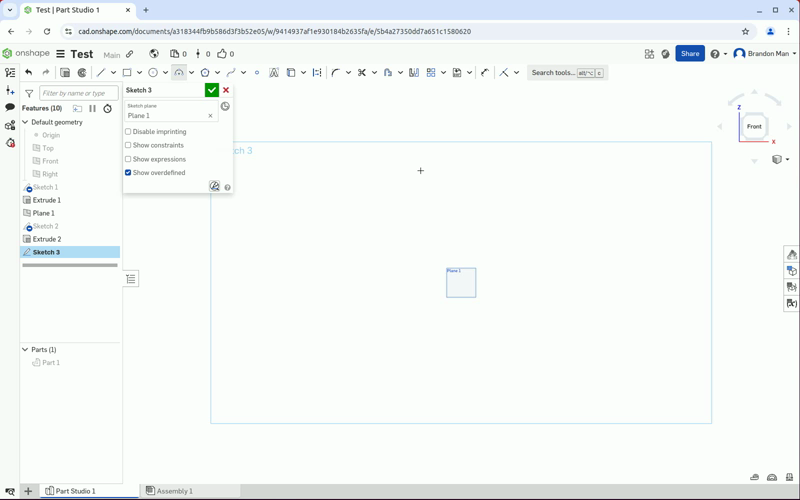
click(420, 170)
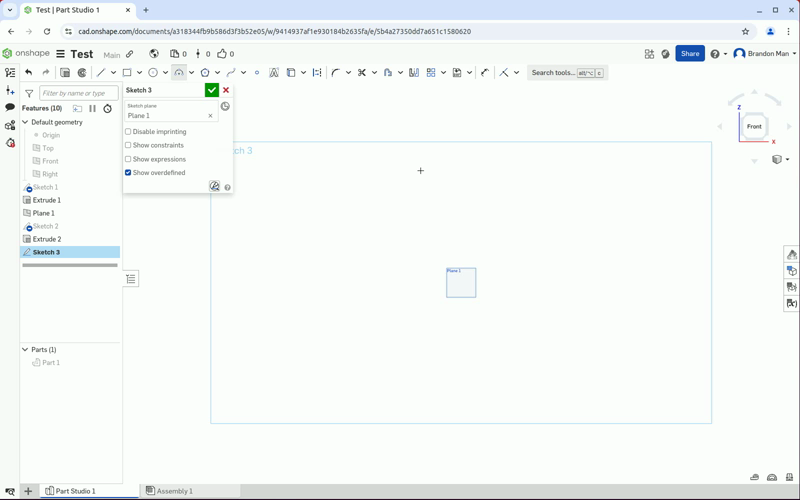
key_up(shift)
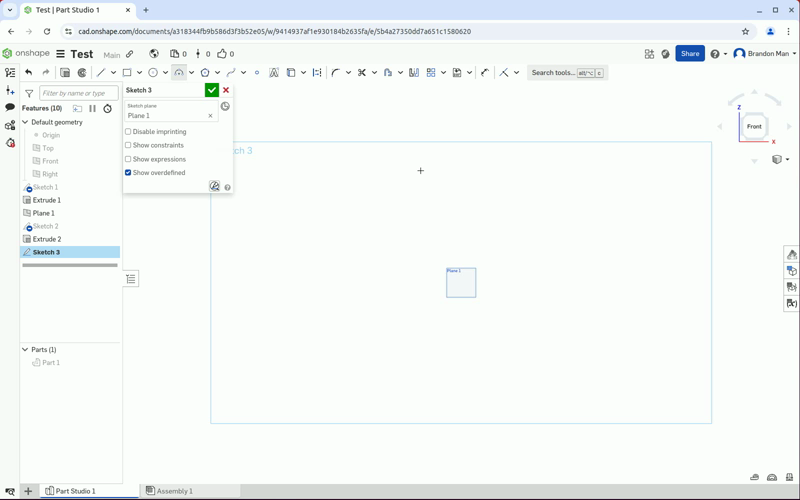
key_down(shift)
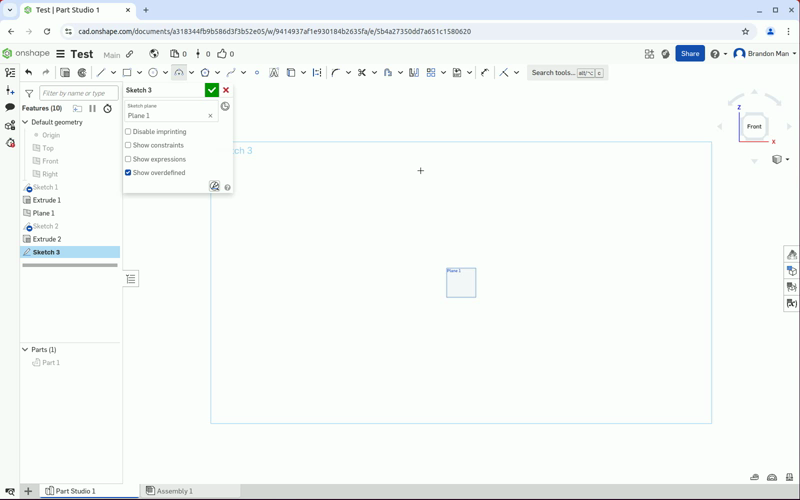
mouse_move(501, 170)
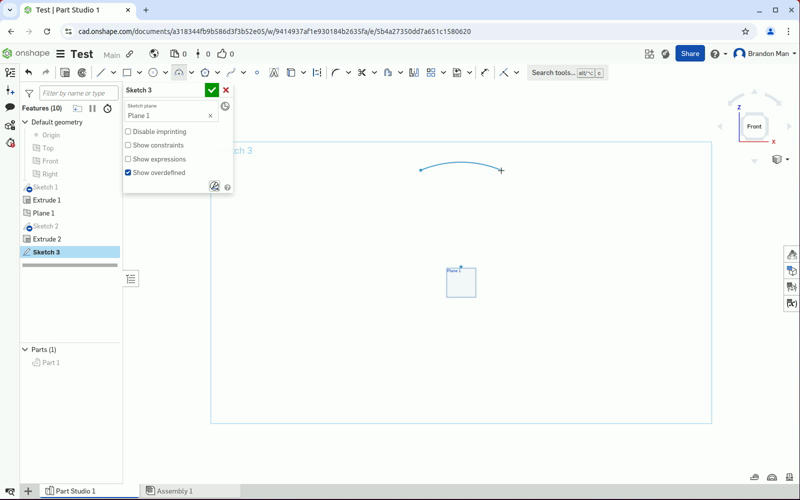
click(501, 170)
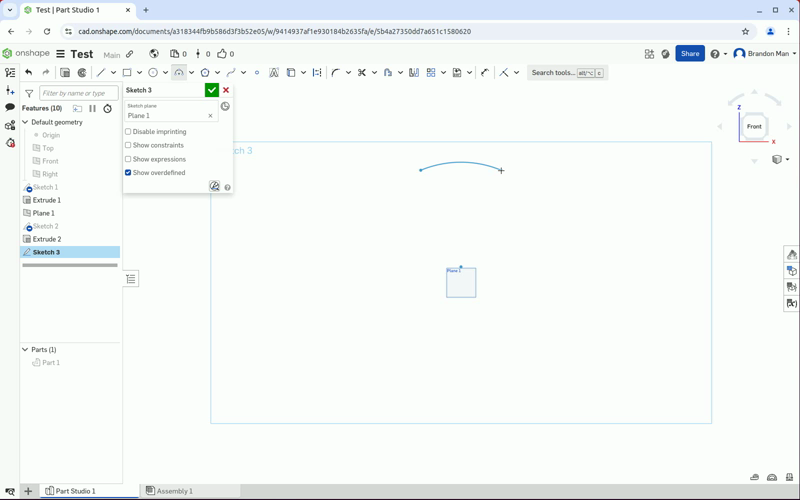
mouse_move(460, 210)
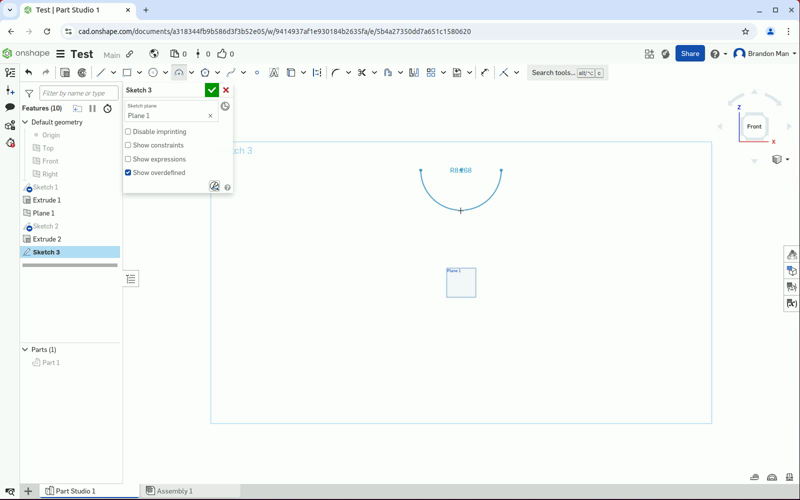
click(460, 210)
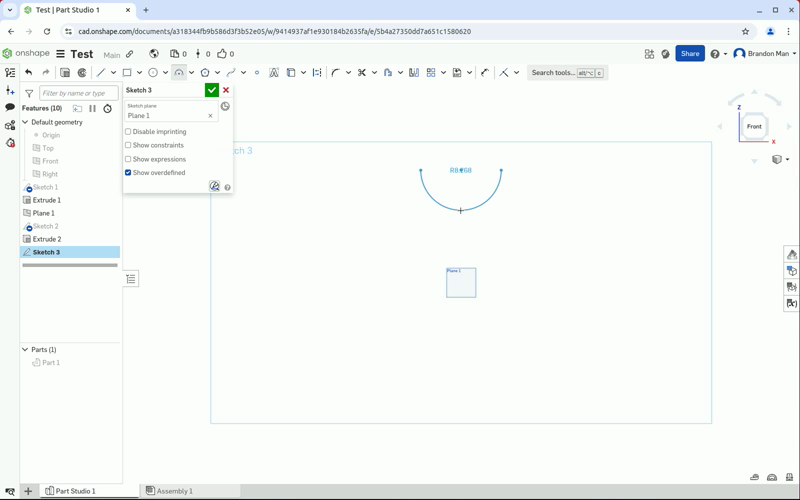
key_up(shift)
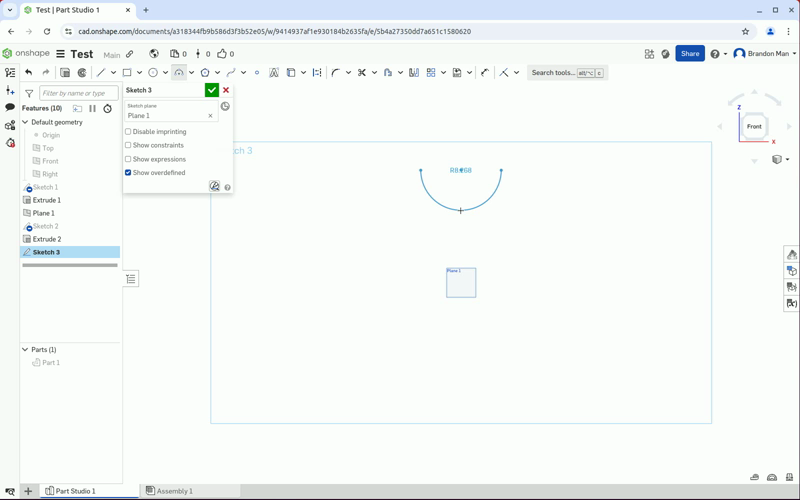
key(esc)
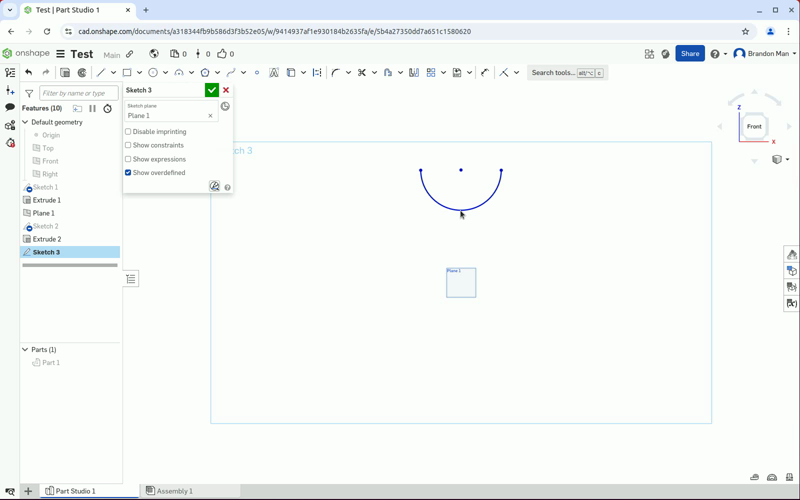
key(l)
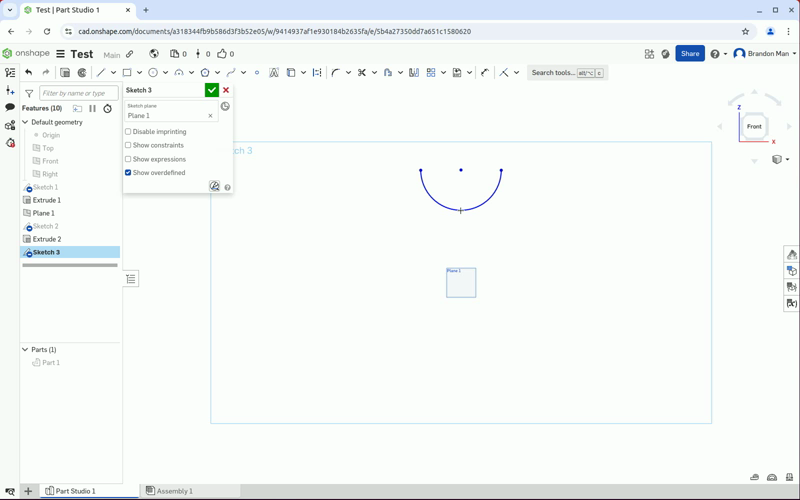
mouse_move(501, 170)
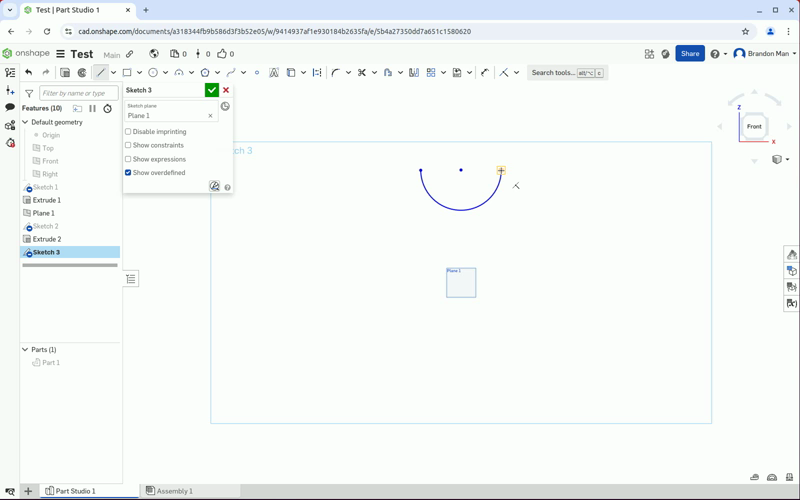
click(501, 170)
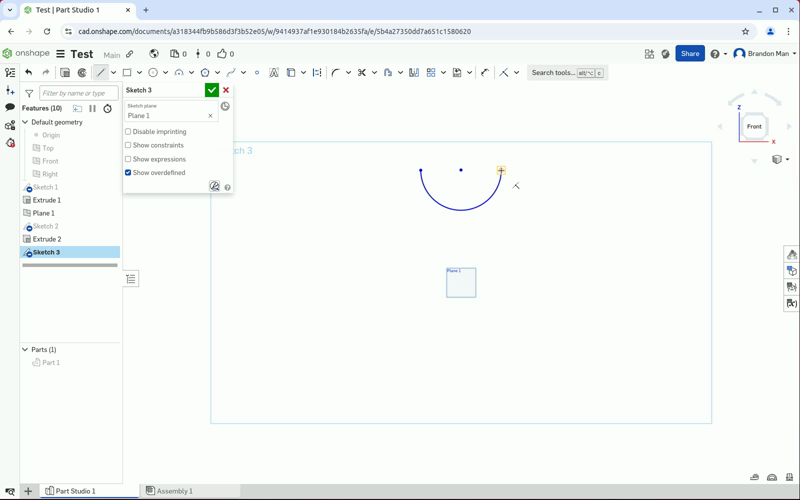
key_down(shift)
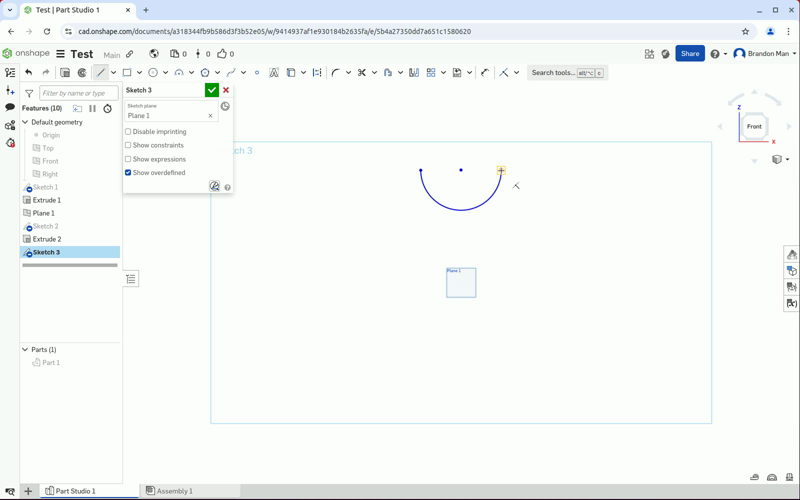
mouse_move(420, 170)
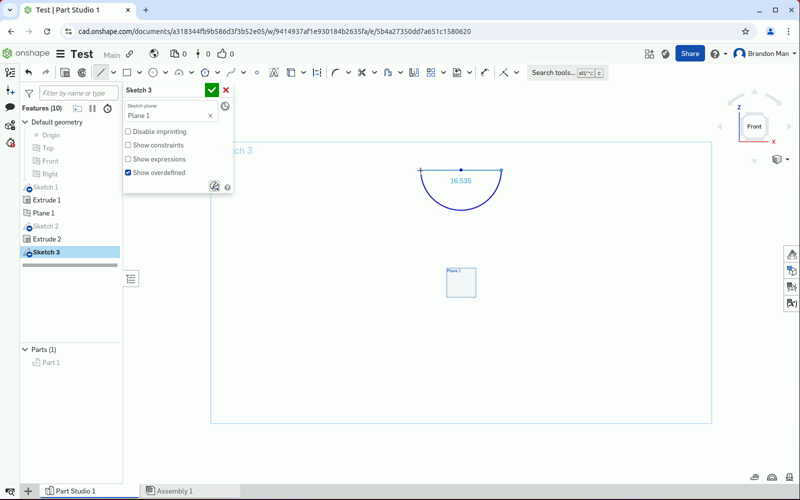
key_up(shift)
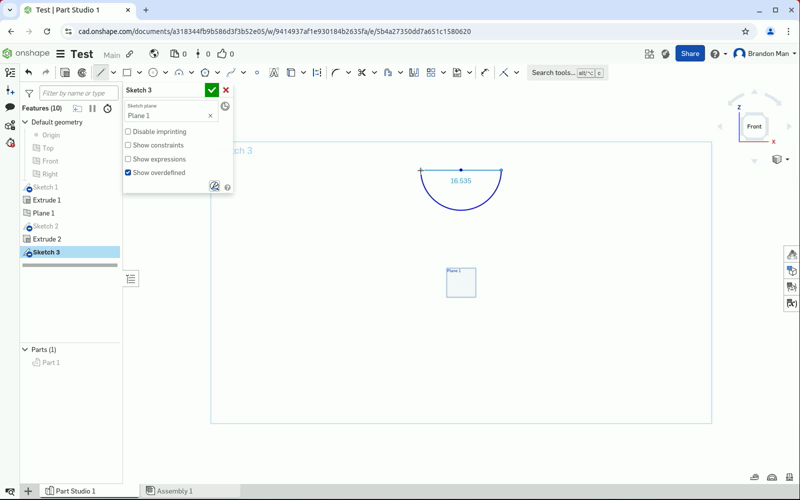
click(420, 170)
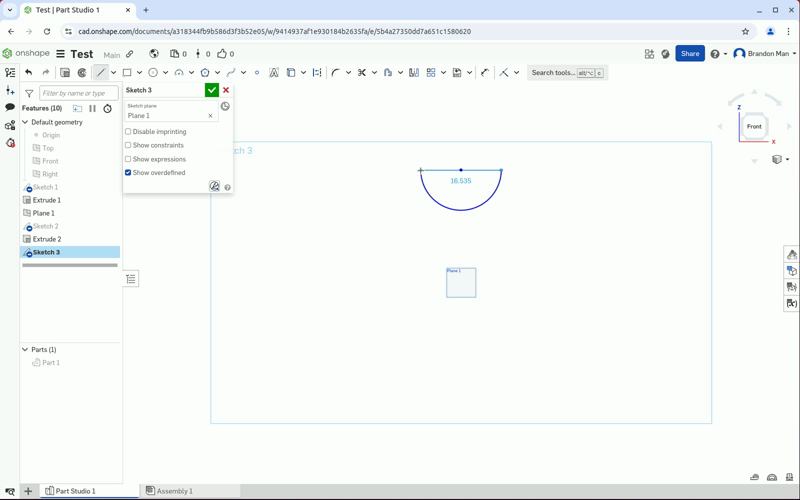
key(esc)
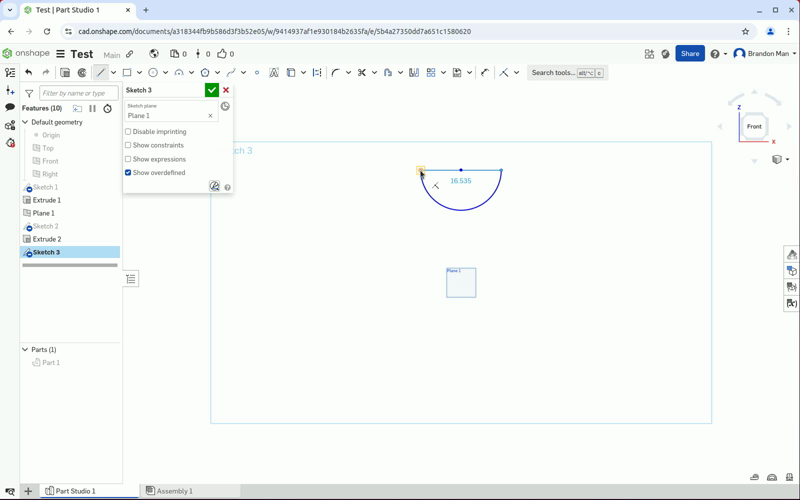
mouse_move(445, 195)
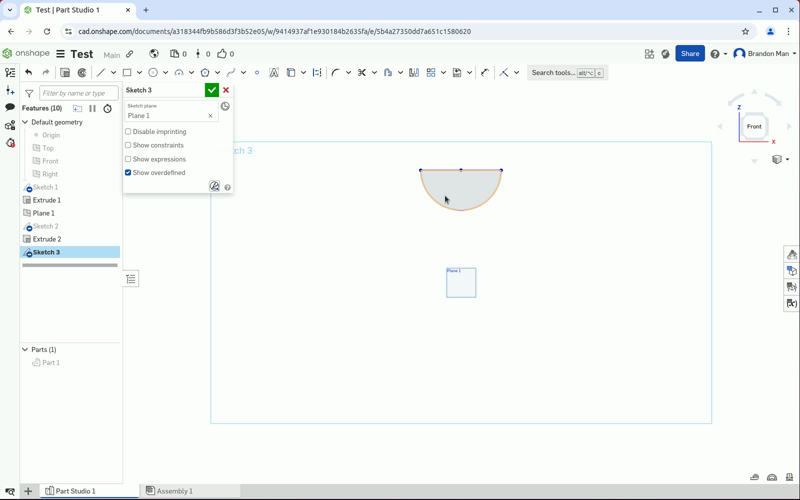
scroll(6)
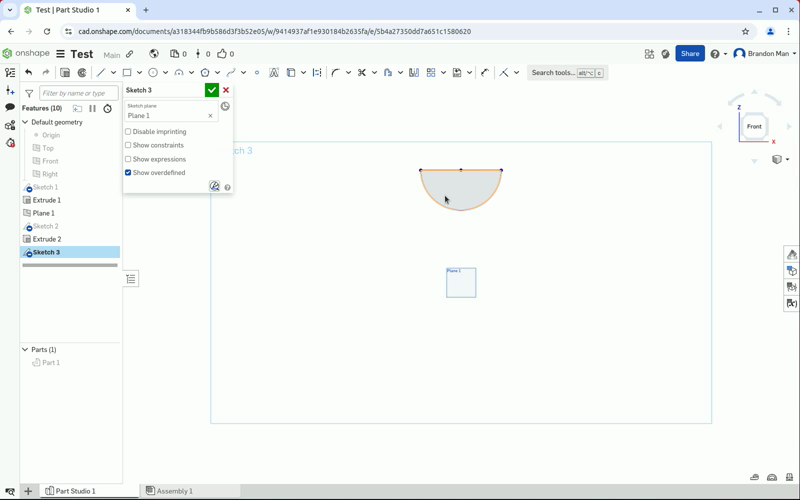
scroll(6)
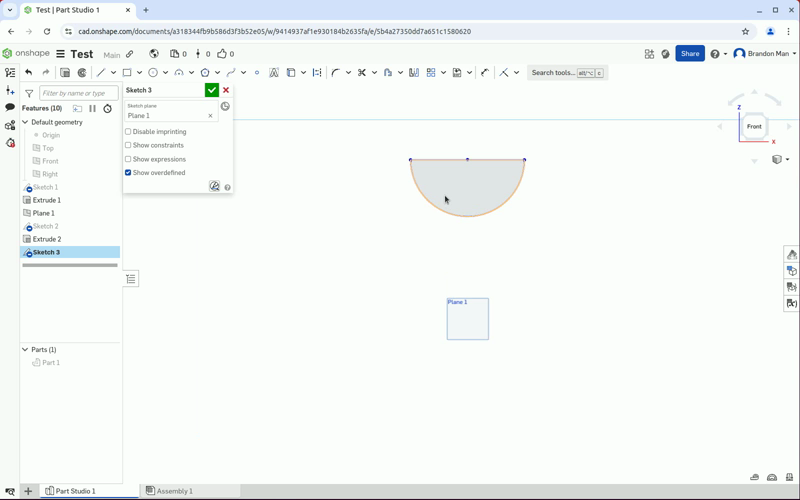
scroll(6)
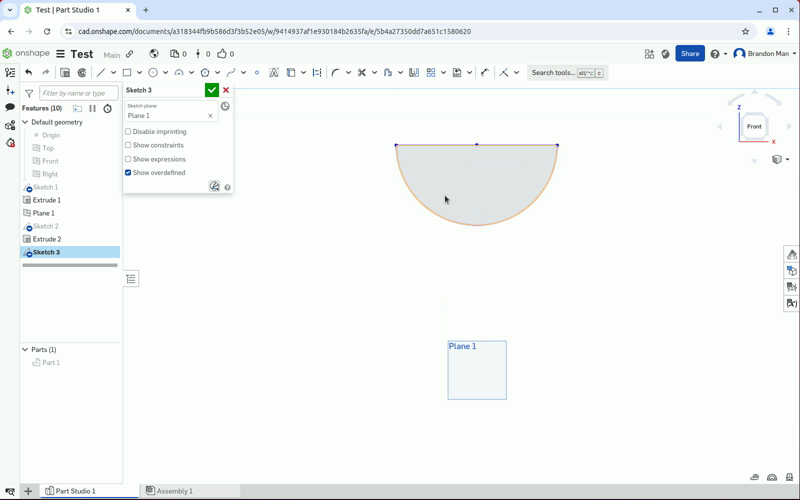
scroll(6)
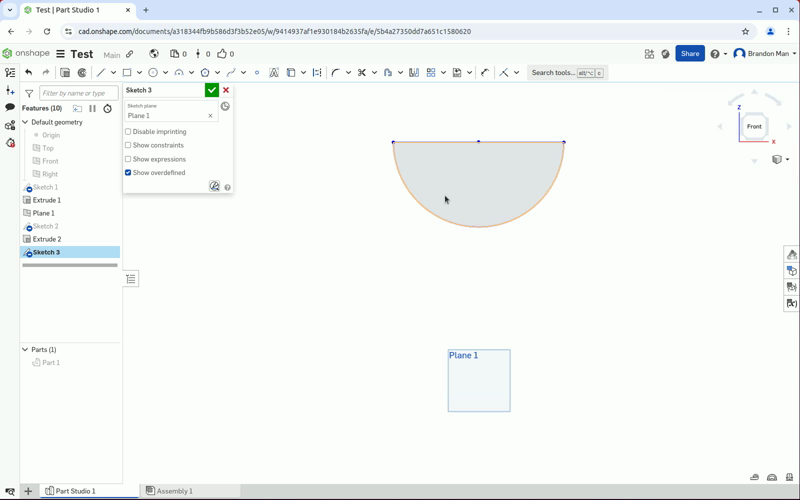
scroll(6)
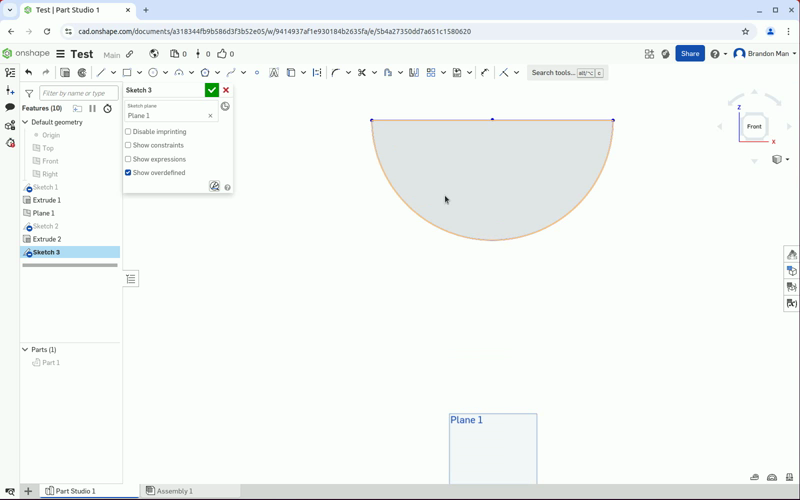
scroll(6)
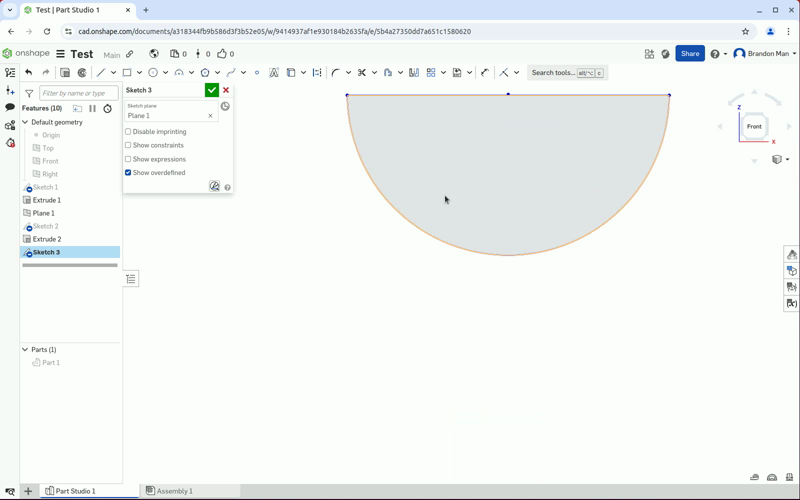
scroll(6)
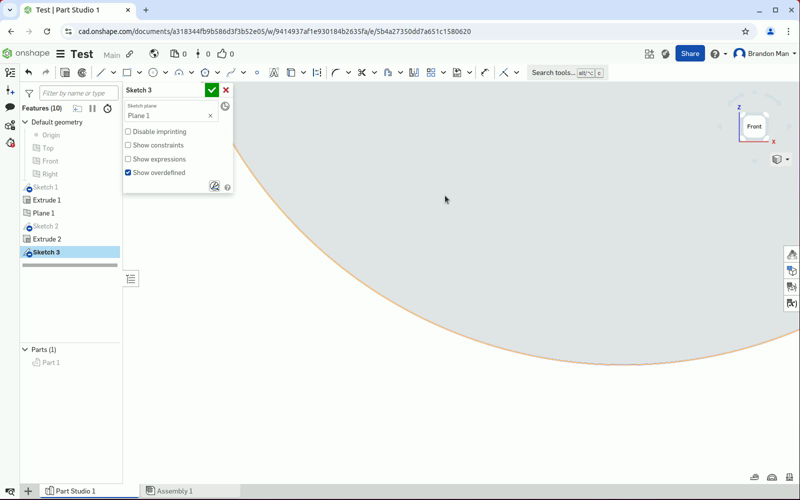
click(445, 195)
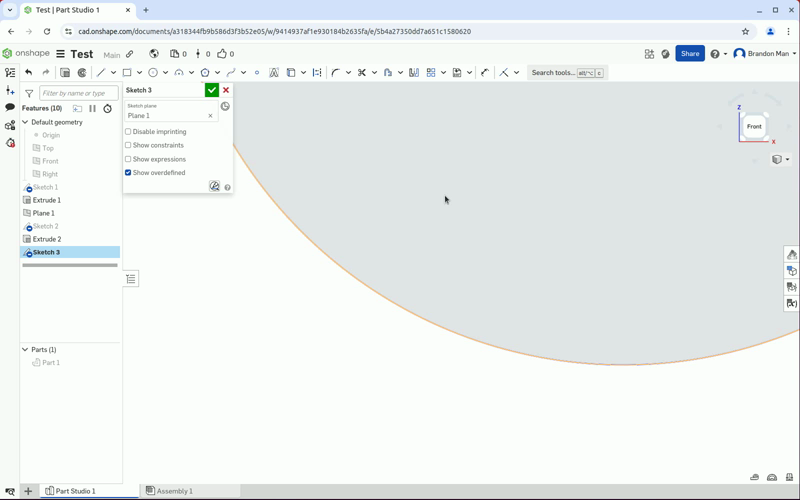
scroll(-6)
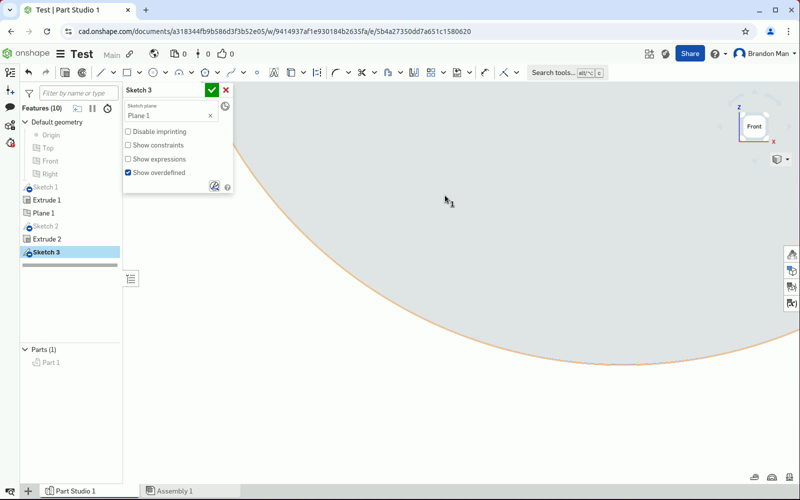
scroll(-6)
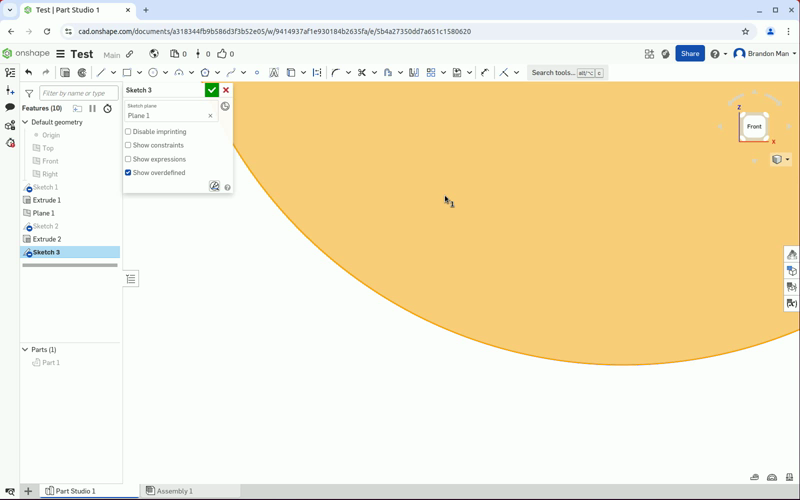
scroll(-6)
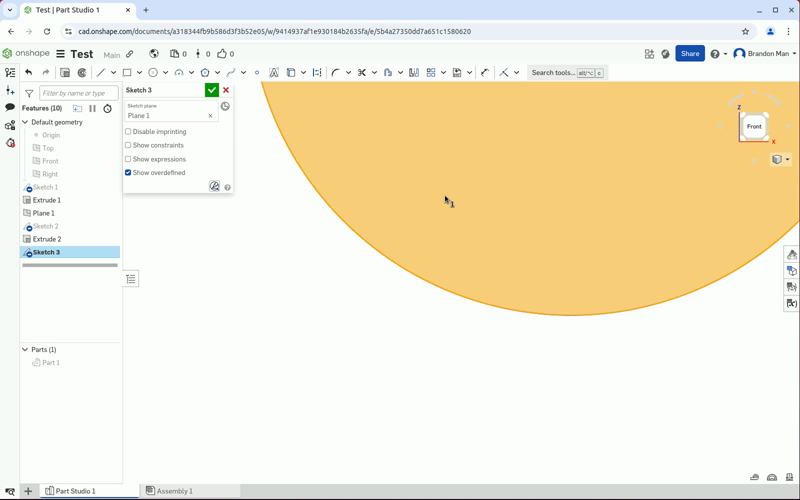
scroll(-6)
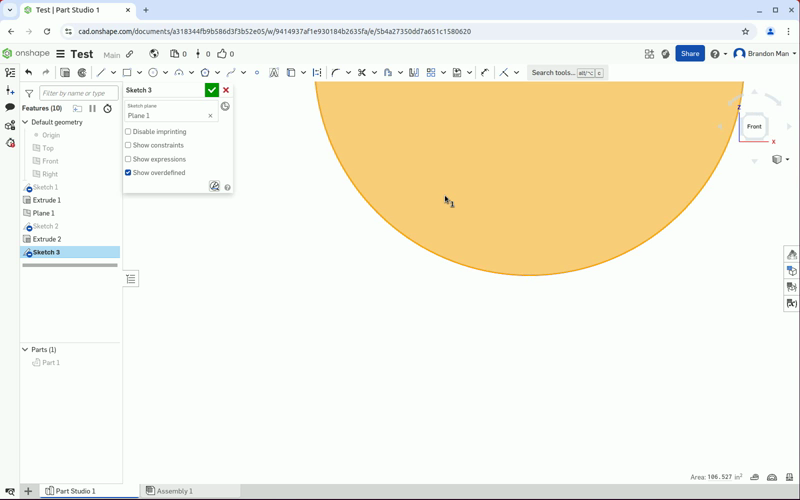
scroll(-6)
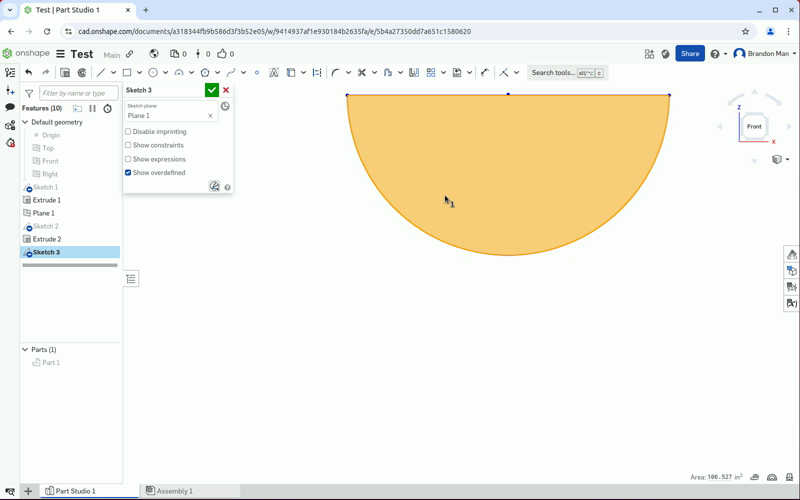
scroll(-6)
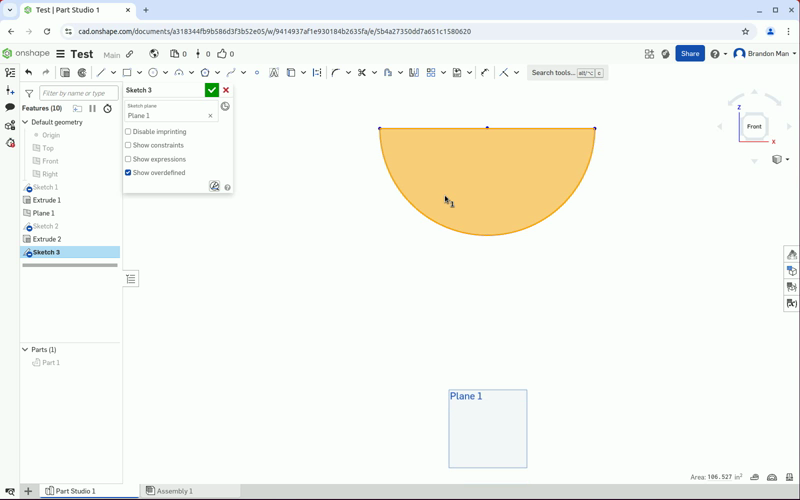
scroll(-6)
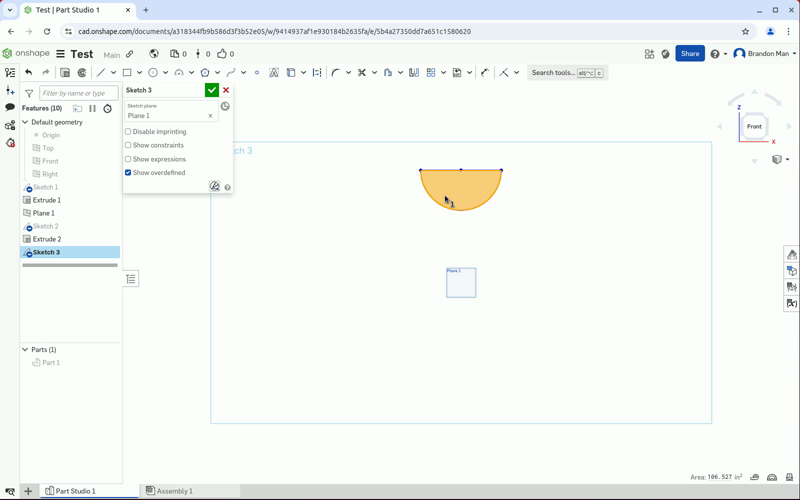
mouse_move(73, 352)
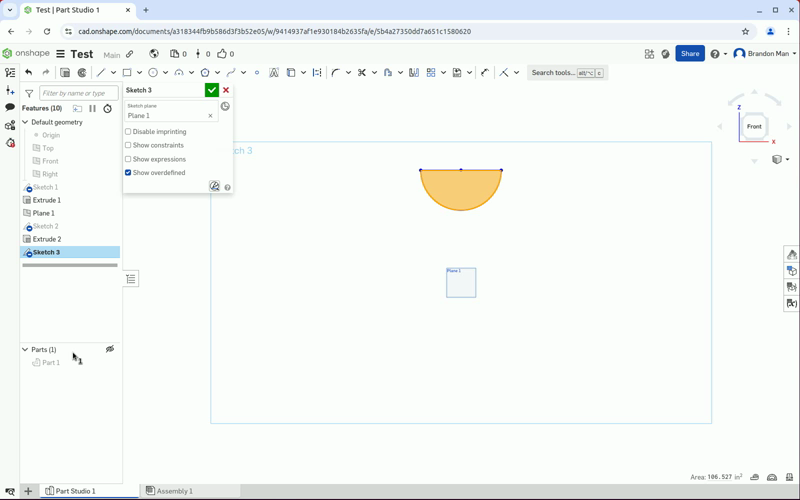
key(shift+y)
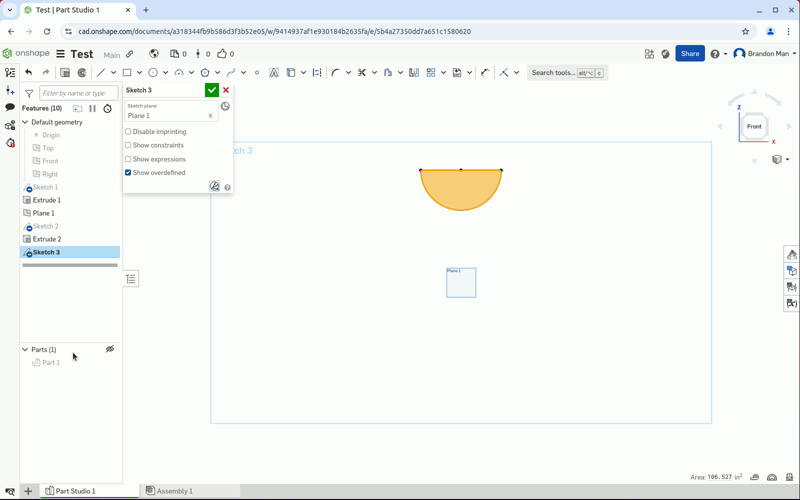
key(shift+e)
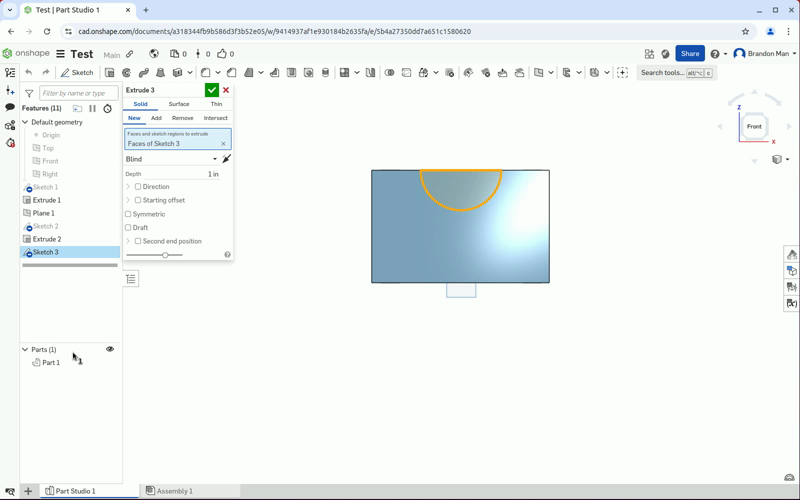
mouse_move(143, 106)
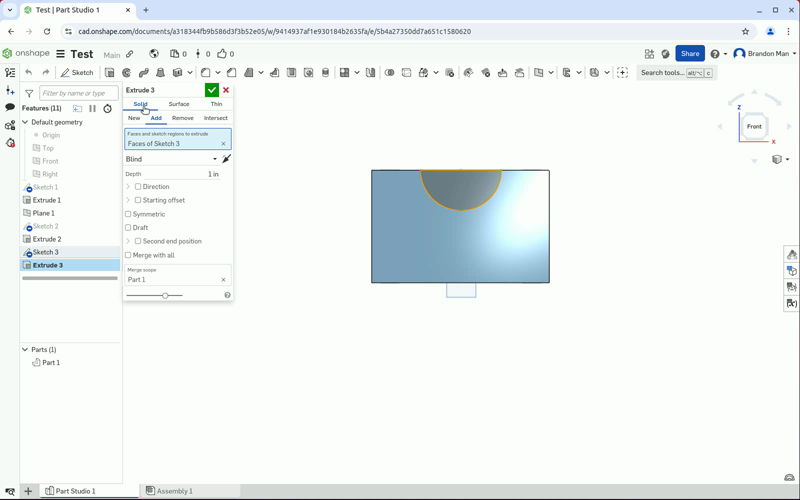
click(143, 106)
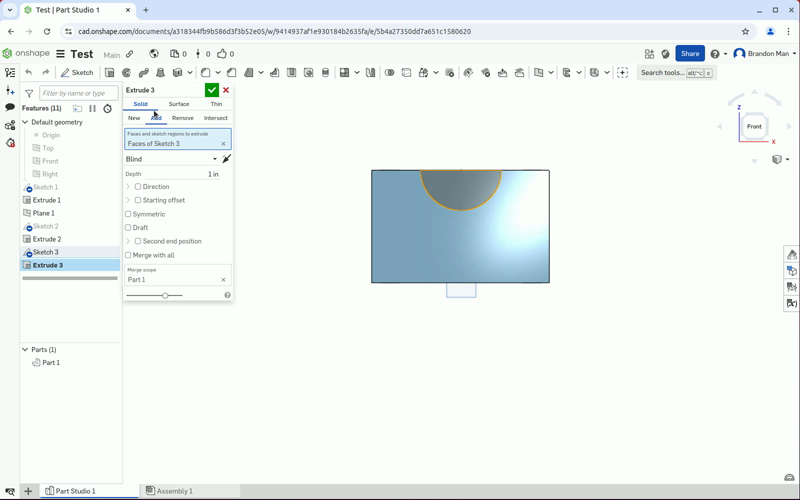
mouse_move(186, 120)
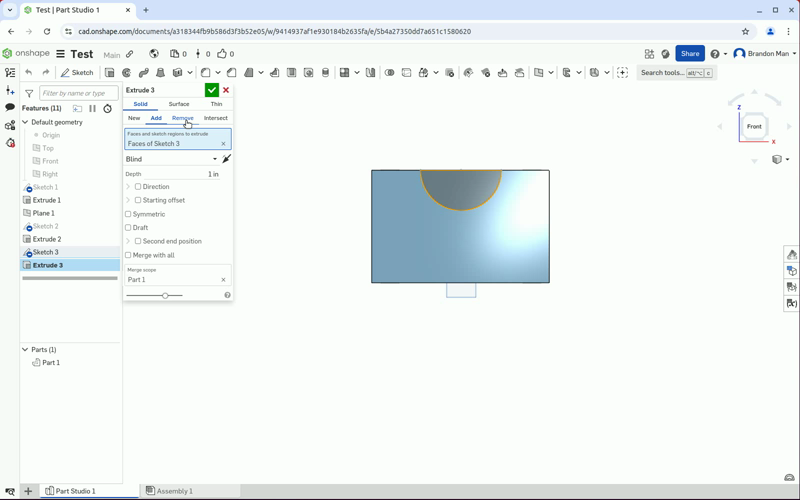
click(186, 120)
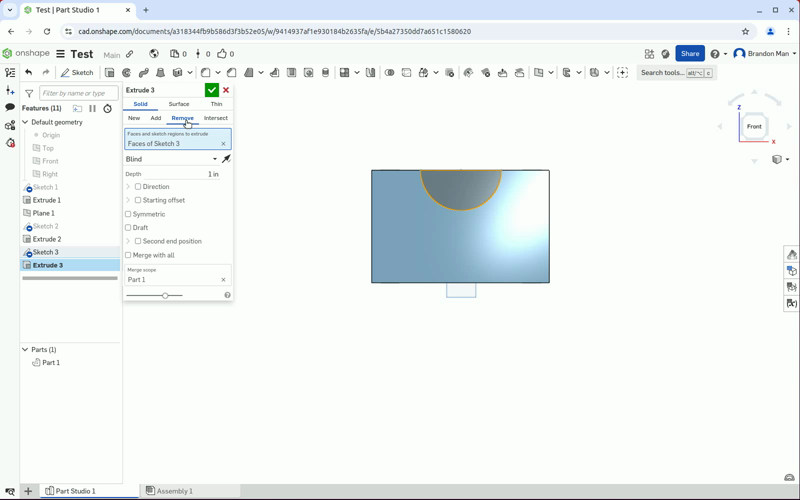
key(tab, 4)
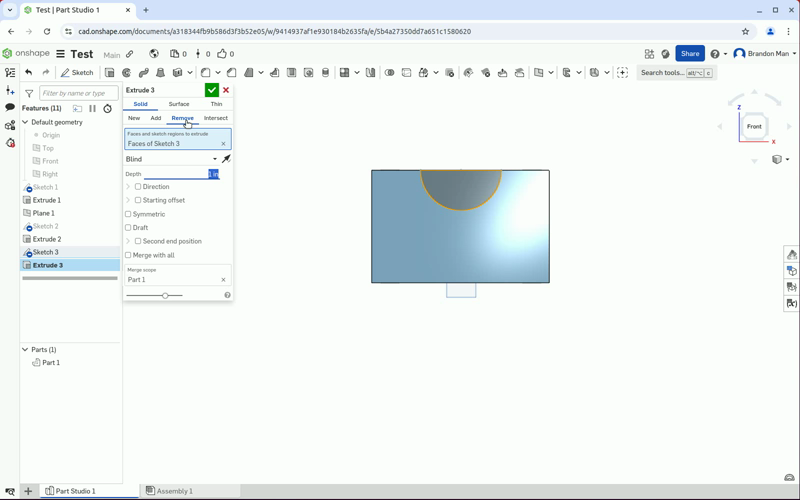
text(30.811)
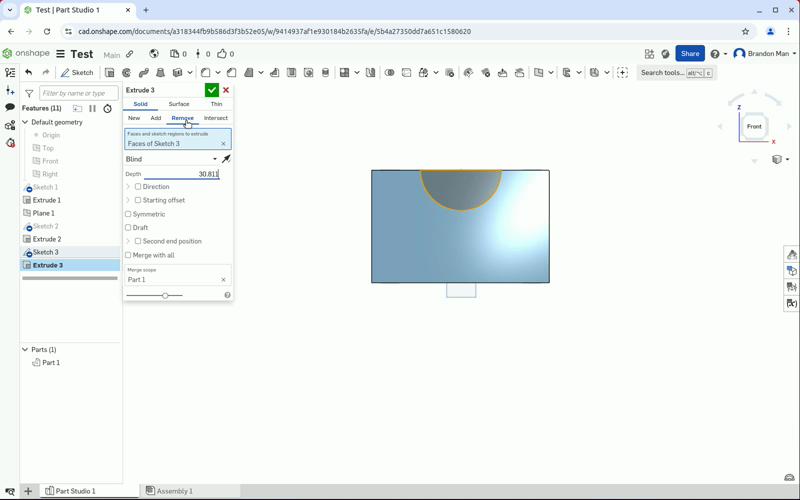
key(tab, 6)
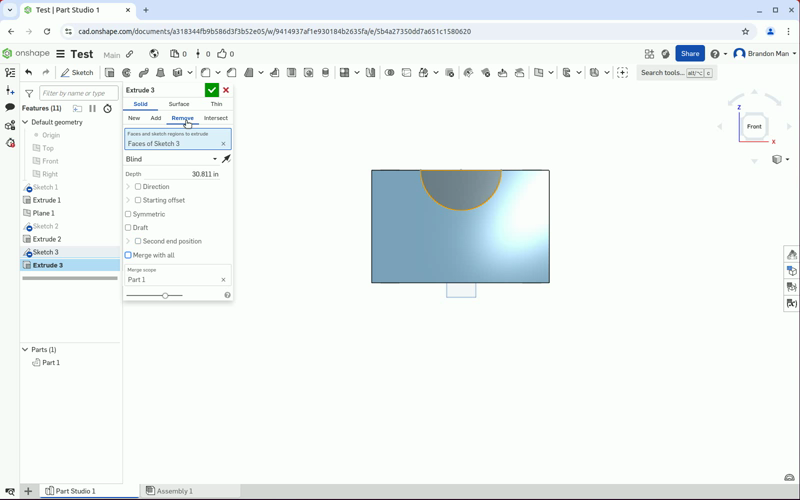
key(space)
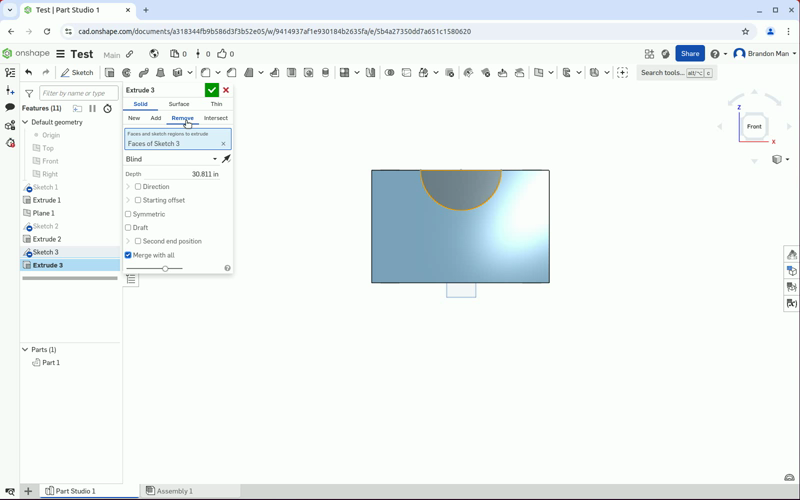
key(enter)
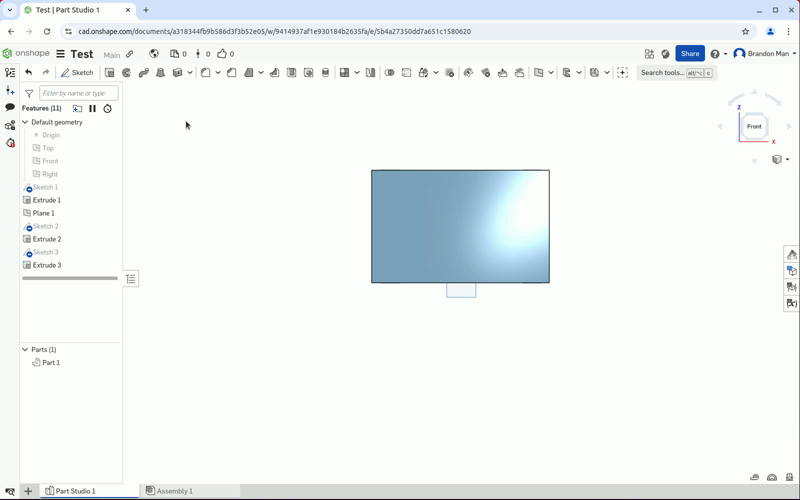
key(shift+h)
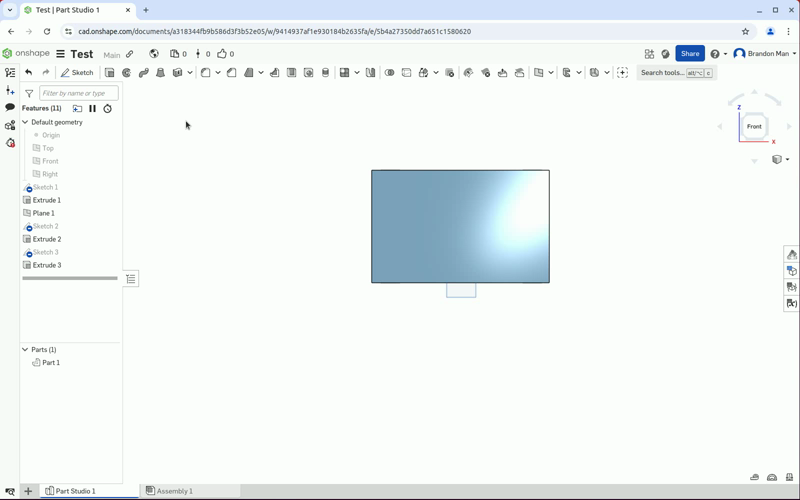
key(shift+h)
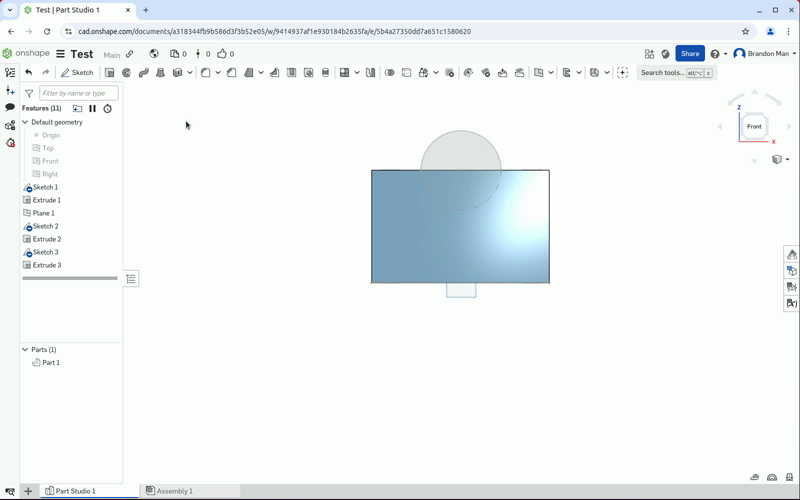
key(shift+7)
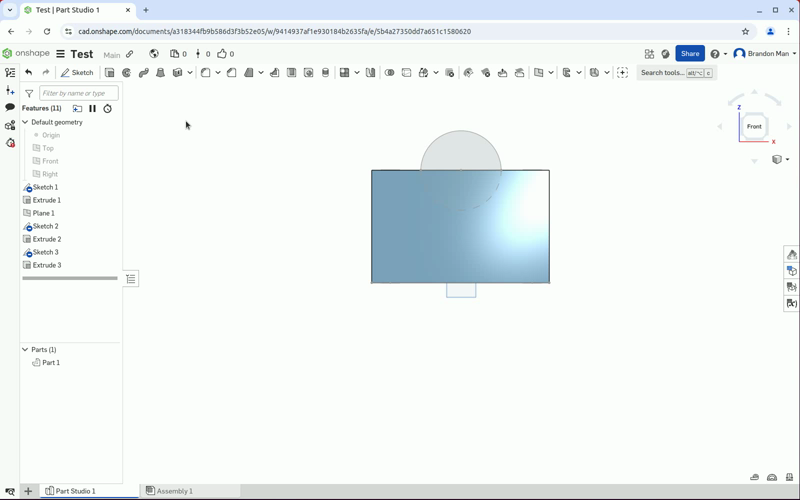
key(left, 2)
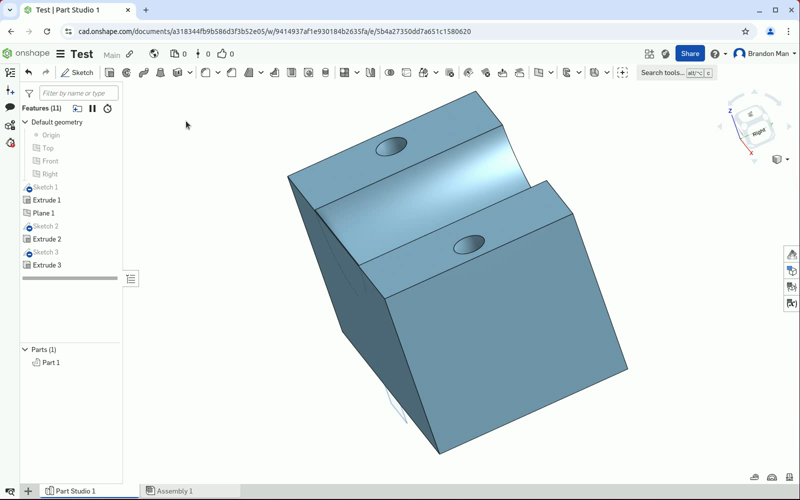
key(down, 2)
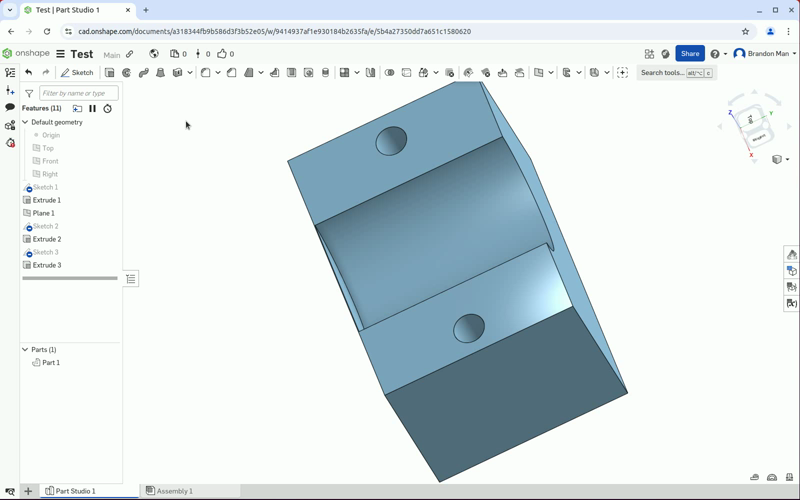
key(up, 2)
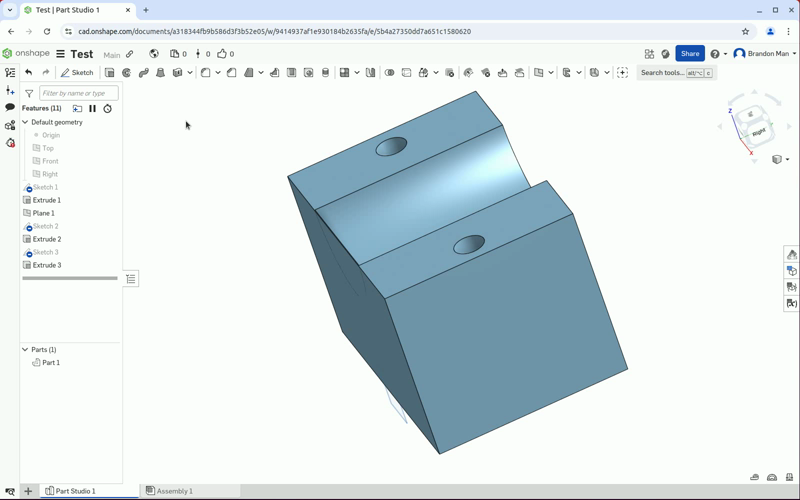
key(right, 2)
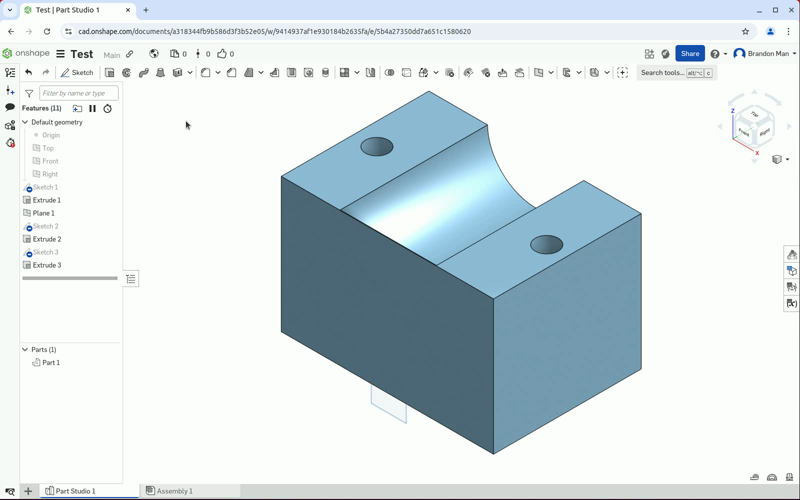
mouse_move(73, 189)
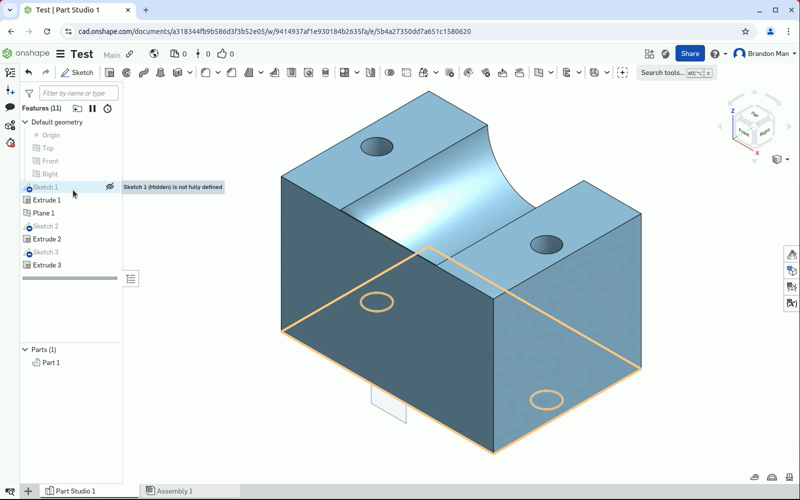
click(73, 189)